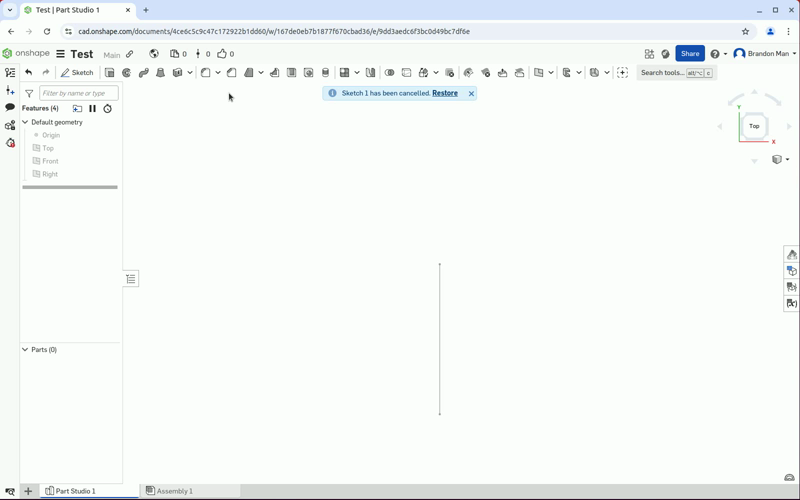
key(shift+h)
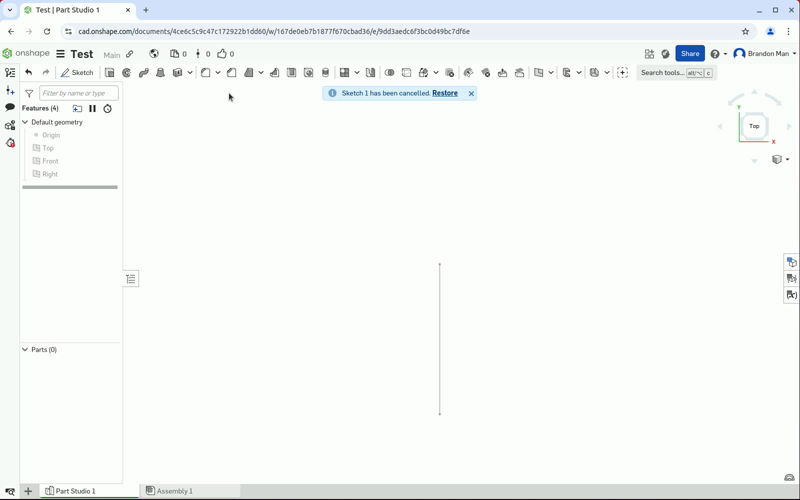
key(shift+s)
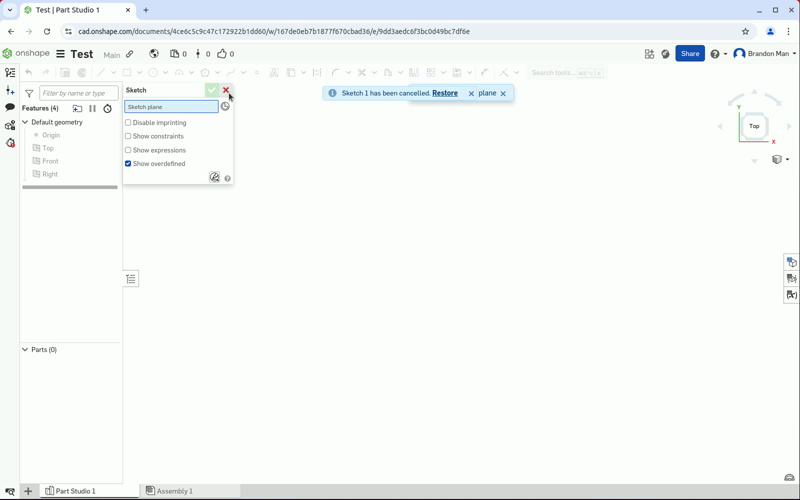
mouse_move(73, 150)
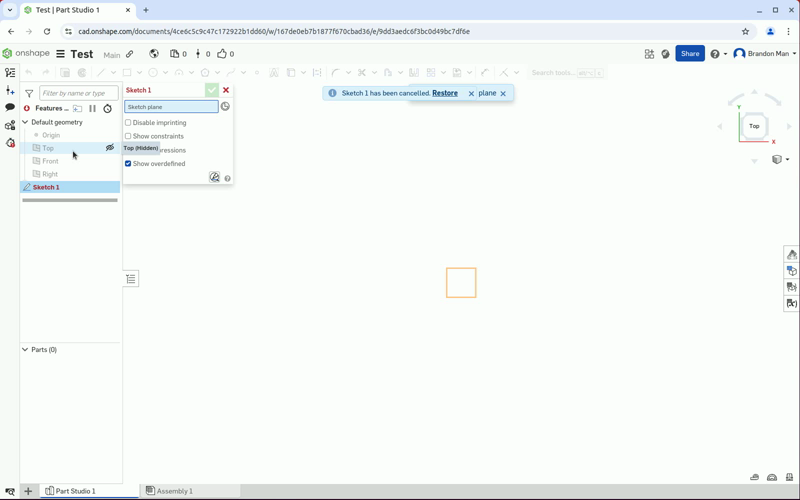
click(73, 150)
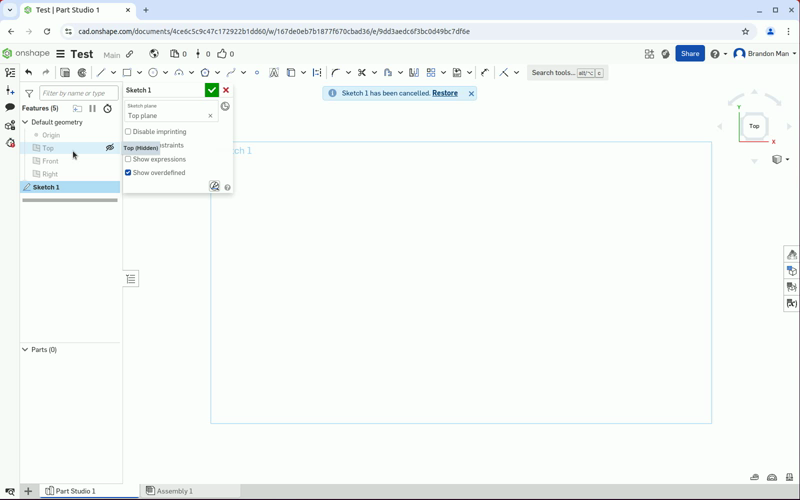
mouse_move(73, 352)
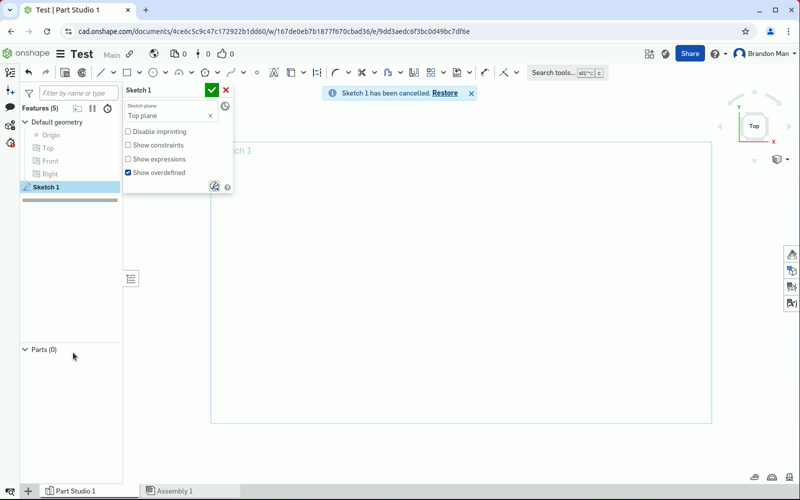
key(y)
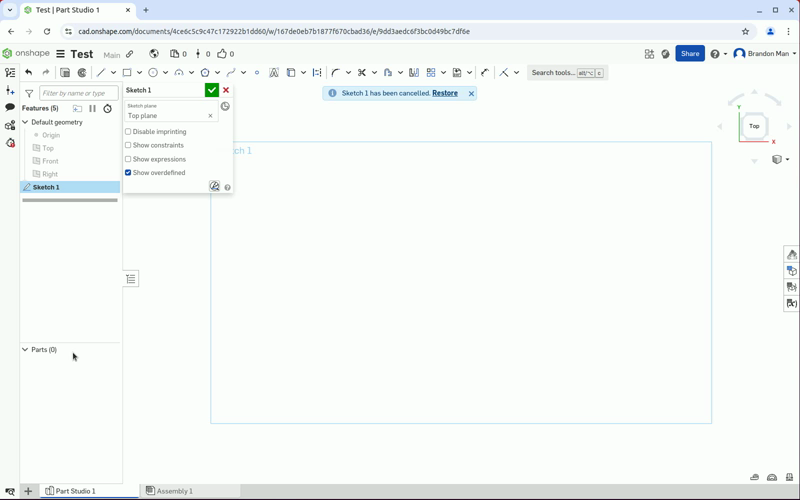
key(l)
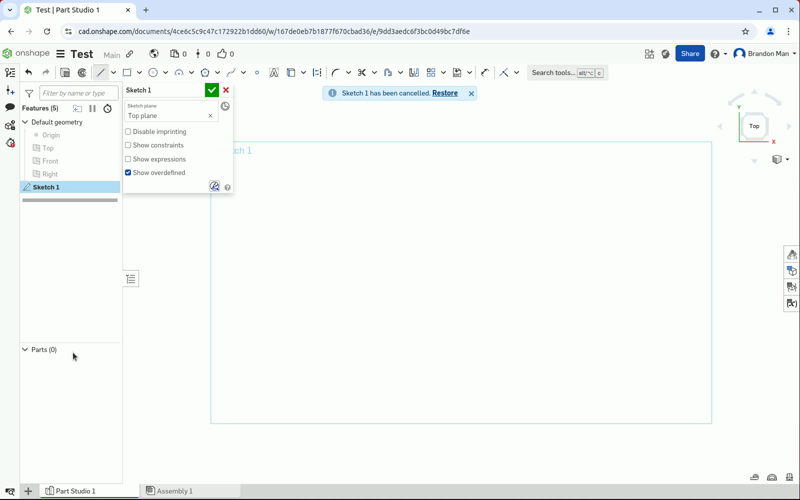
key_down(shift)
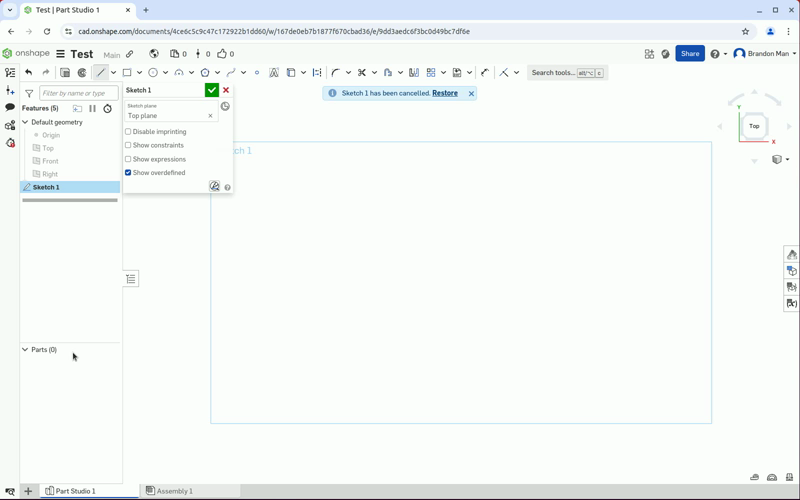
mouse_move(366, 357)
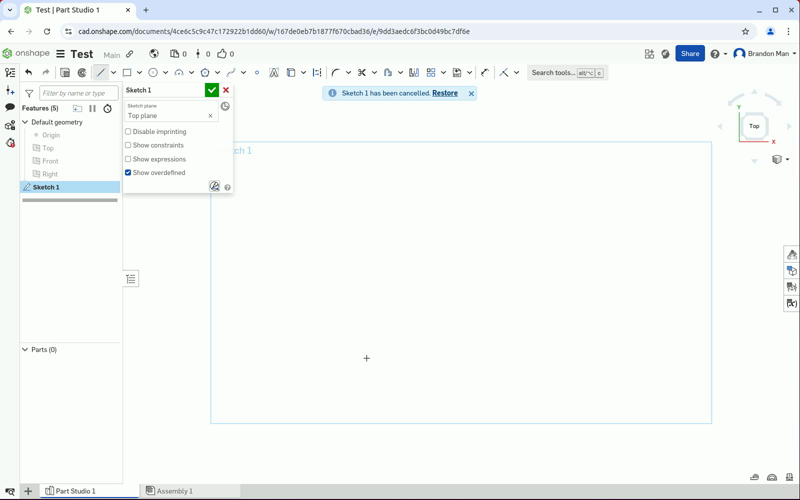
click(366, 357)
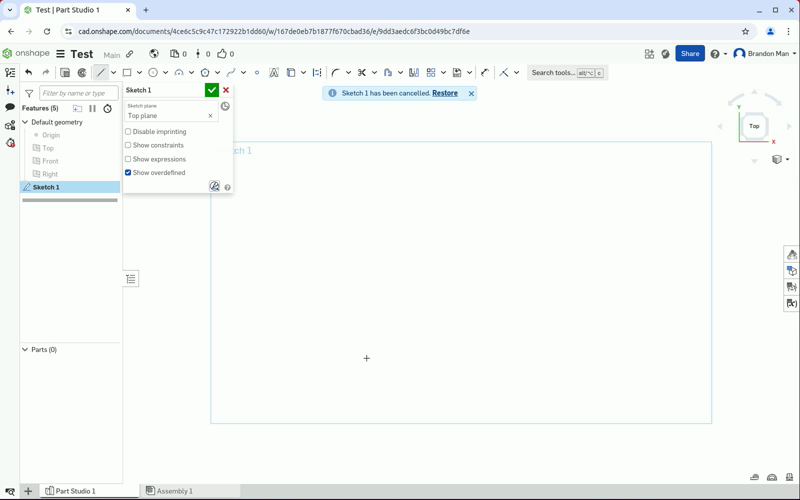
key_up(shift)
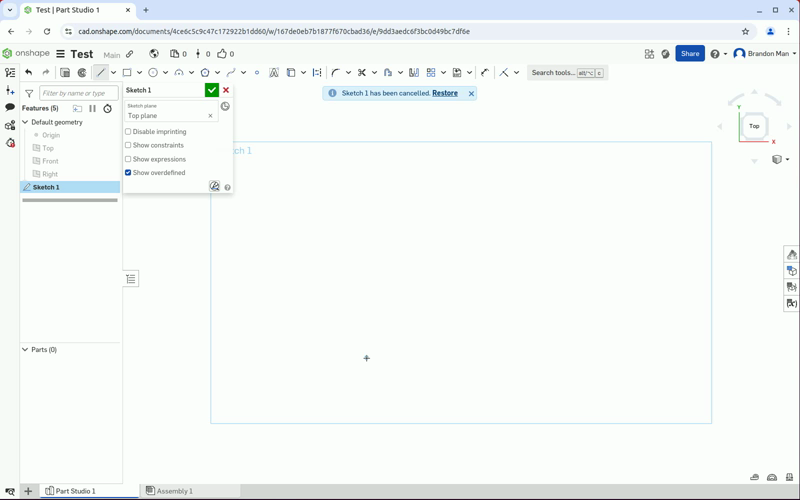
key_down(shift)
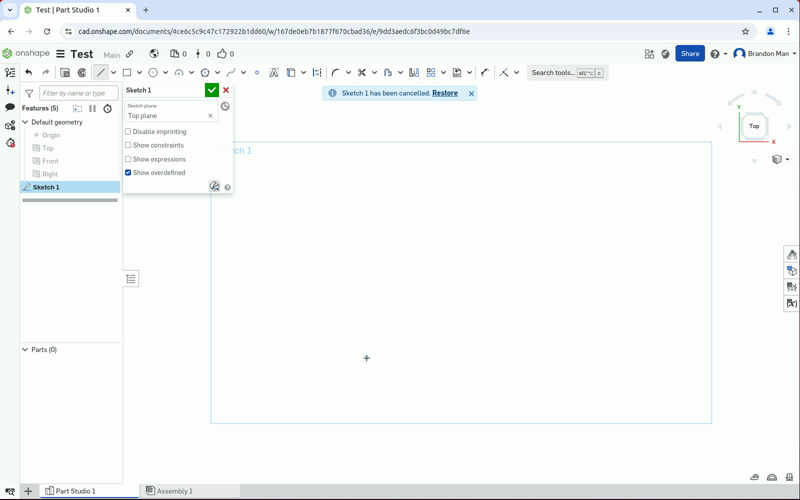
mouse_move(553, 357)
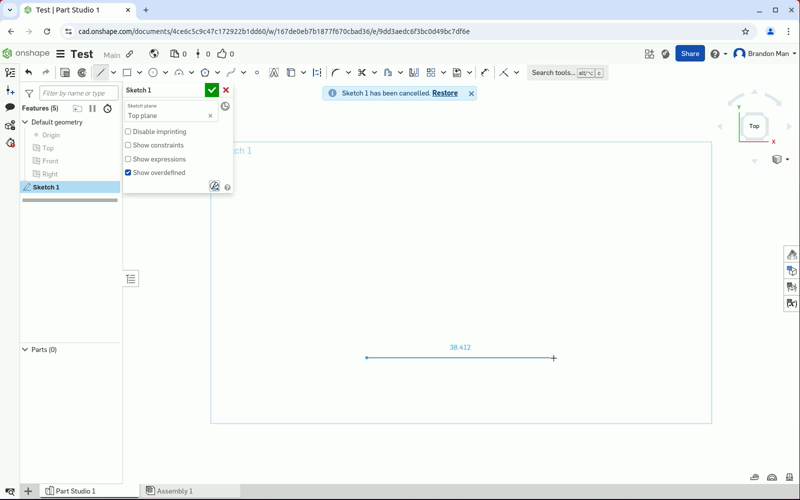
click(553, 357)
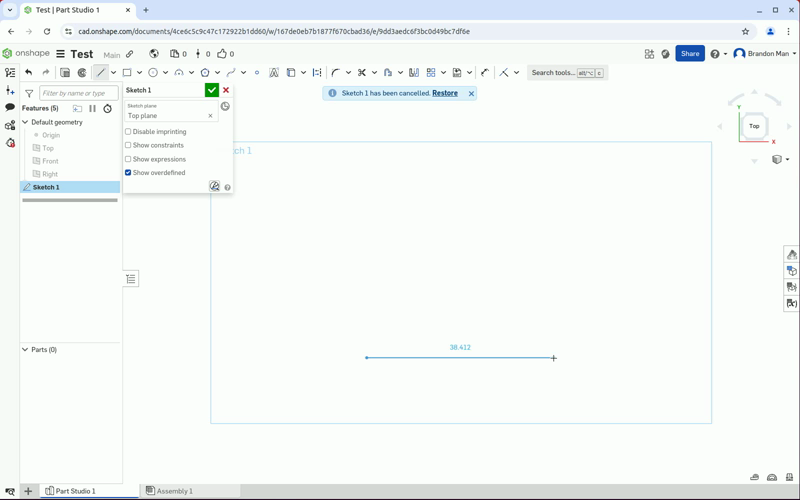
key_up(shift)
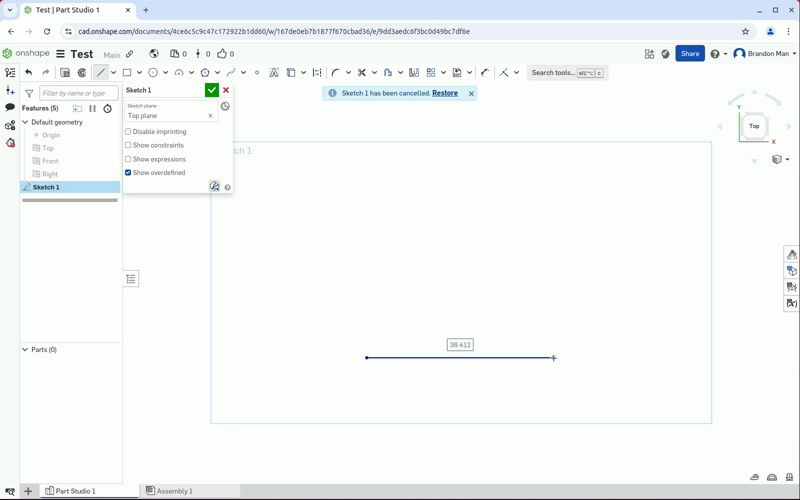
key_down(shift)
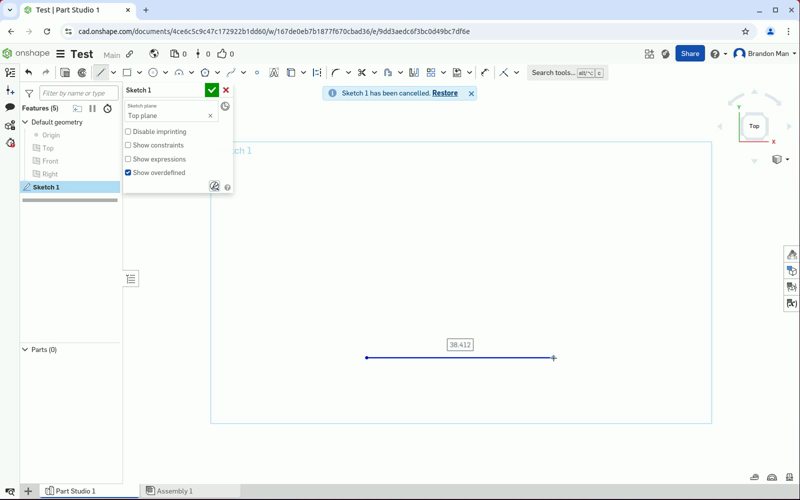
mouse_move(553, 208)
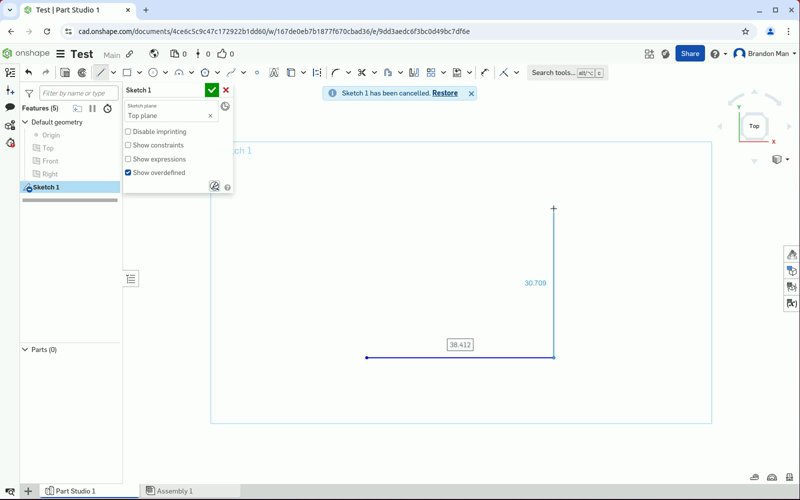
click(553, 208)
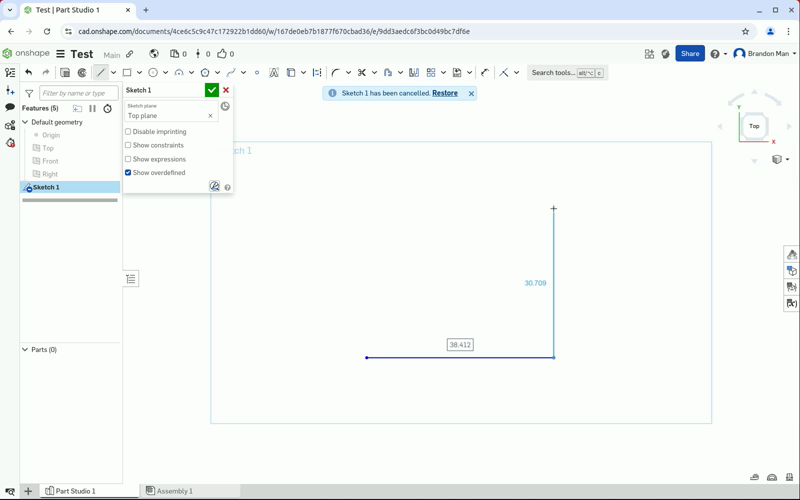
key_up(shift)
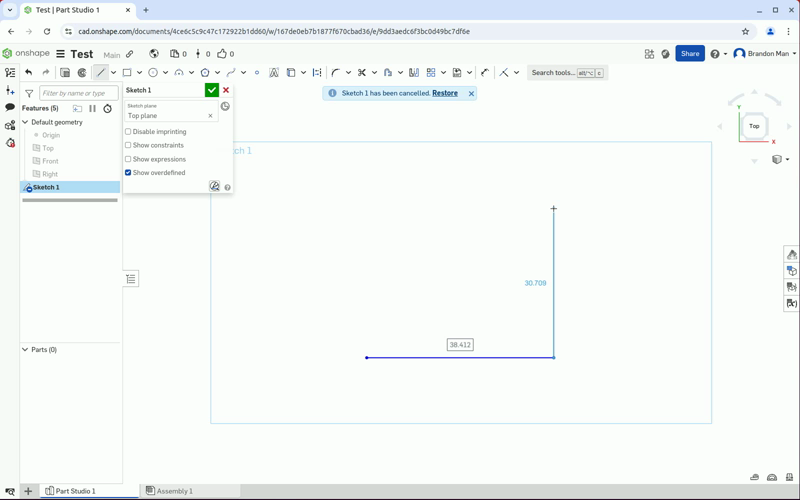
key_down(shift)
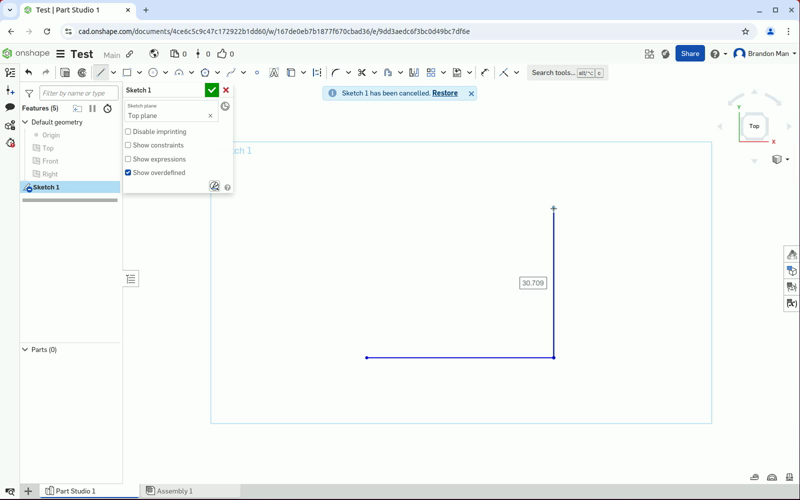
mouse_move(366, 208)
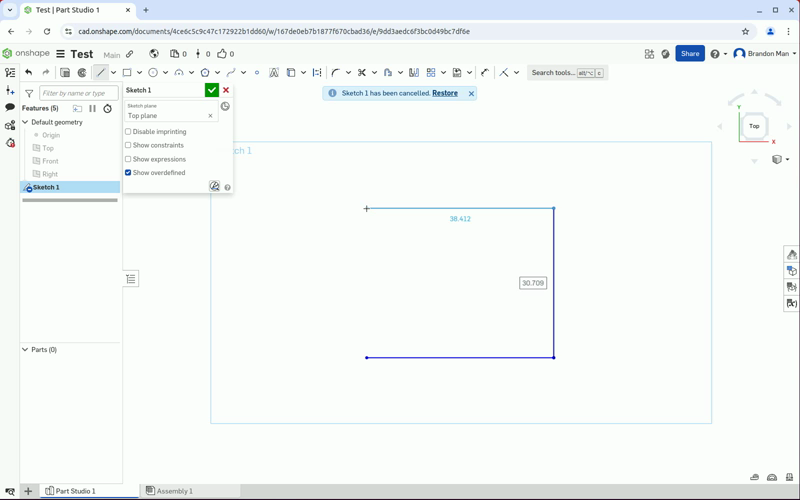
click(366, 208)
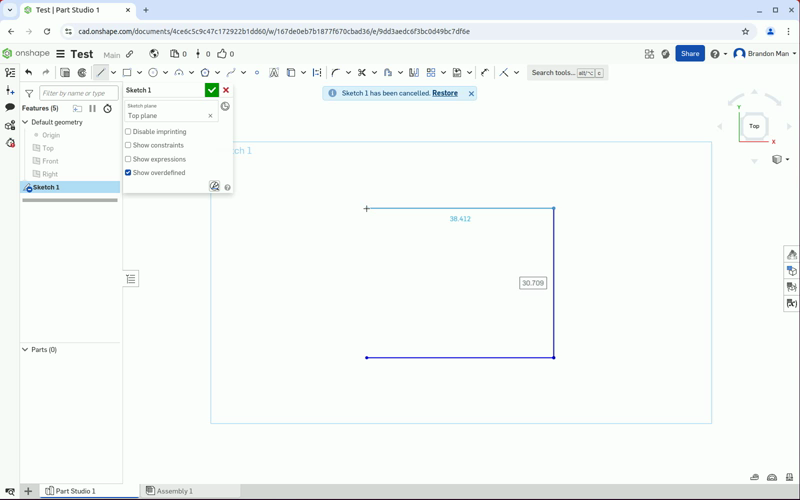
key_up(shift)
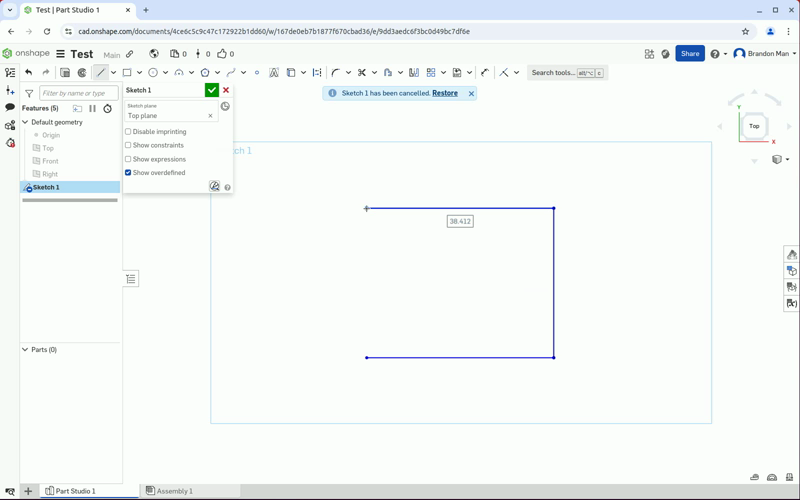
key_down(shift)
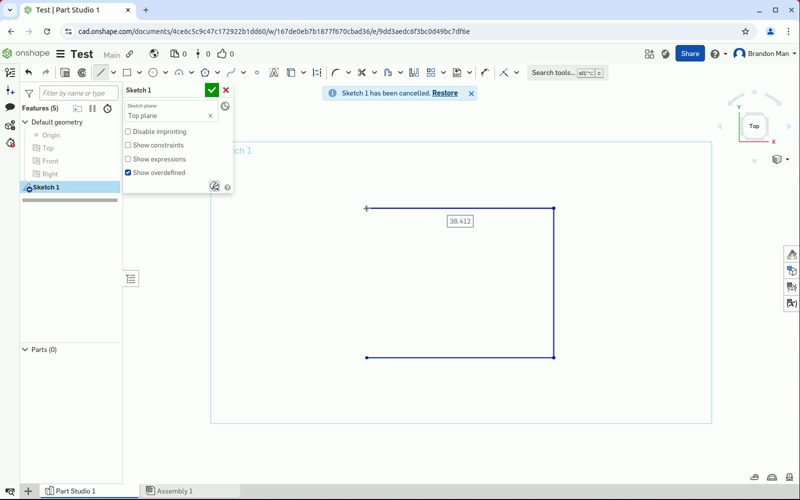
mouse_move(366, 357)
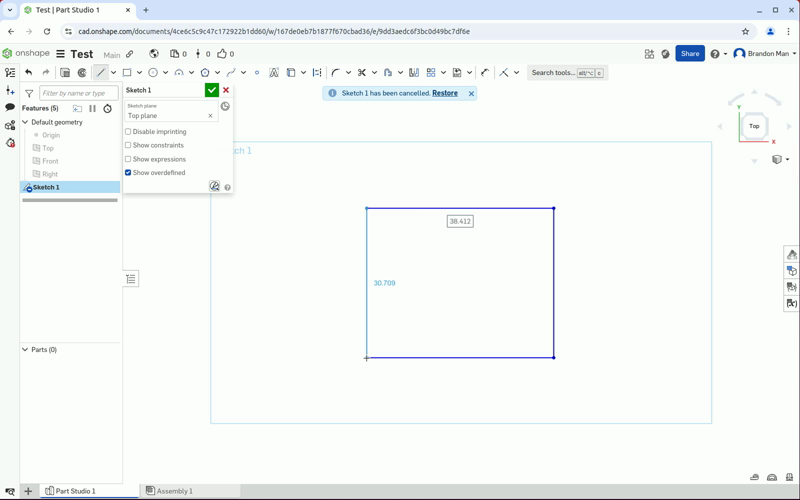
key_up(shift)
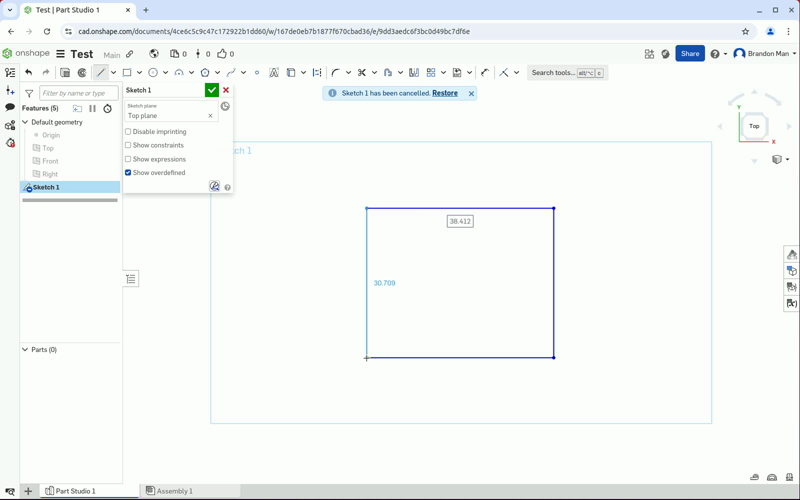
click(366, 357)
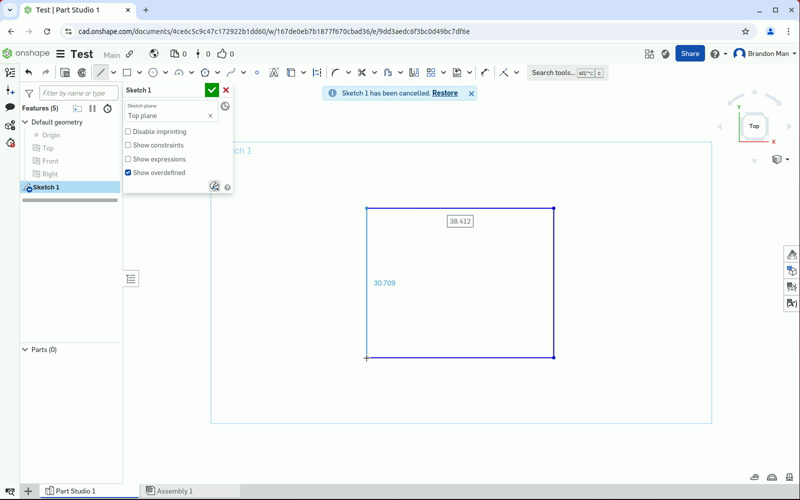
key(esc)
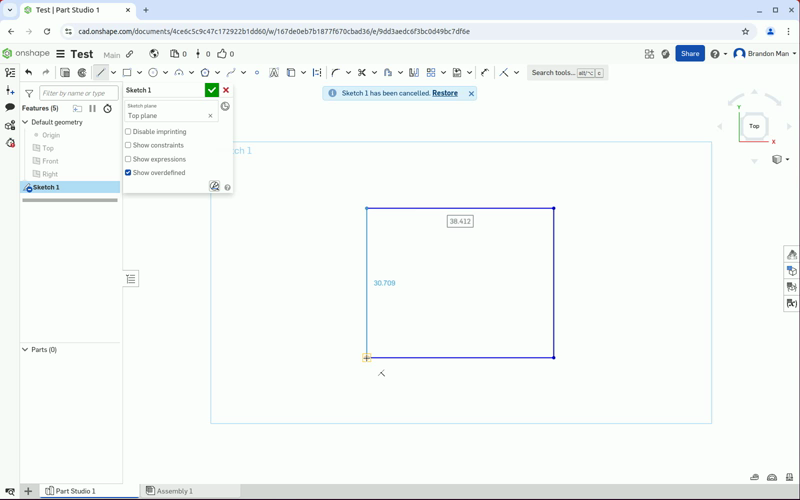
mouse_move(392, 269)
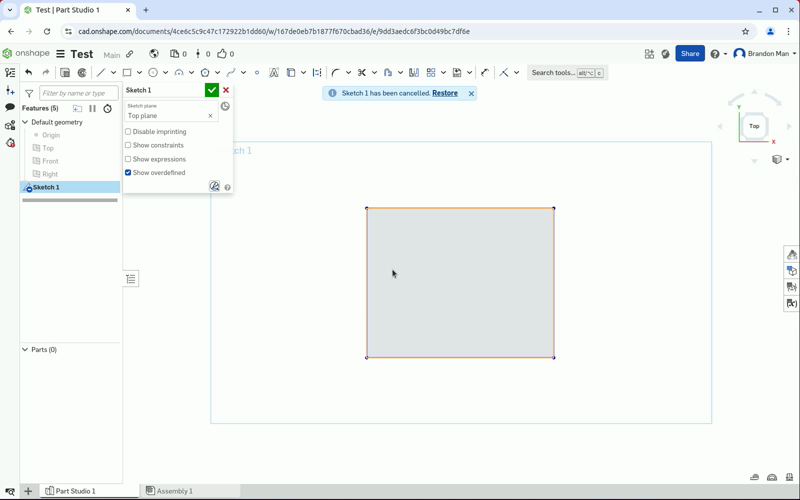
click(392, 269)
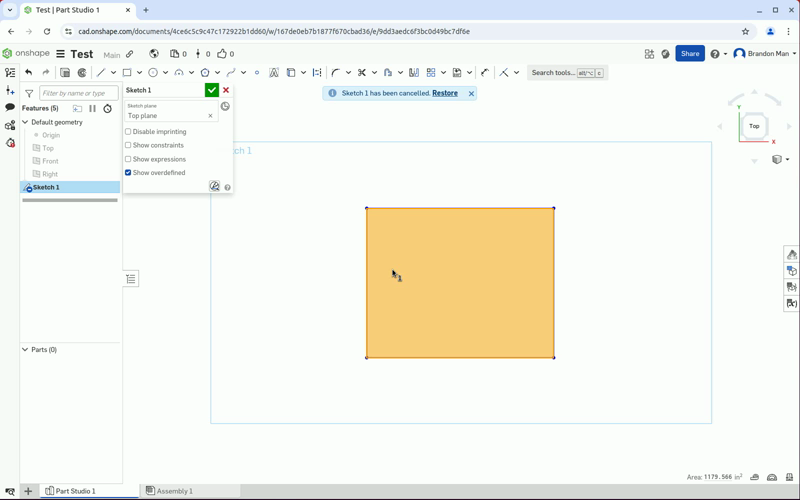
mouse_move(73, 352)
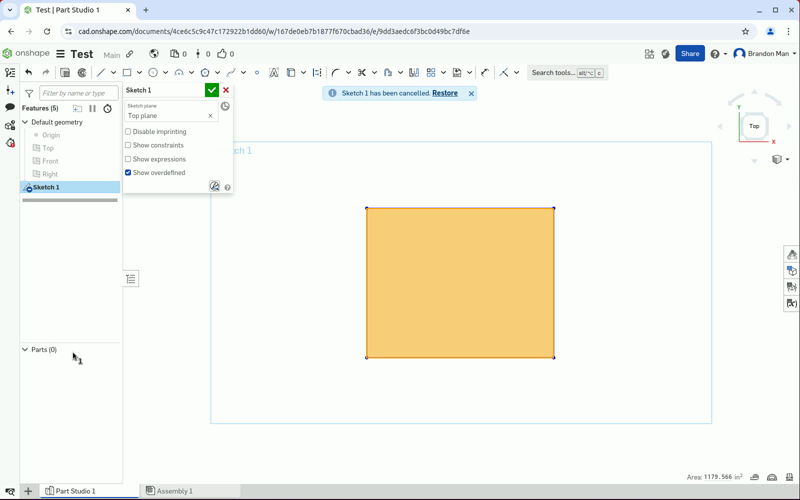
key(shift+y)
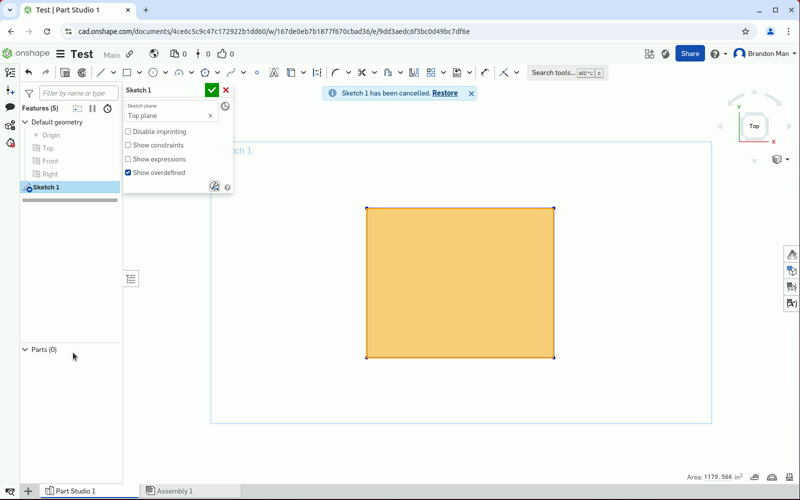
key(shift+e)
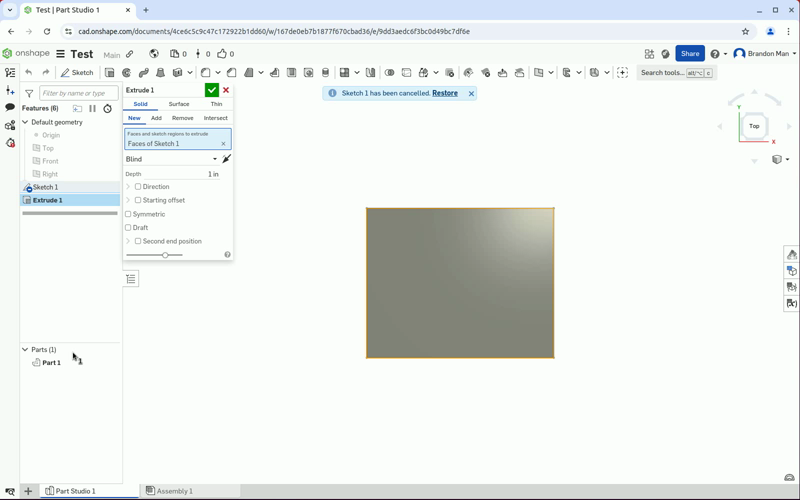
mouse_move(143, 106)
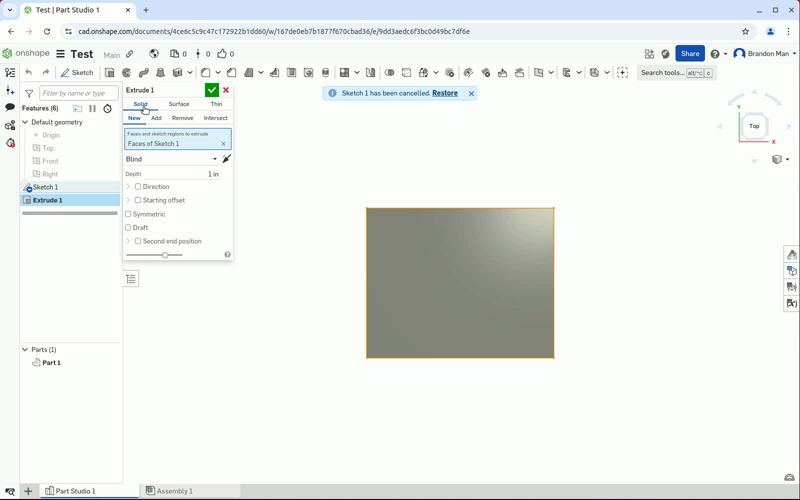
click(143, 106)
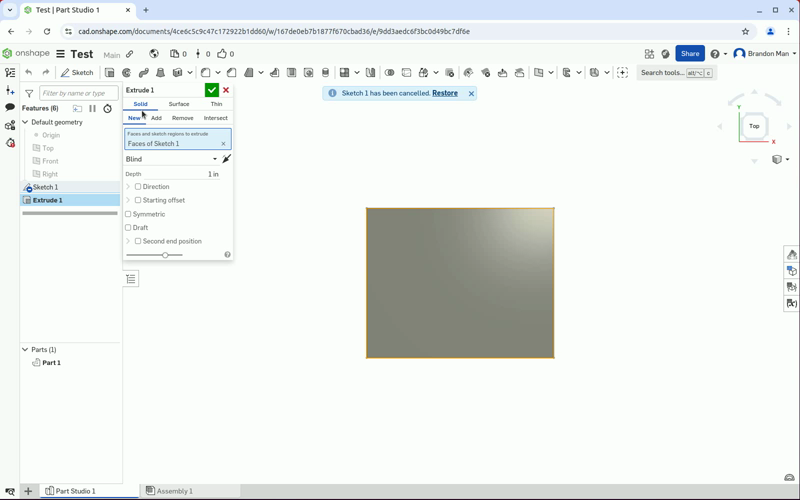
mouse_move(137, 120)
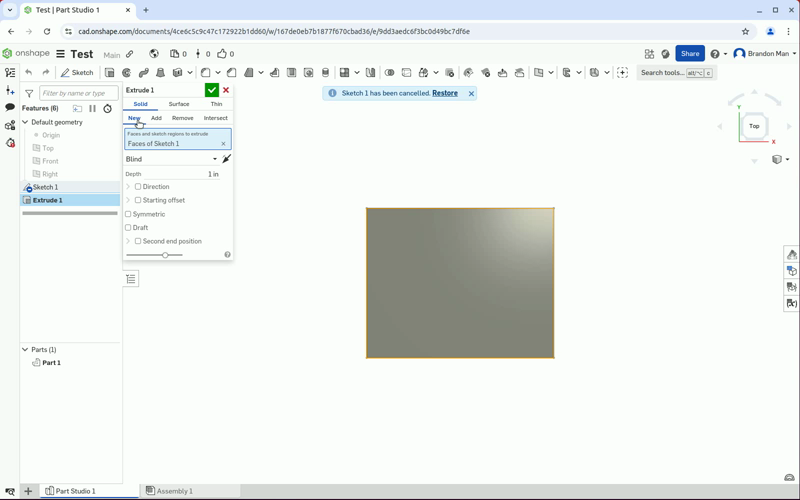
click(137, 120)
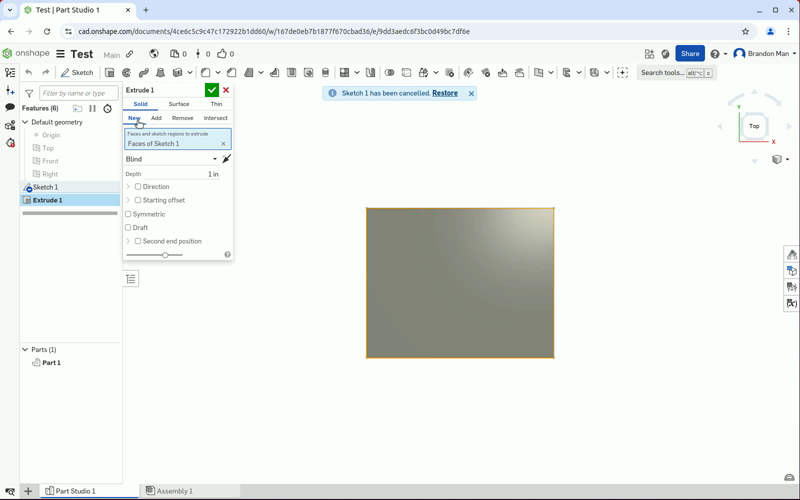
key(tab, 4)
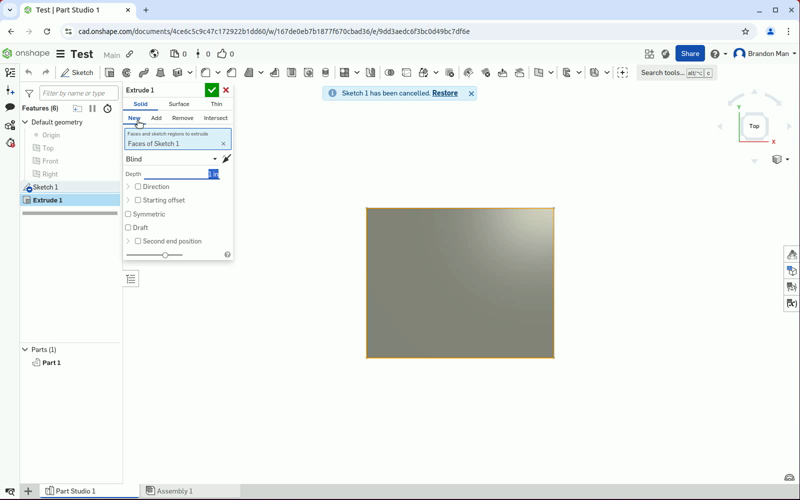
text(23.108)
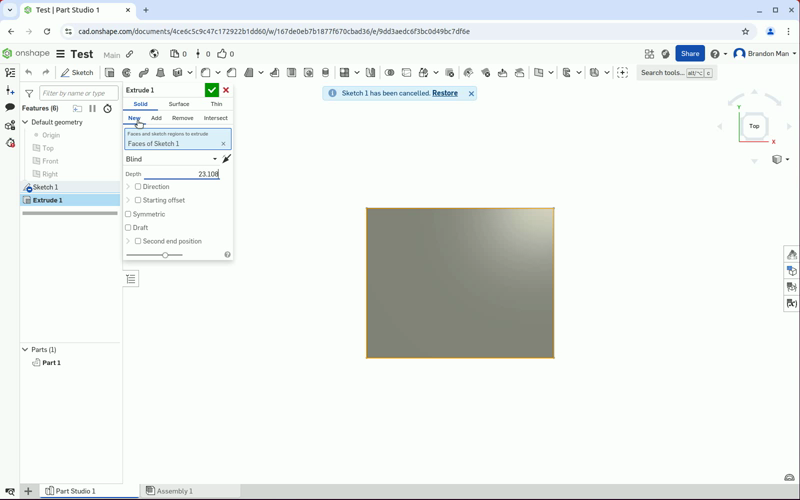
key(enter)
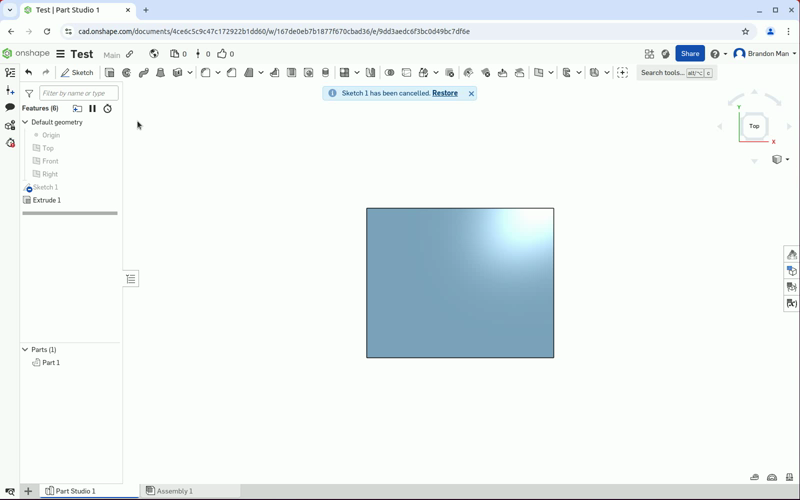
key(shift+h)
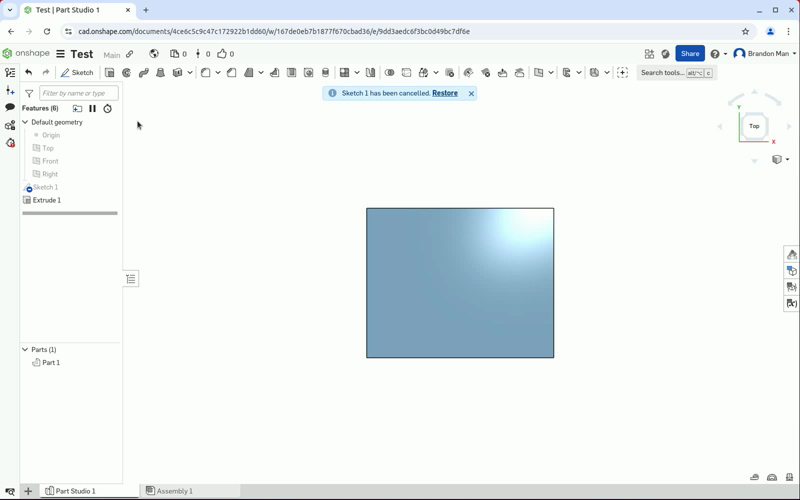
key(shift+h)
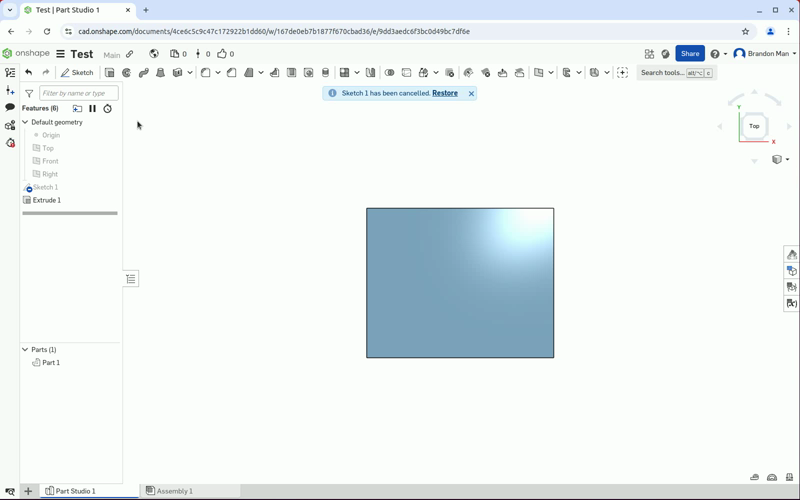
mouse_move(73, 189)
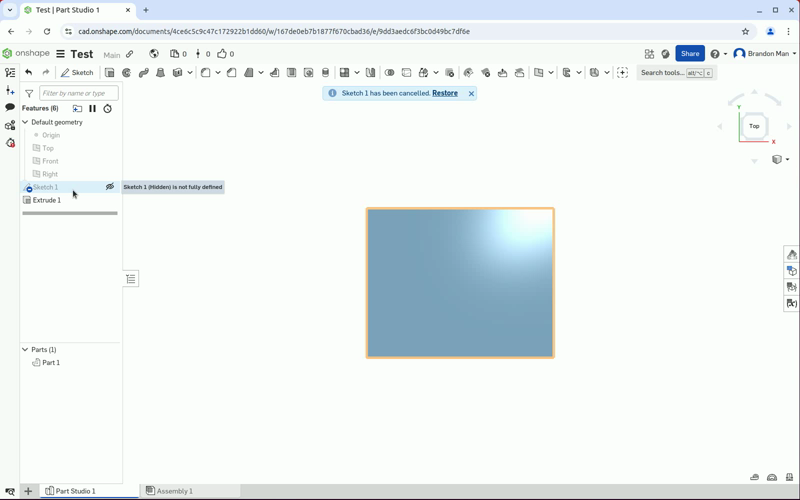
click(73, 189)
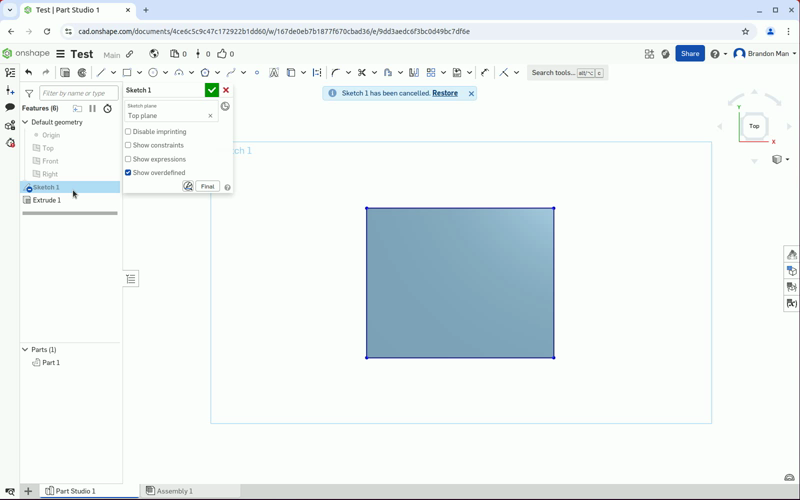
mouse_move(229, 92)
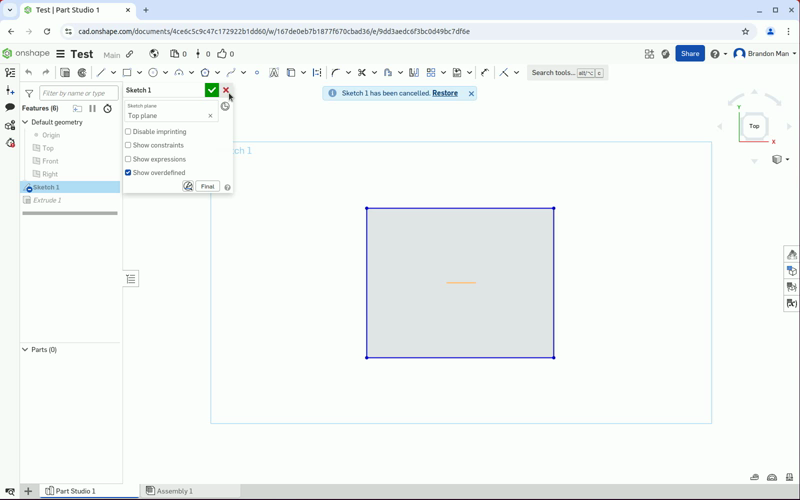
click(229, 92)
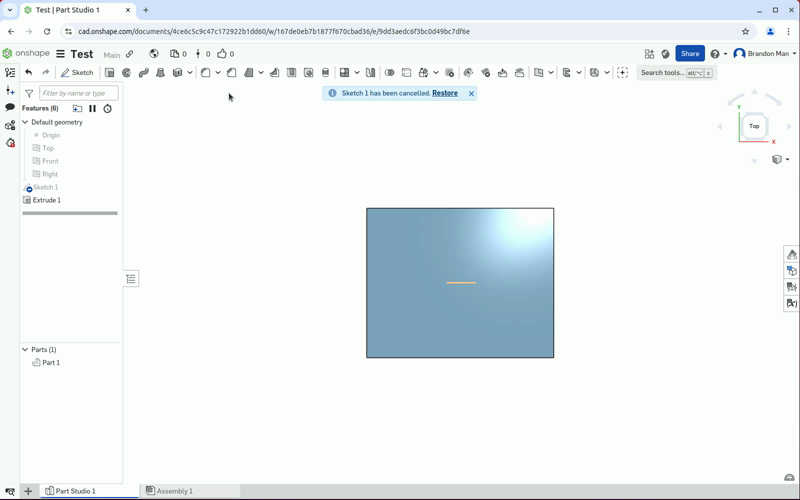
mouse_move(73, 352)
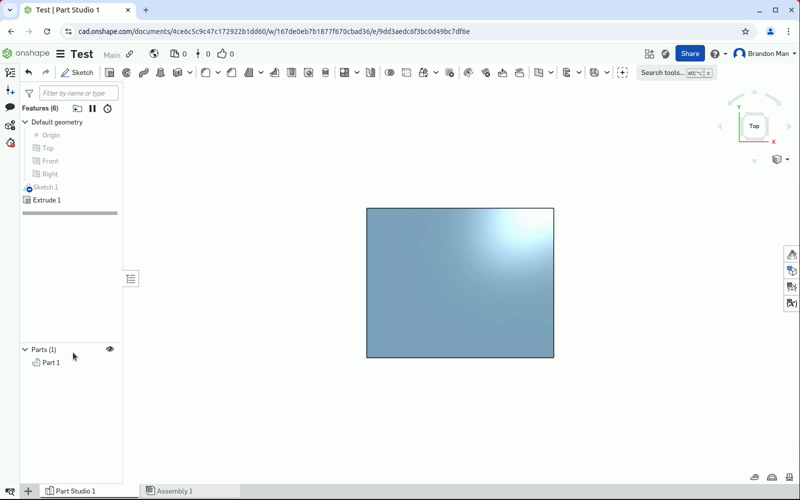
key(y)
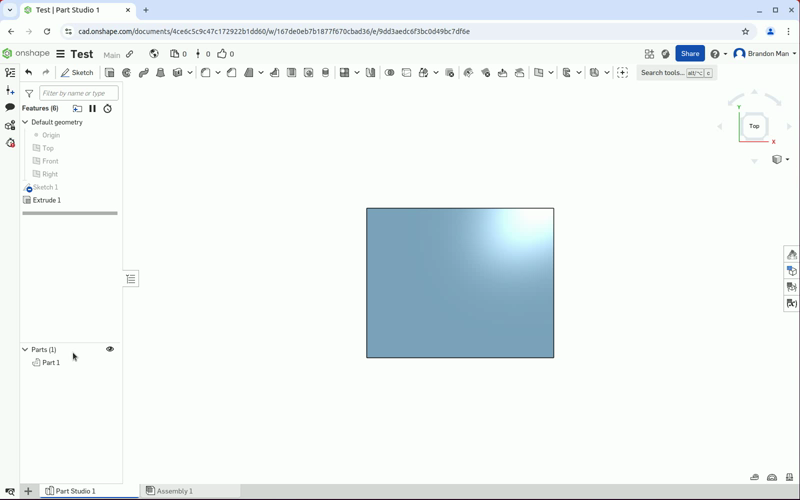
key(shift+p)
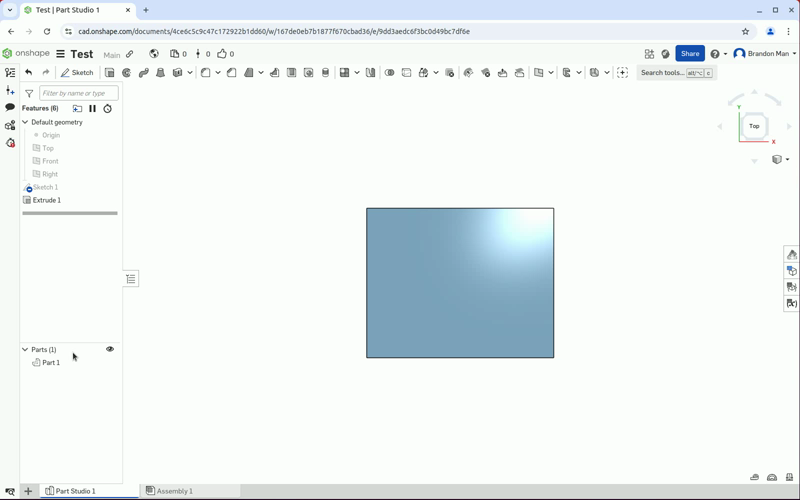
key(space)
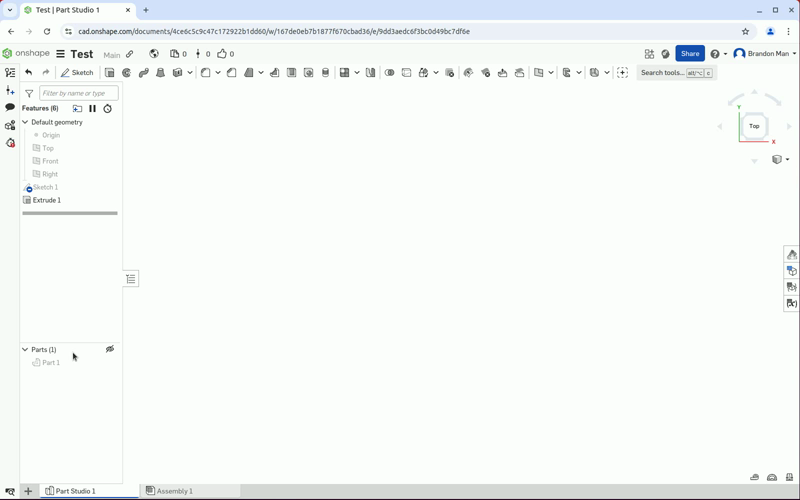
key_down(shift)
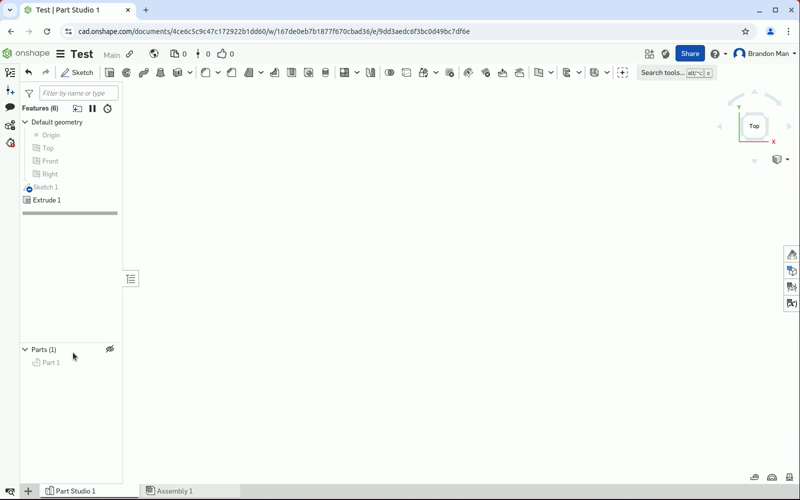
key(up)
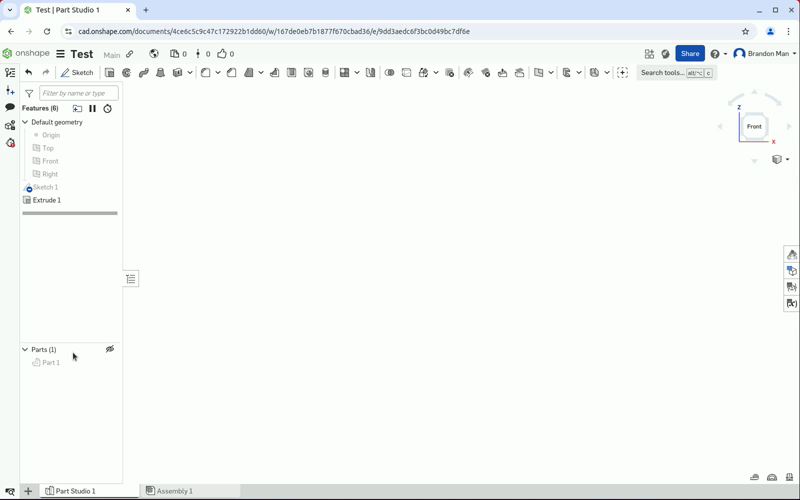
key_up(shift)
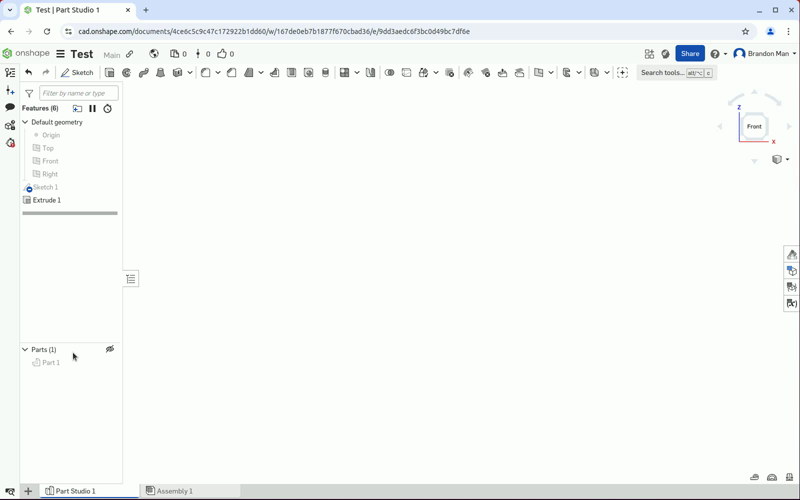
mouse_move(73, 352)
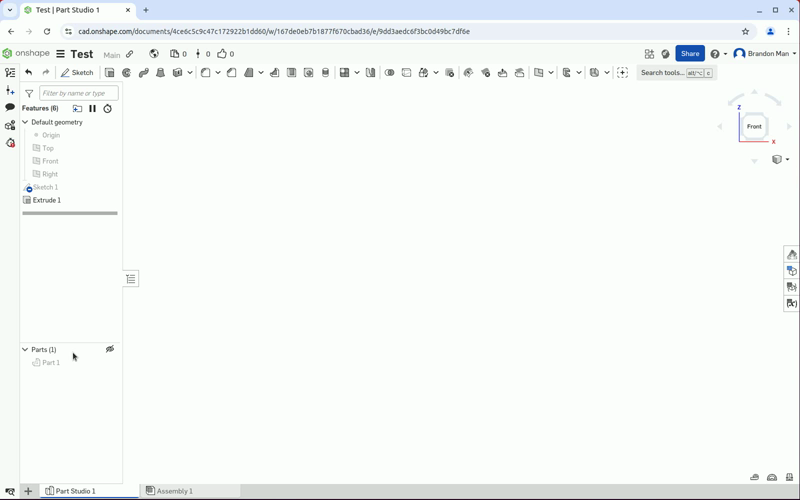
key(shift+y)
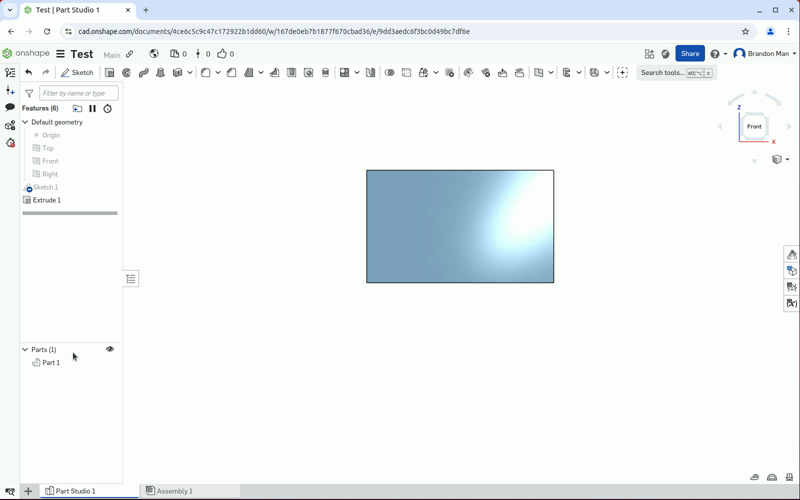
mouse_move(541, 75)
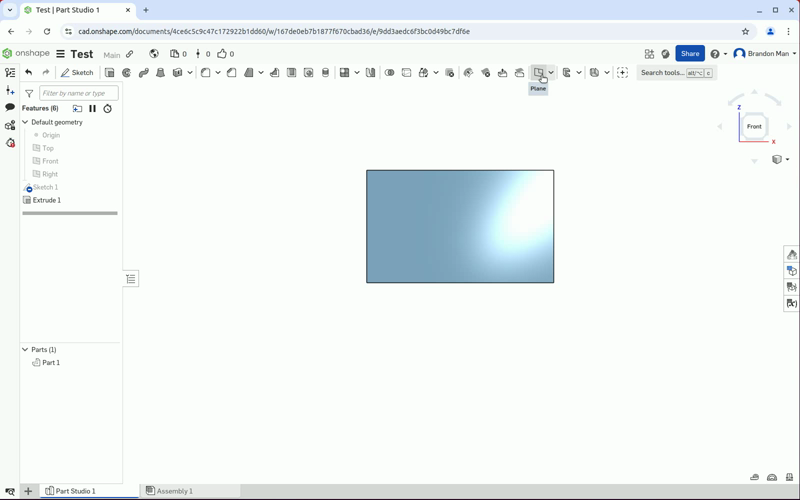
click(541, 75)
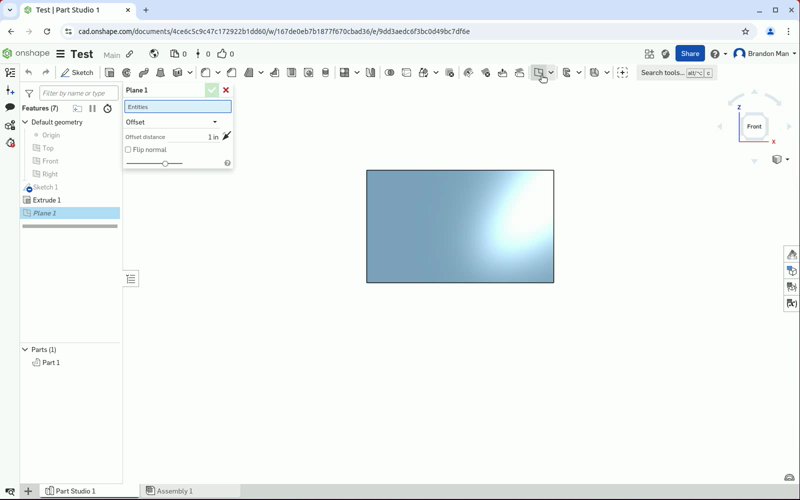
mouse_move(73, 163)
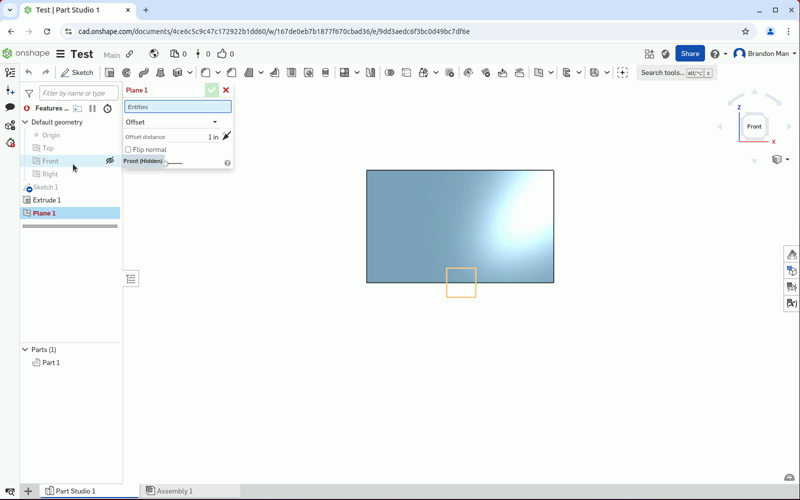
click(73, 163)
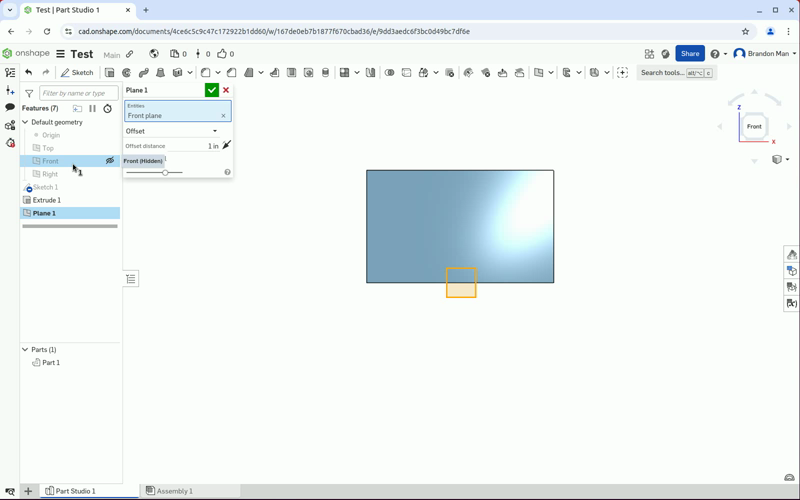
key(tab, 2)
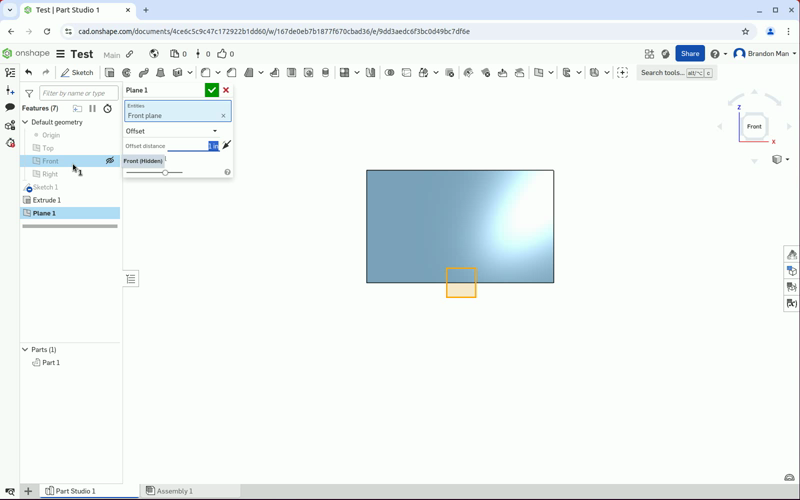
text(15.405)
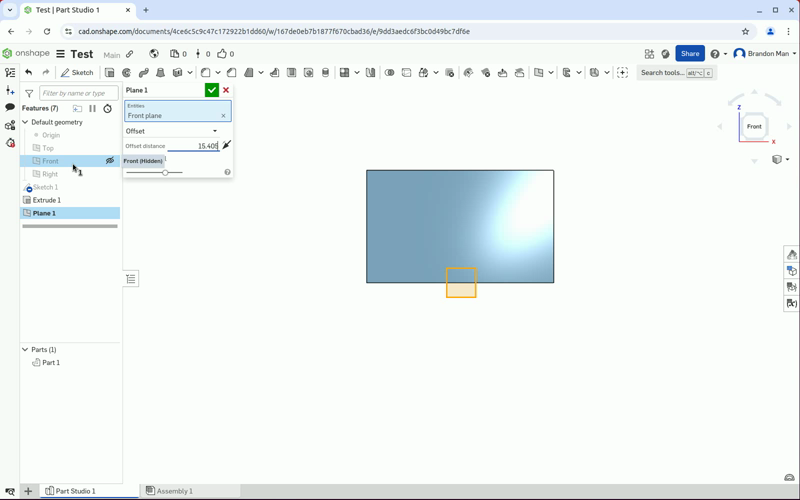
key(enter, 2)
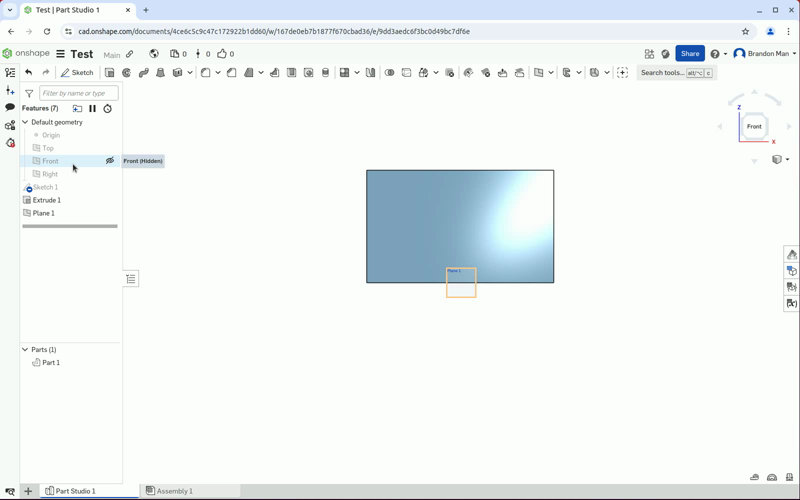
key(shift+s)
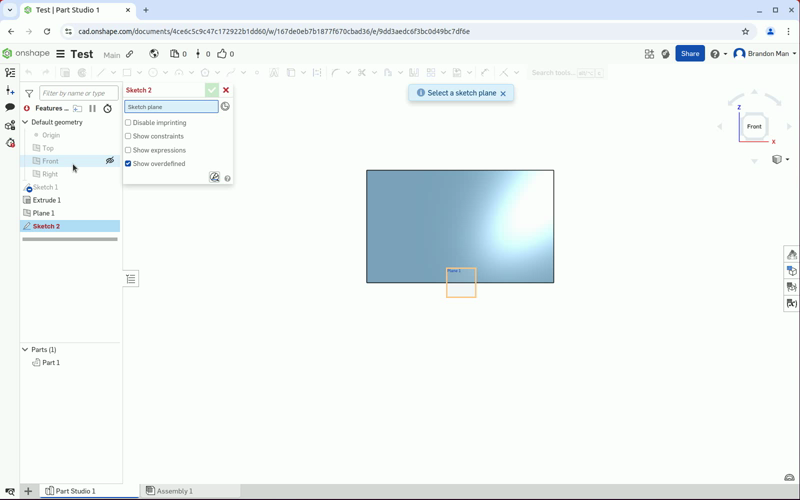
mouse_move(73, 215)
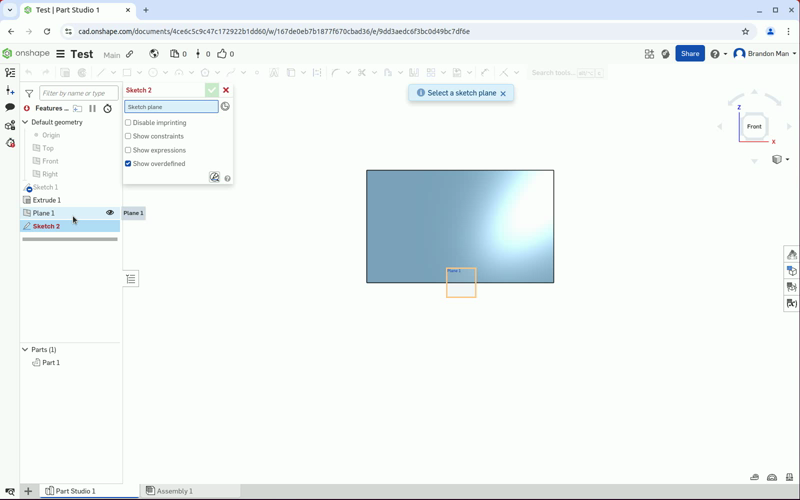
click(73, 215)
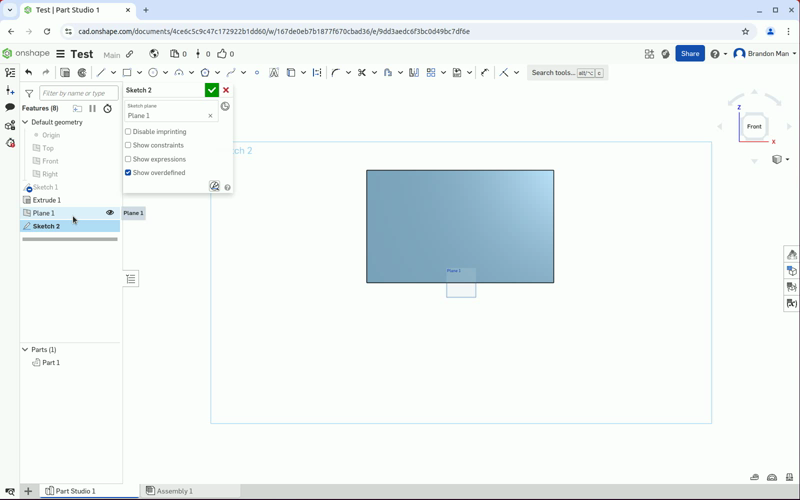
mouse_move(73, 352)
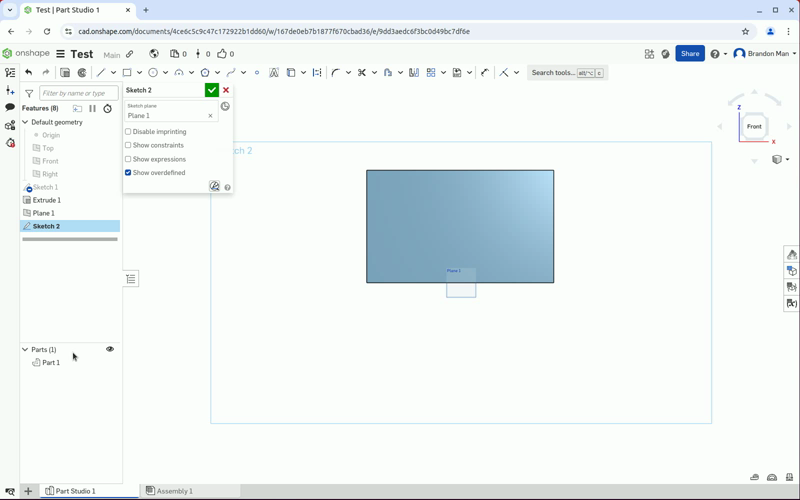
key(y)
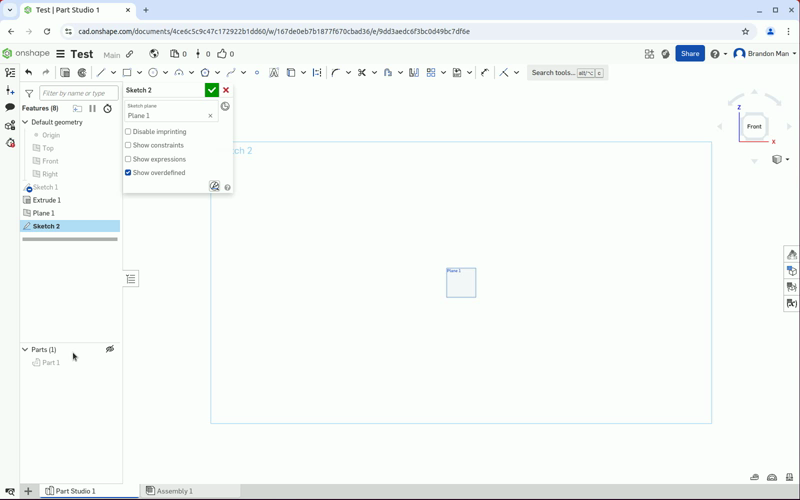
key(l)
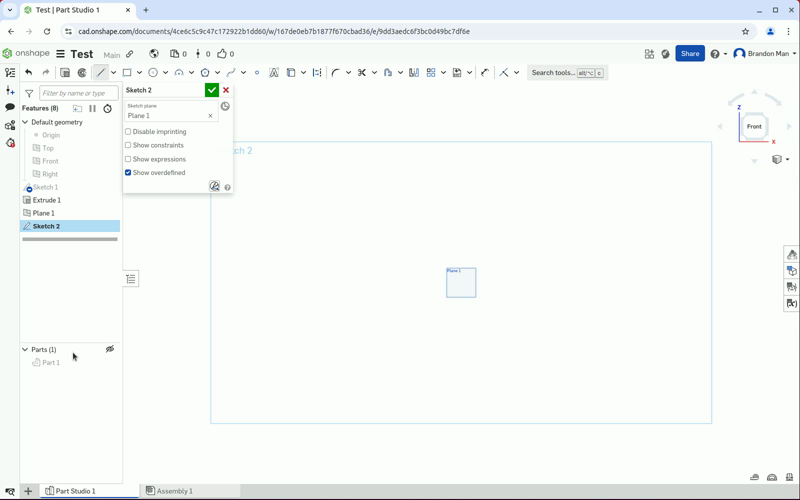
key_down(shift)
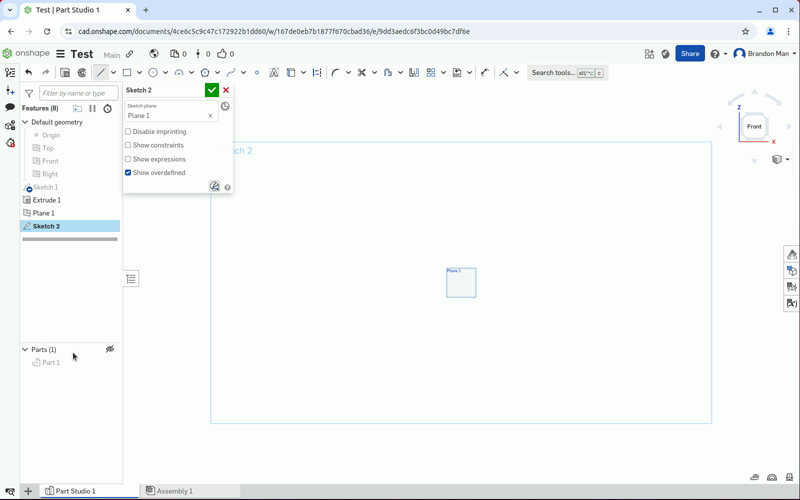
mouse_move(366, 245)
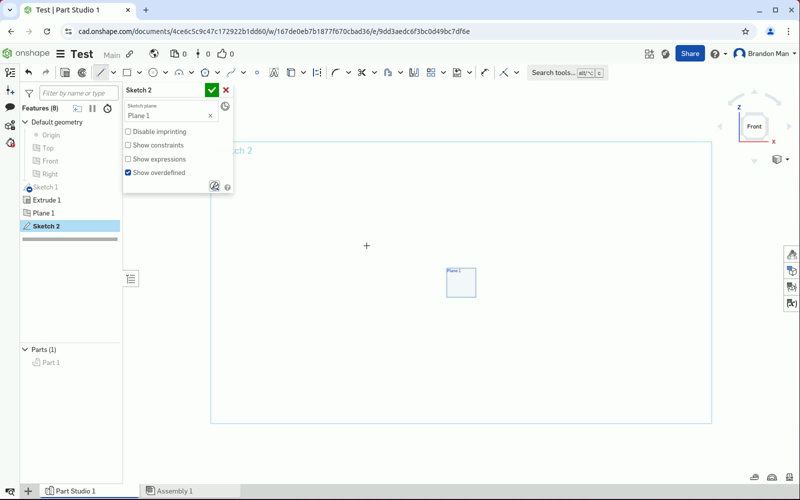
click(366, 245)
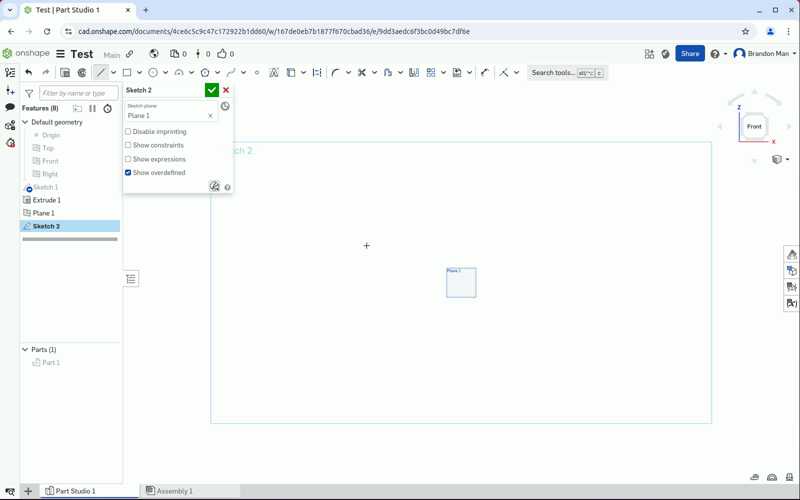
key_up(shift)
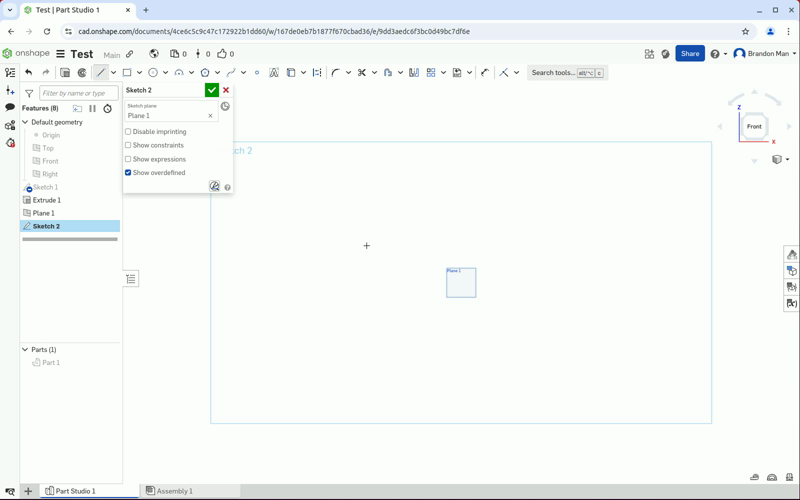
key_down(shift)
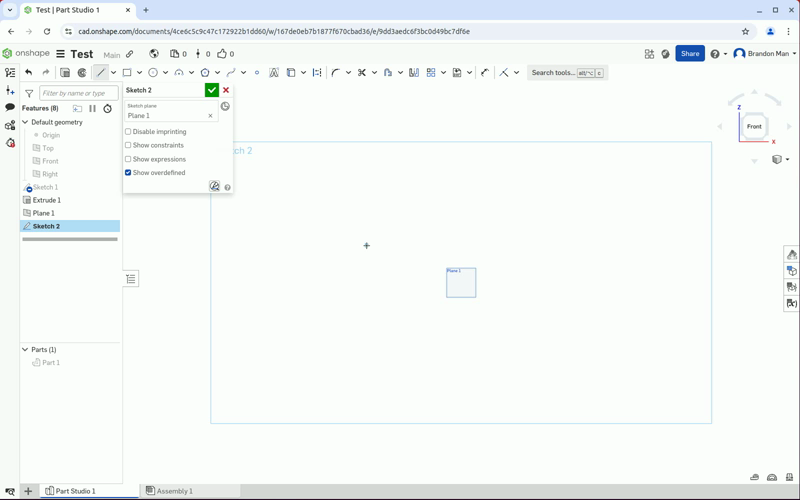
mouse_move(366, 169)
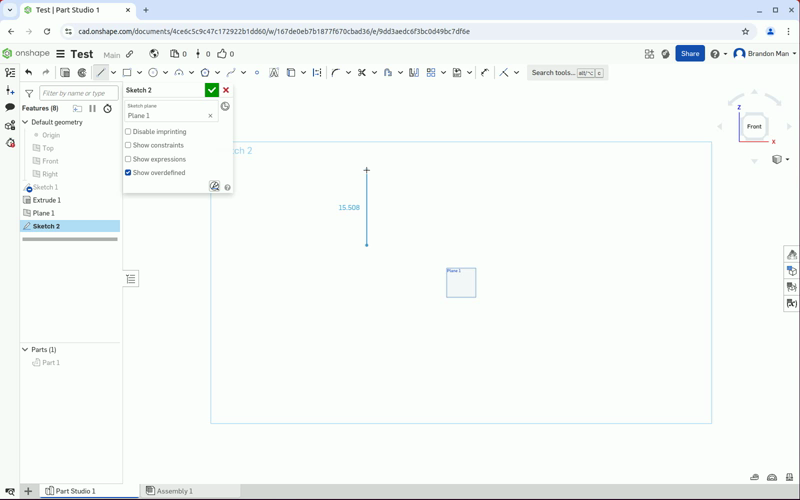
click(366, 169)
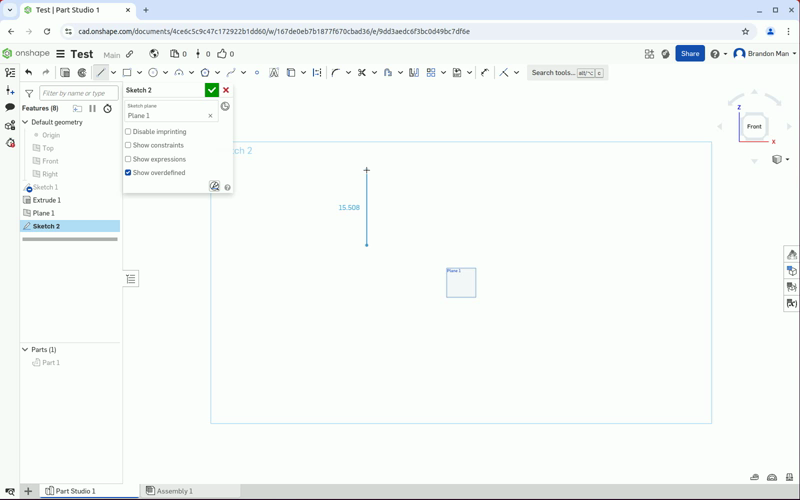
key_up(shift)
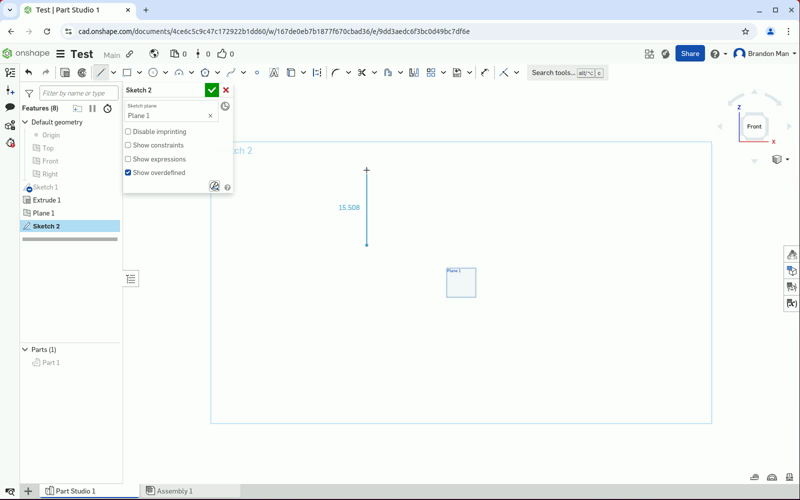
key_down(shift)
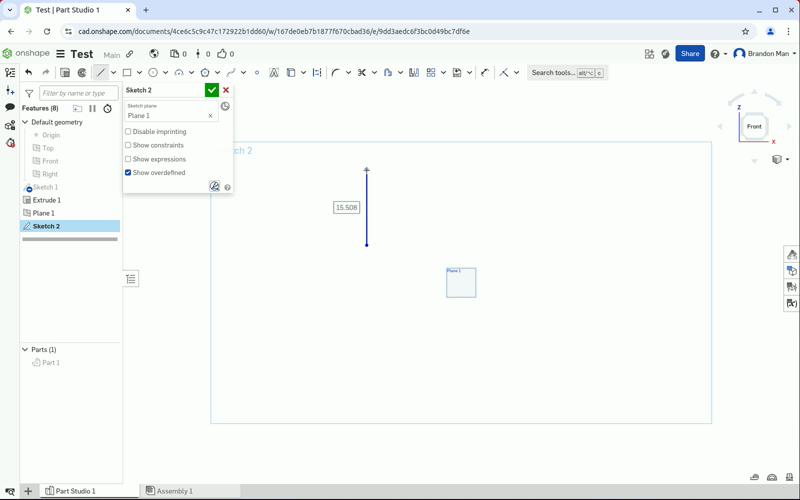
mouse_move(442, 169)
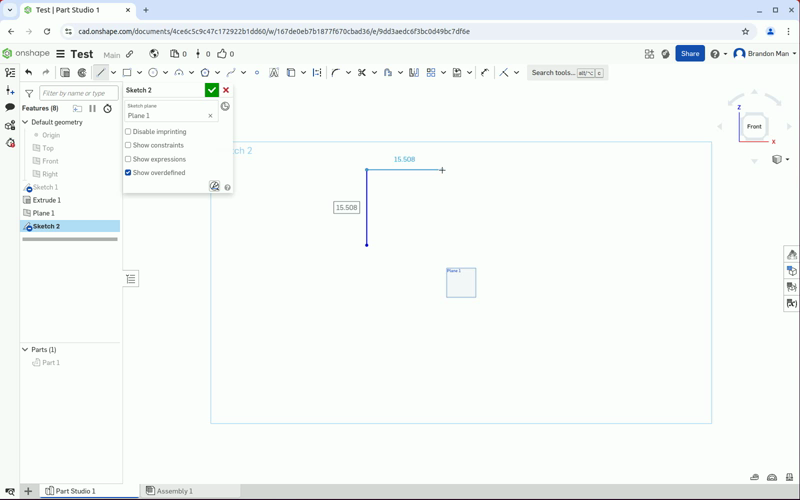
click(442, 169)
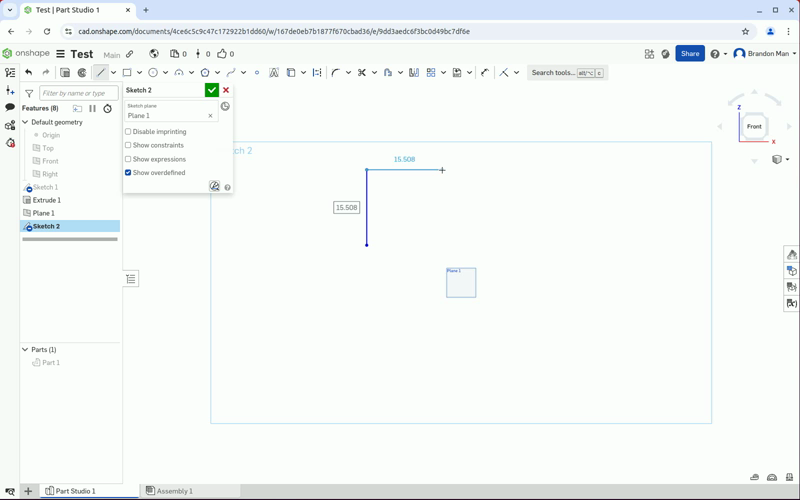
key_up(shift)
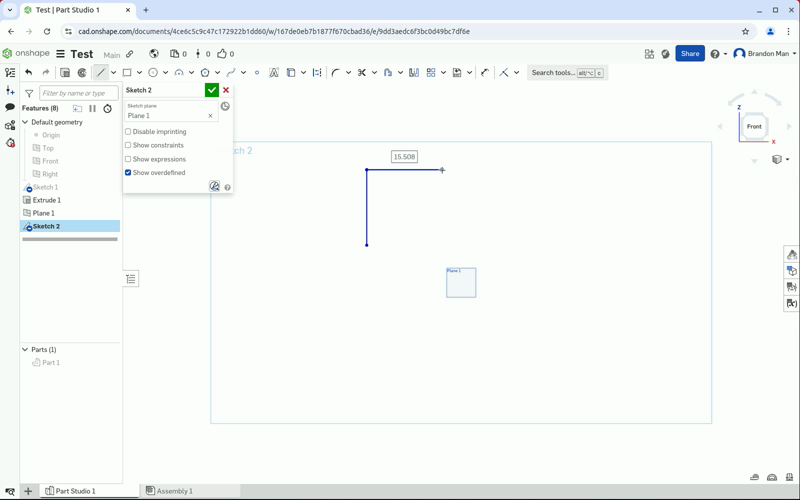
key(esc)
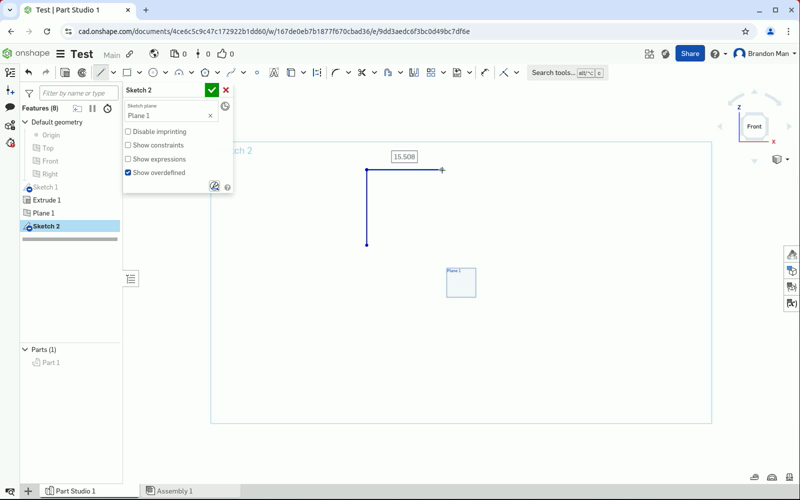
key(a)
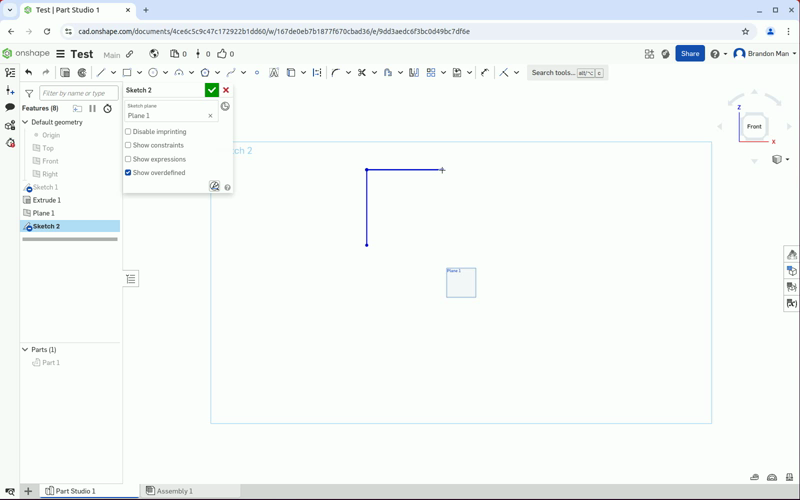
mouse_move(442, 169)
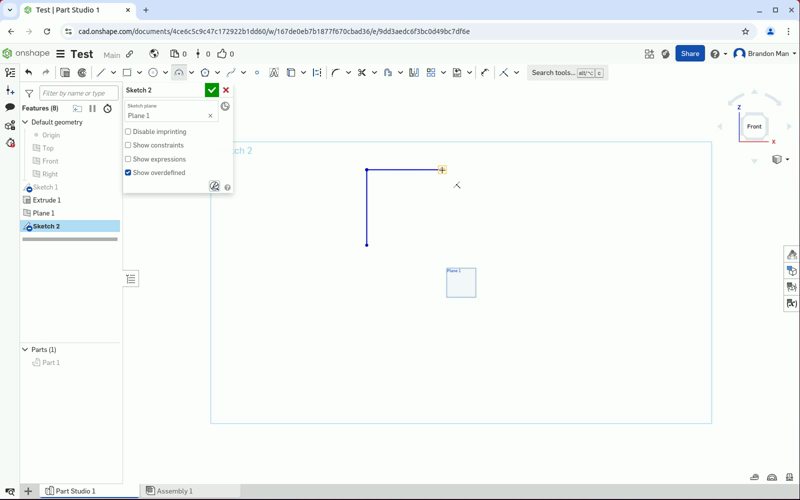
click(442, 169)
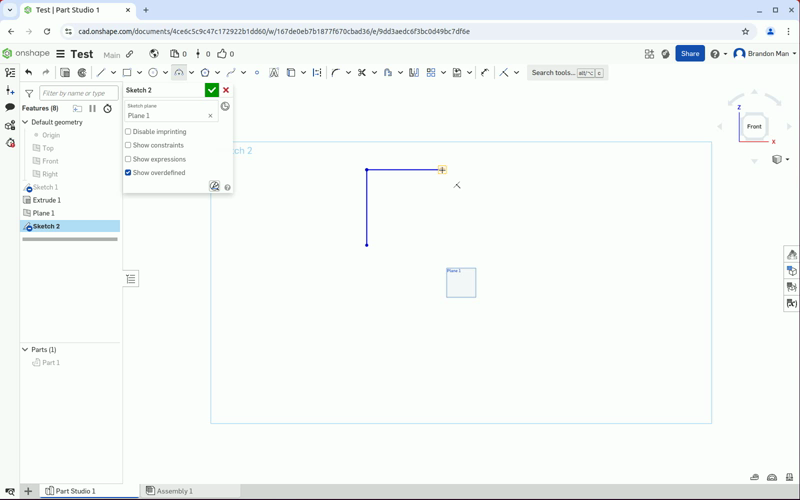
mouse_move(366, 245)
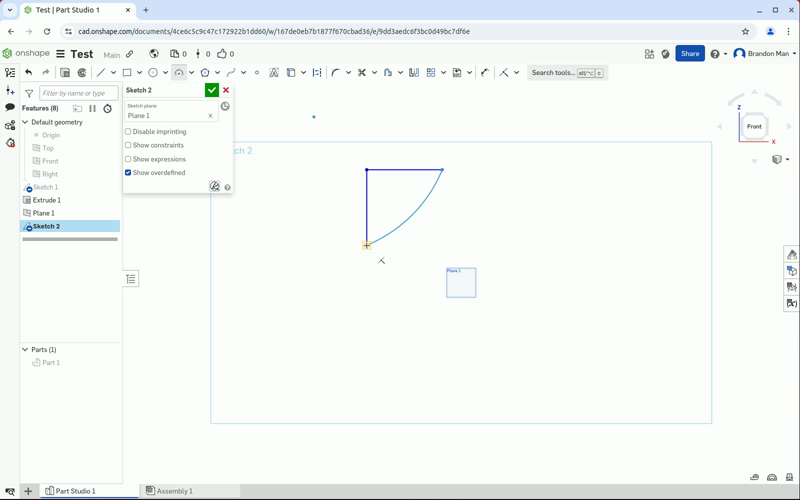
click(366, 245)
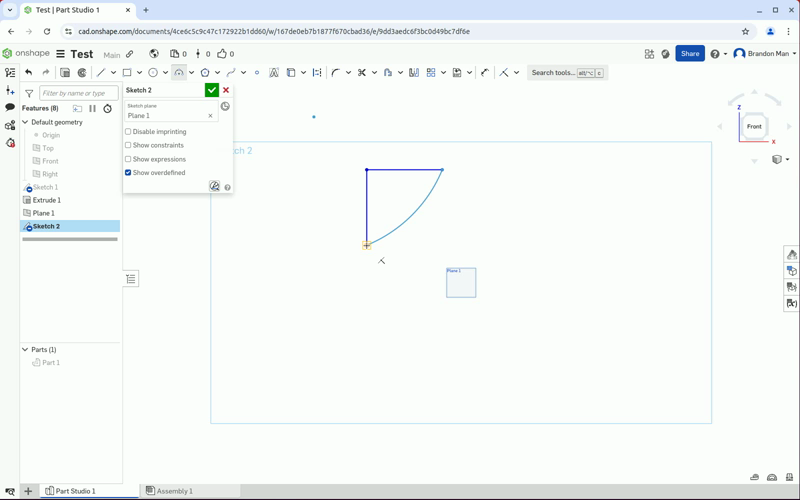
key_down(shift)
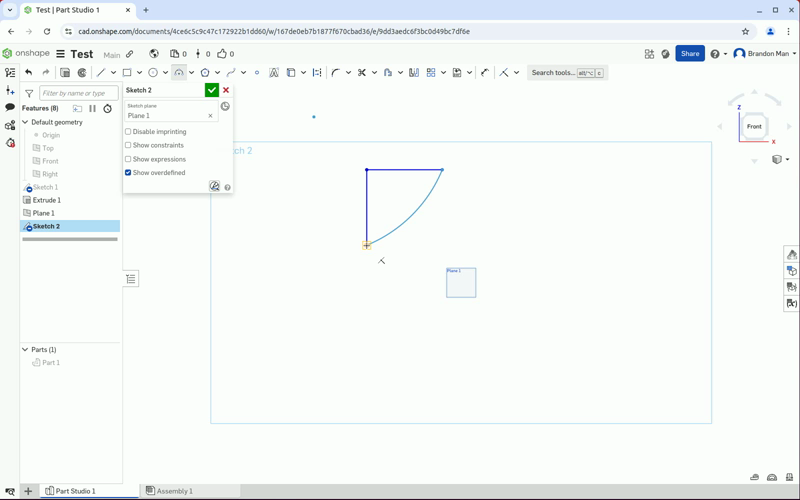
mouse_move(313, 116)
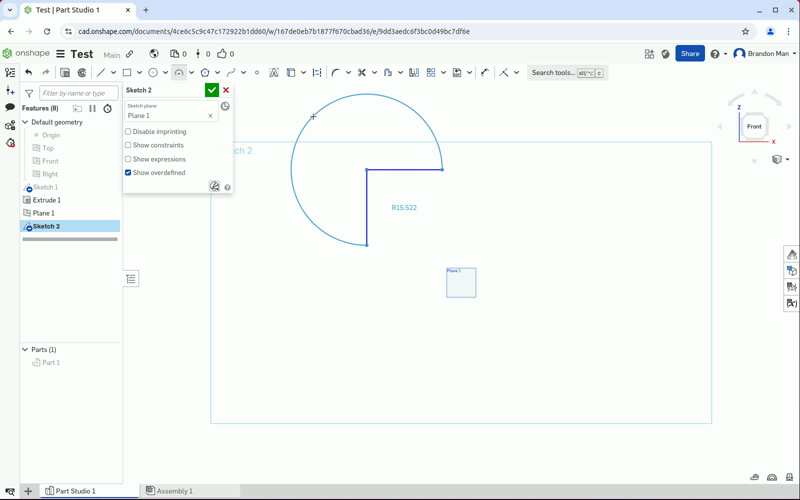
click(313, 116)
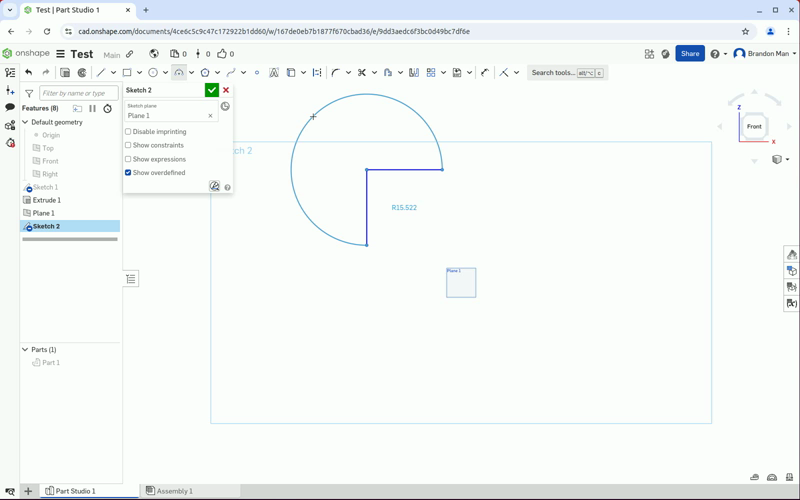
key_up(shift)
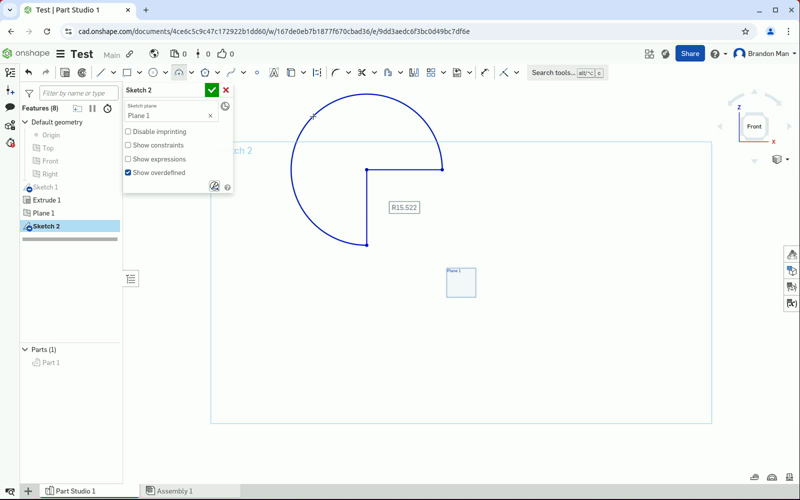
key(esc)
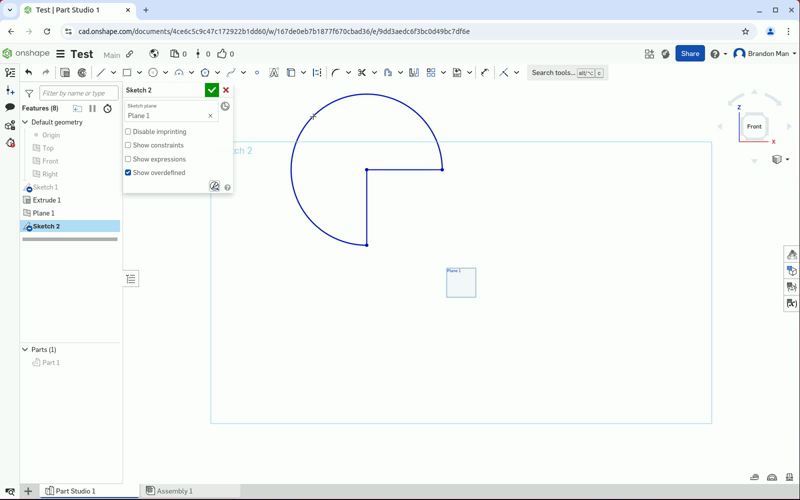
mouse_move(391, 122)
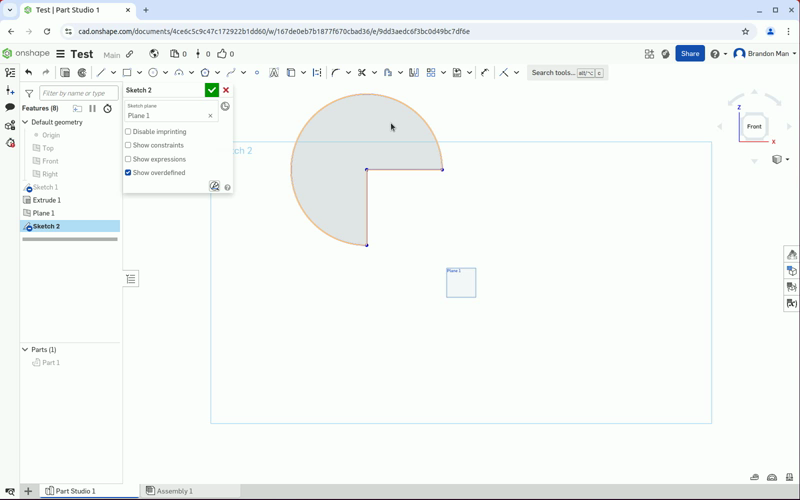
scroll(6)
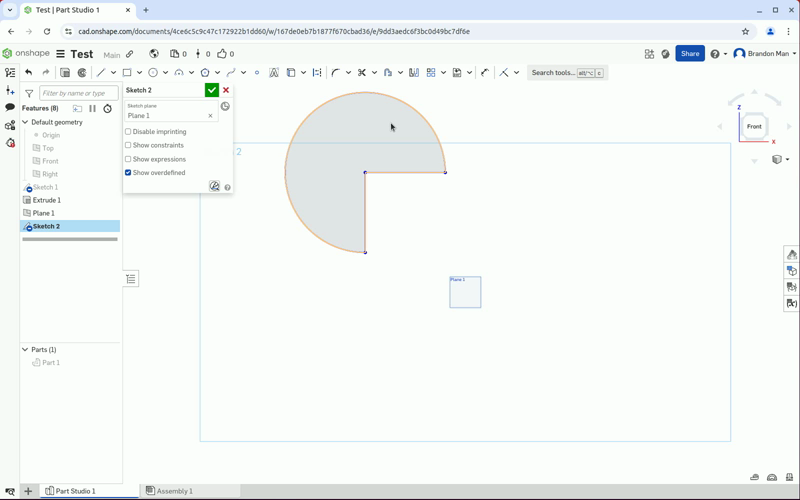
scroll(6)
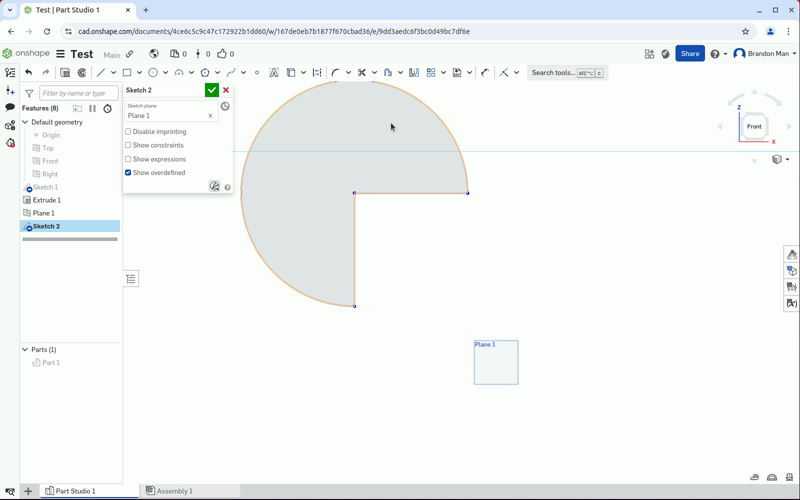
scroll(6)
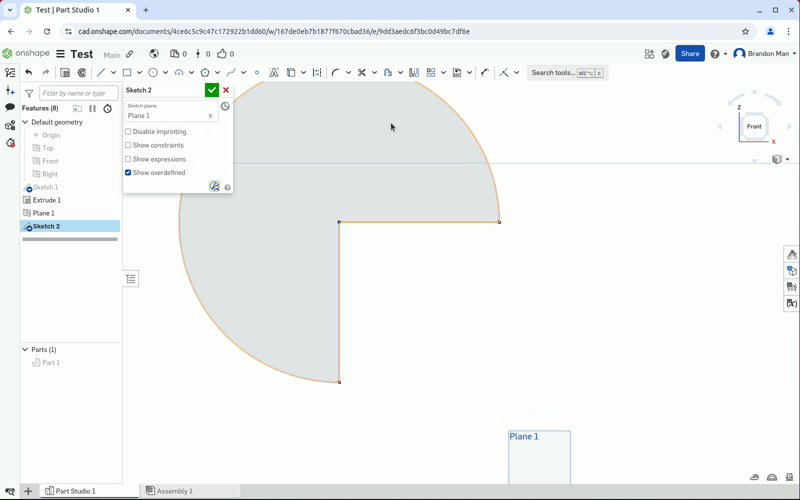
scroll(6)
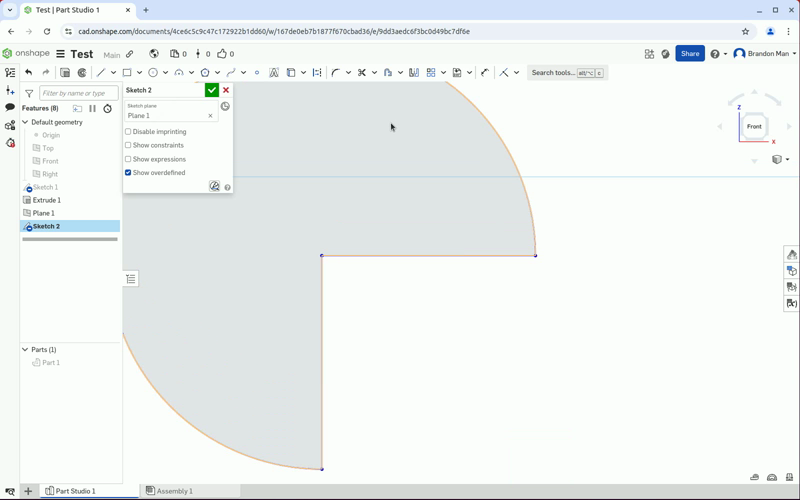
scroll(6)
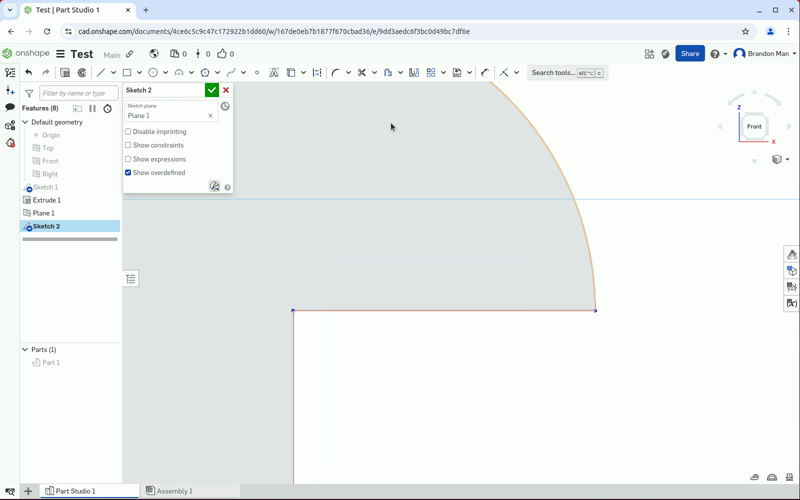
scroll(6)
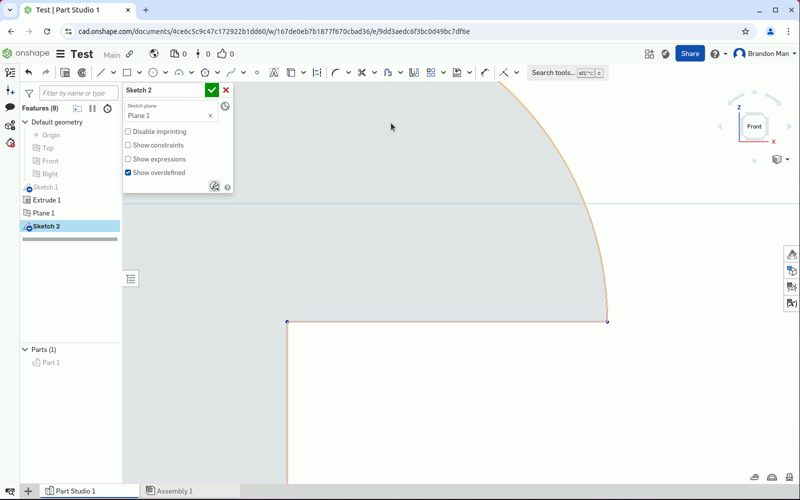
scroll(6)
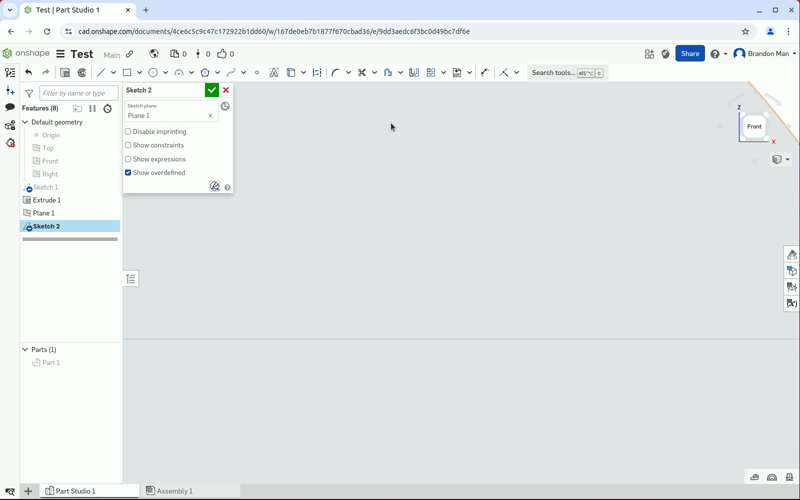
click(391, 122)
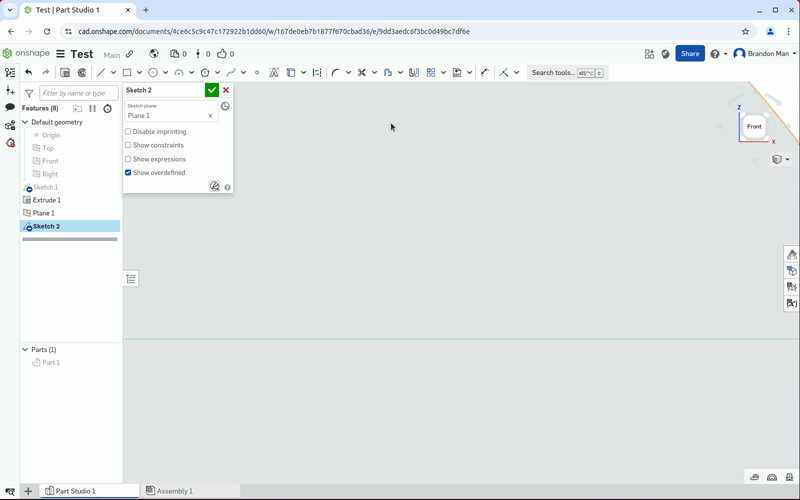
scroll(-6)
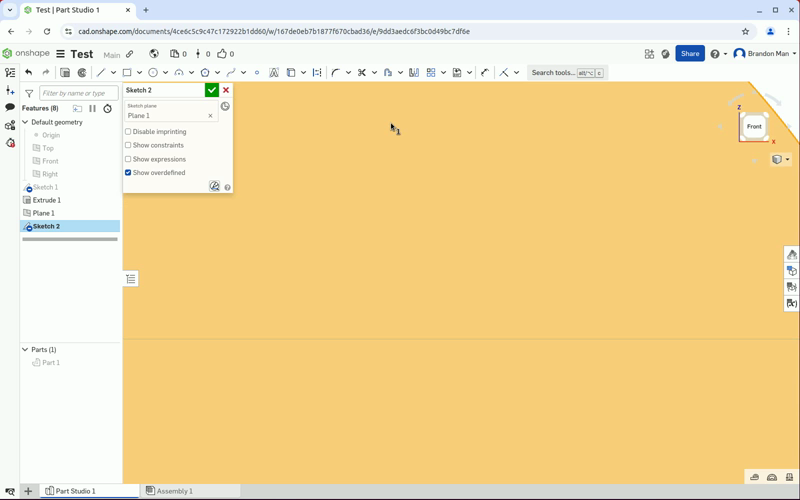
scroll(-6)
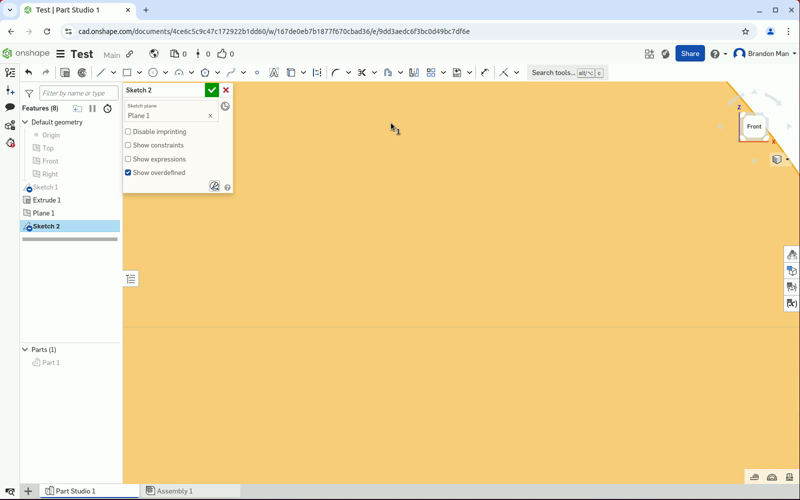
scroll(-6)
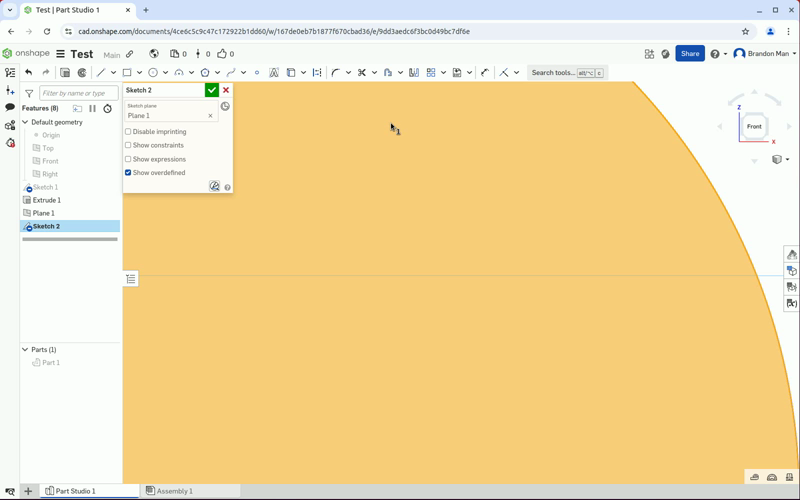
scroll(-6)
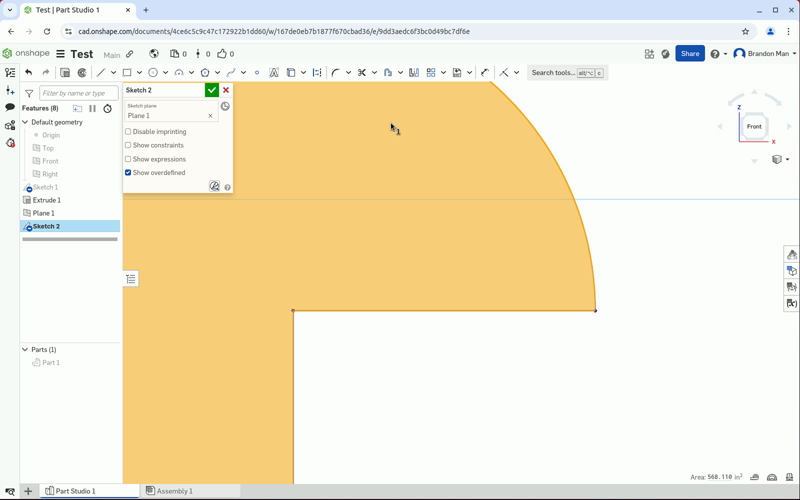
scroll(-6)
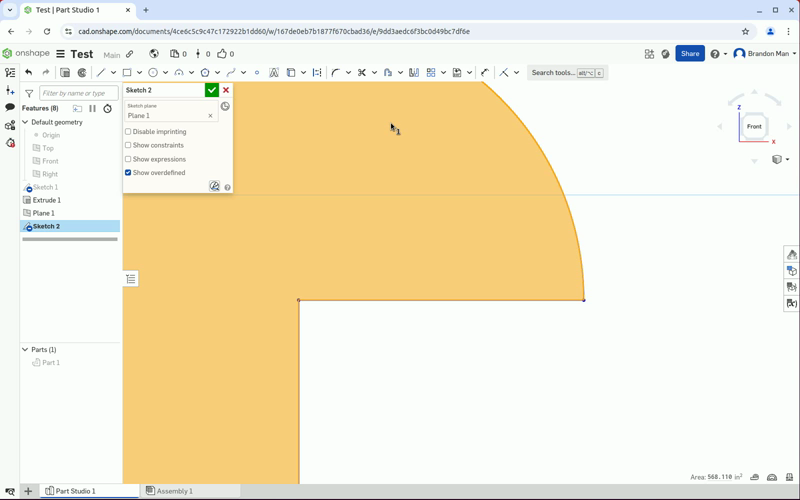
scroll(-6)
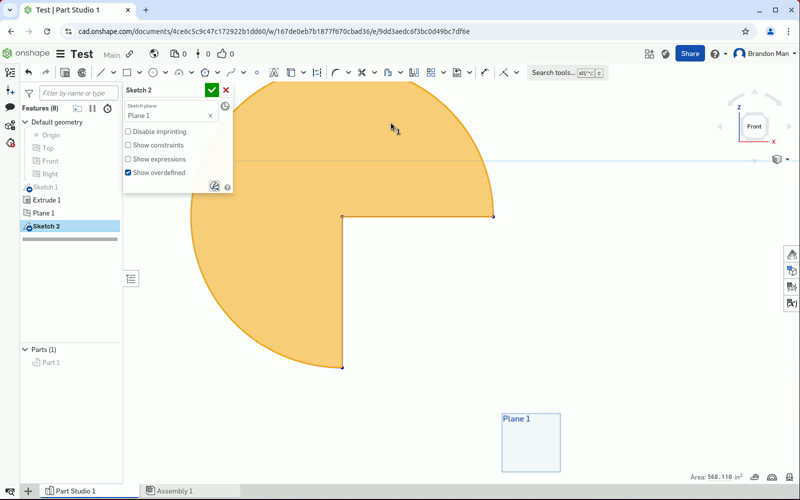
scroll(-6)
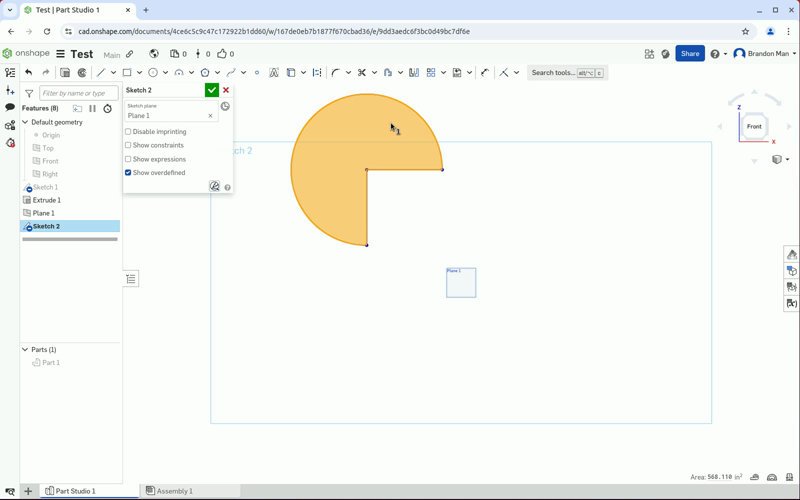
mouse_move(73, 352)
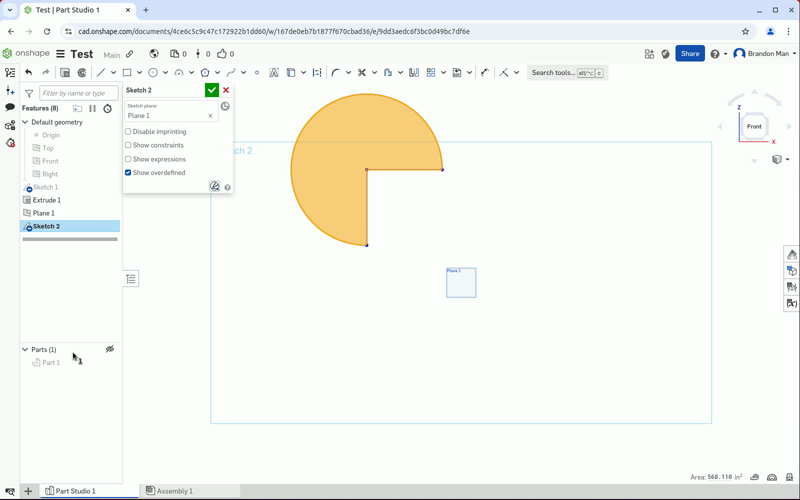
key(shift+y)
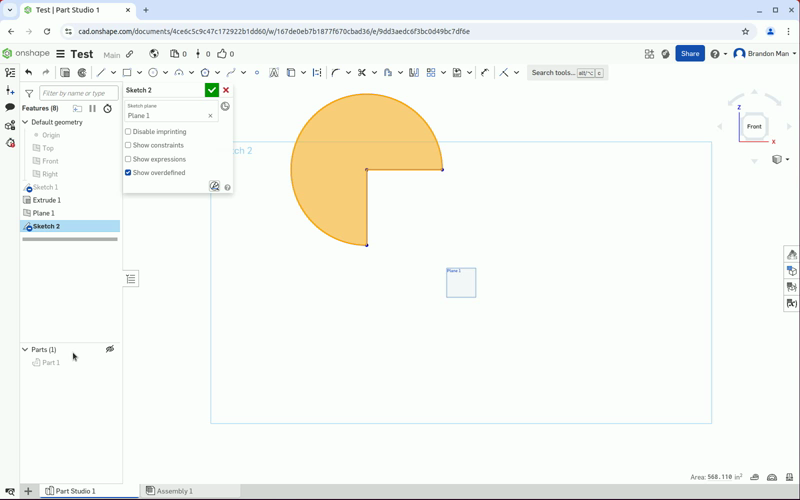
key(shift+e)
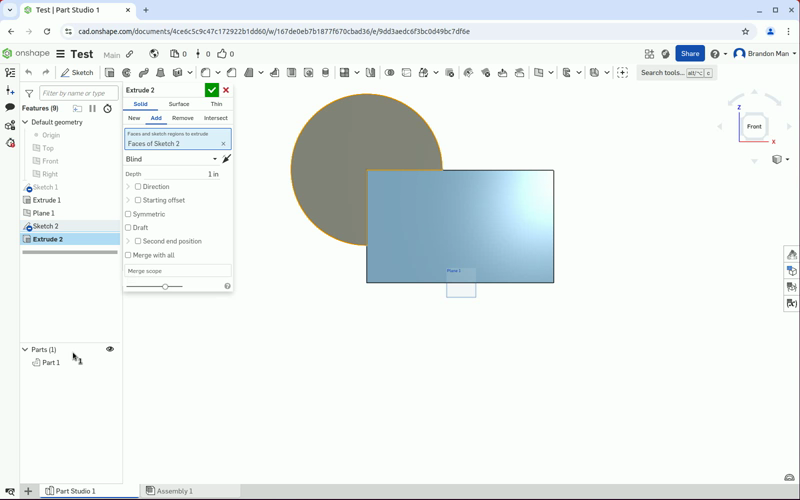
mouse_move(143, 106)
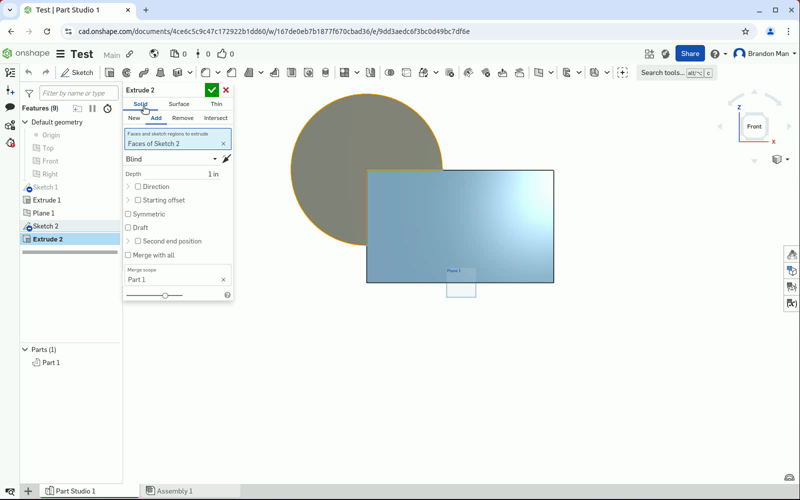
click(143, 106)
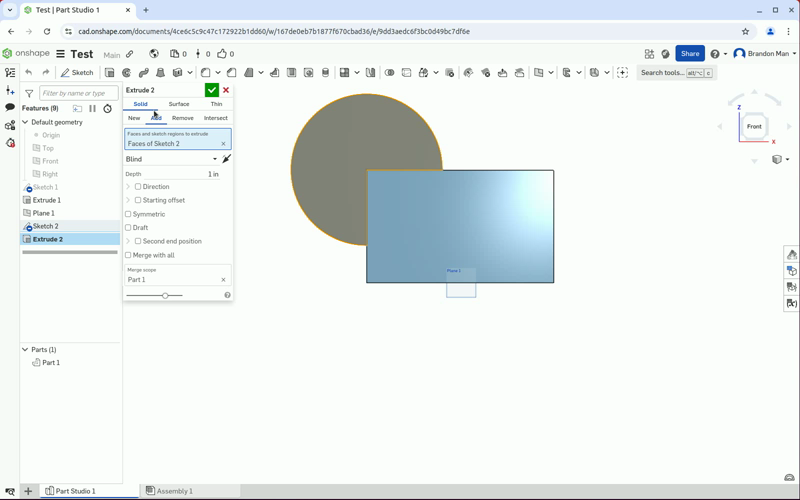
mouse_move(186, 120)
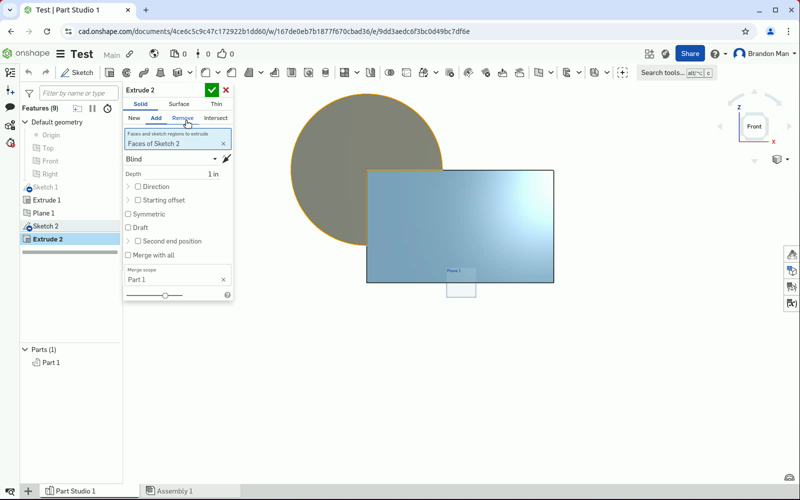
click(186, 120)
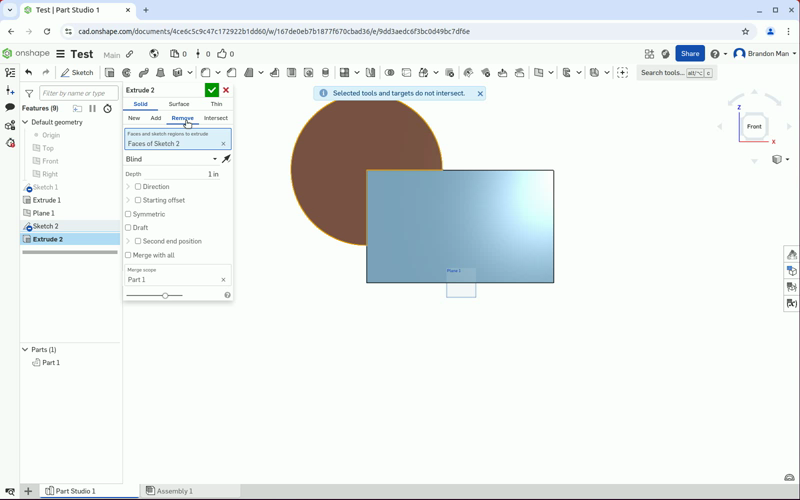
key(tab, 4)
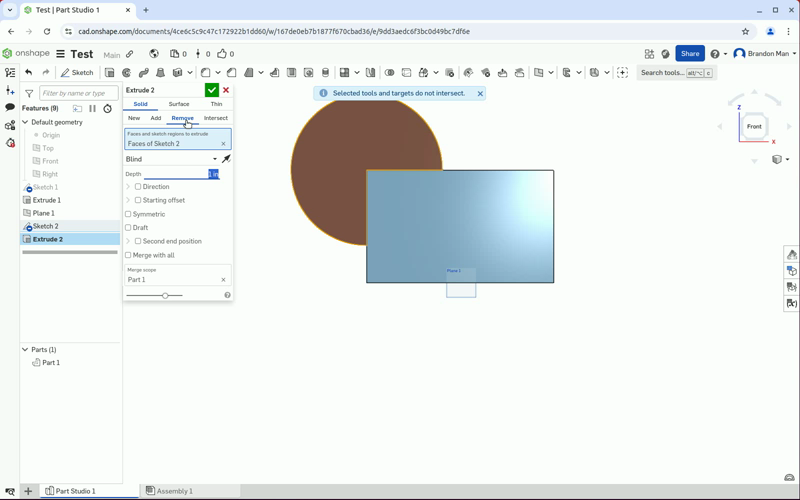
text(15.405)
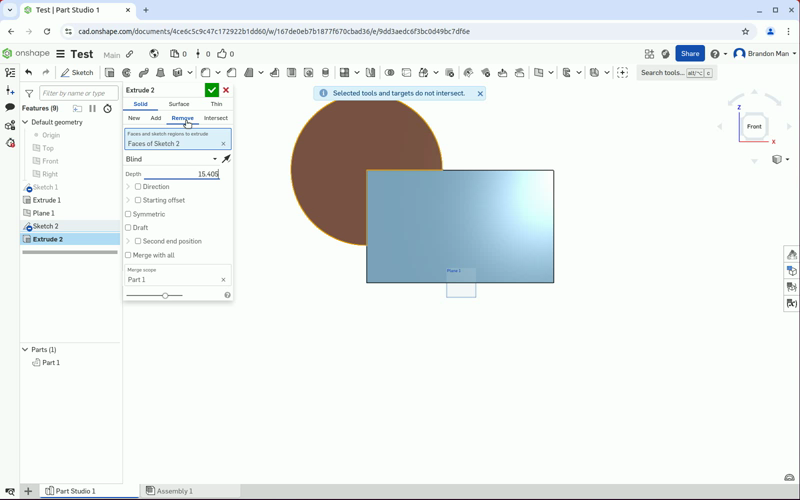
key(tab, 6)
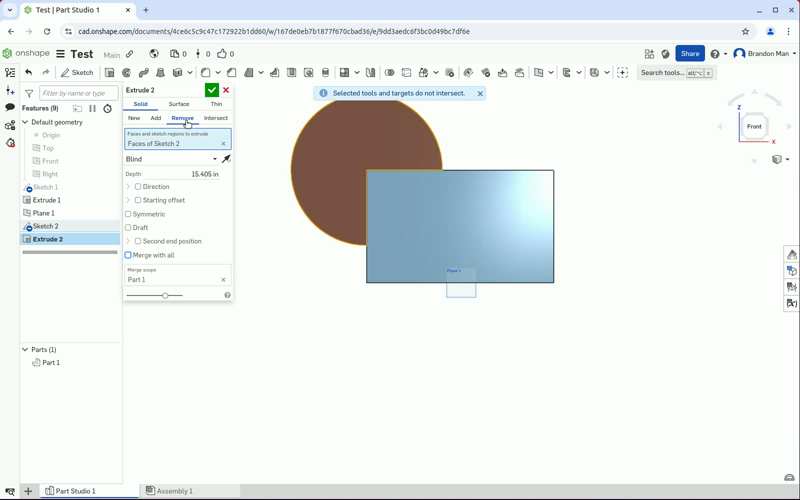
key(space)
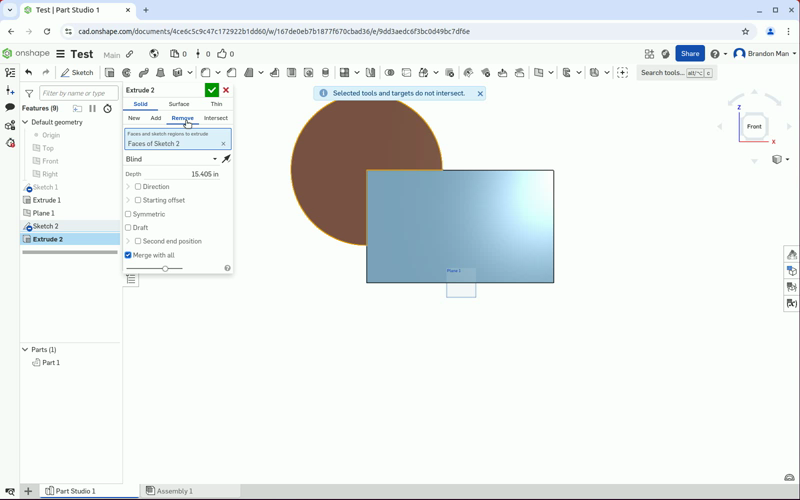
key(enter)
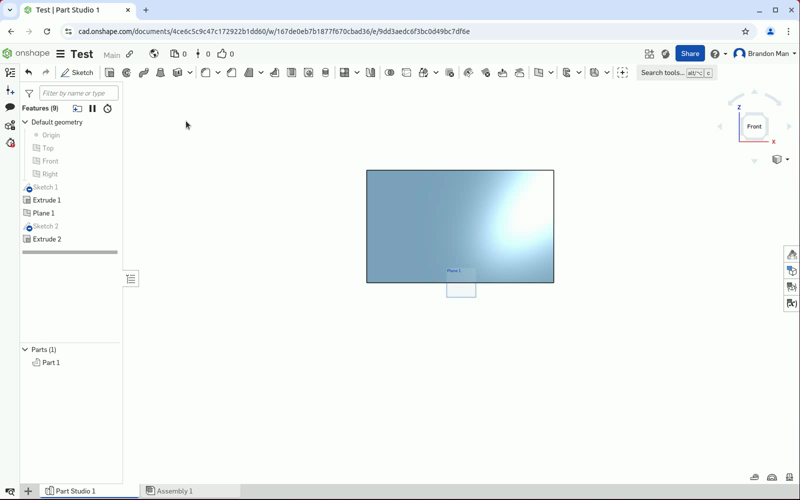
key(shift+h)
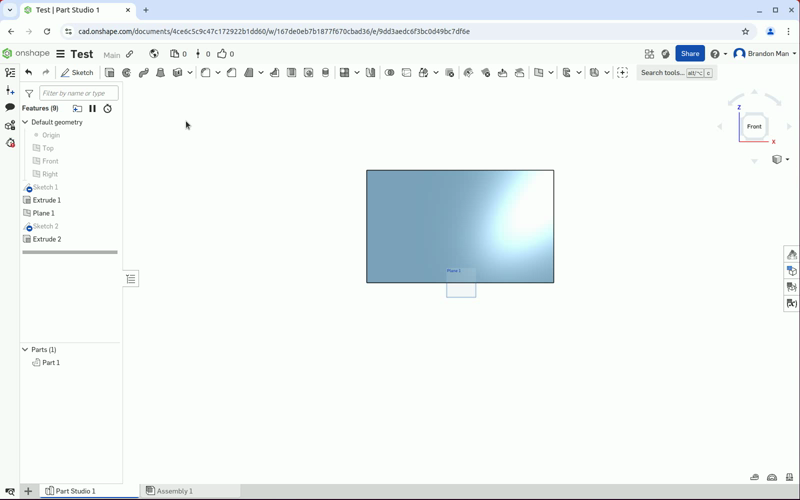
key(shift+h)
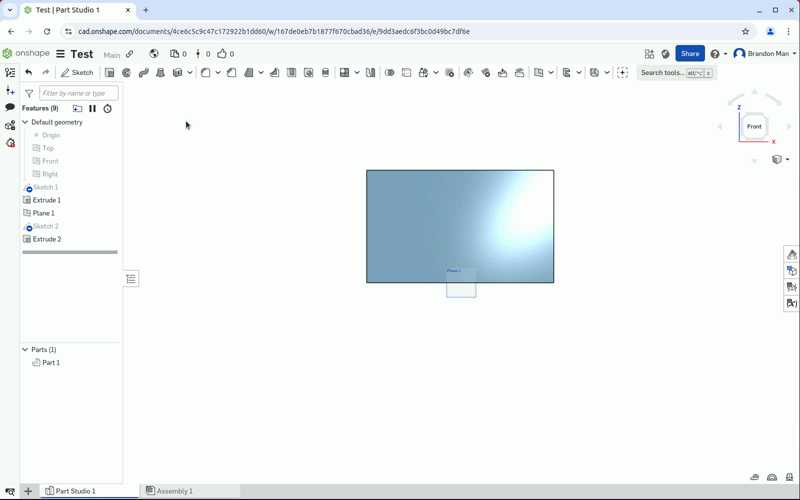
mouse_move(73, 189)
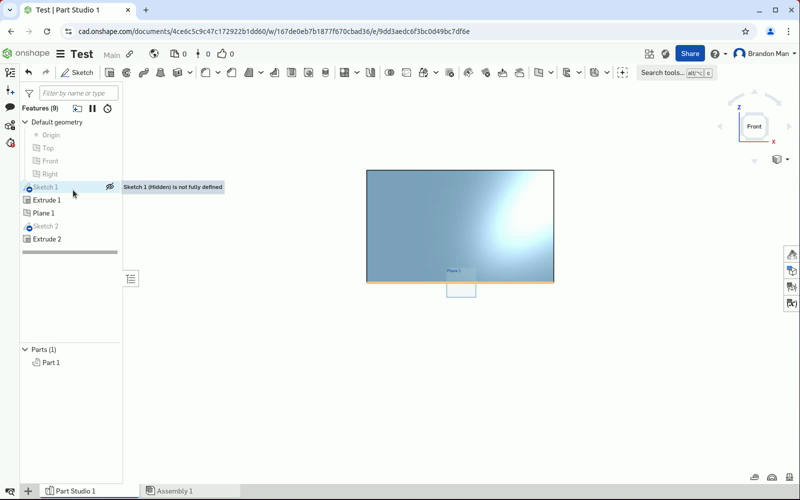
click(73, 189)
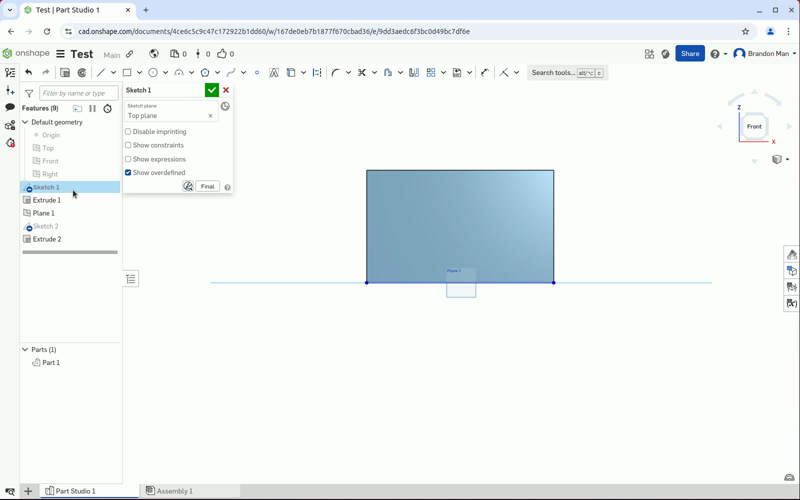
mouse_move(229, 92)
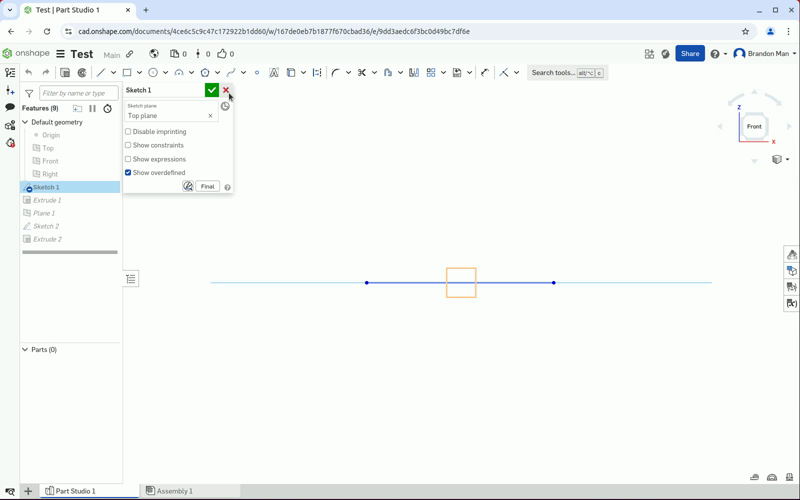
click(229, 92)
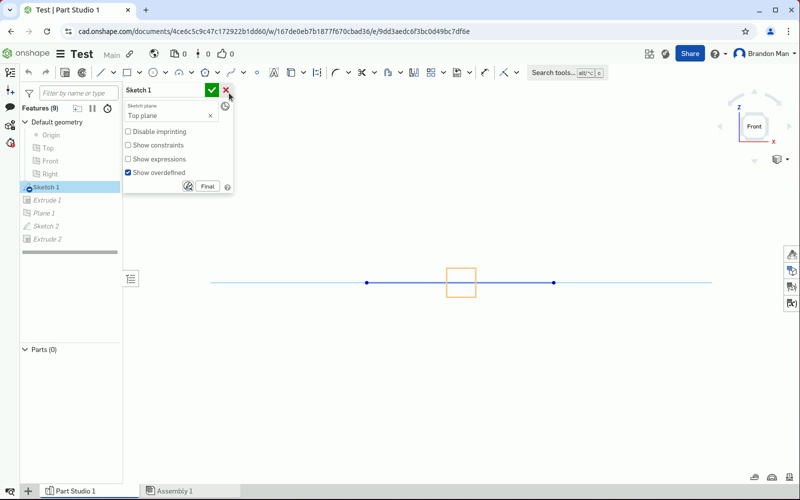
key(shift+s)
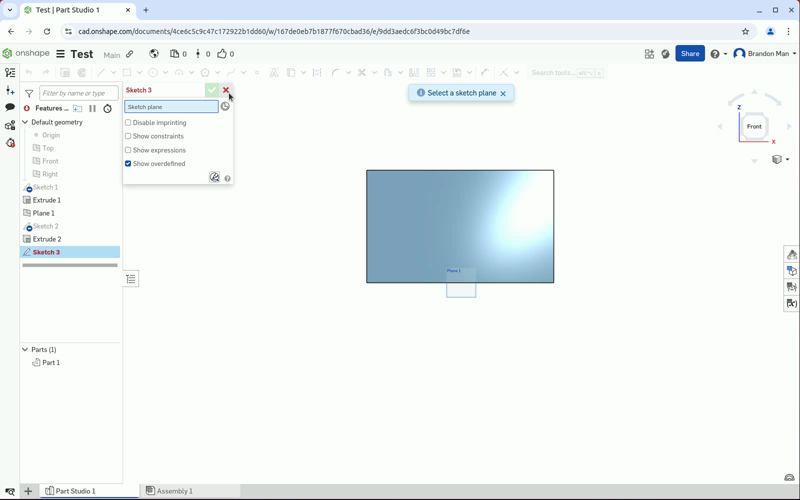
mouse_move(73, 215)
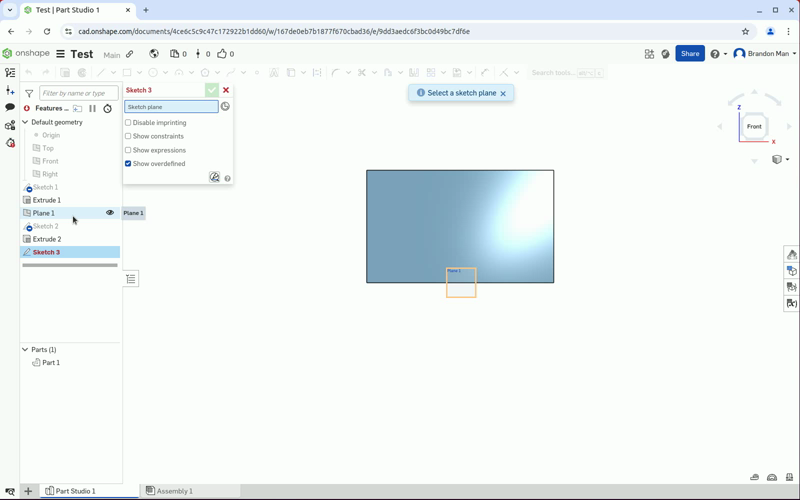
click(73, 215)
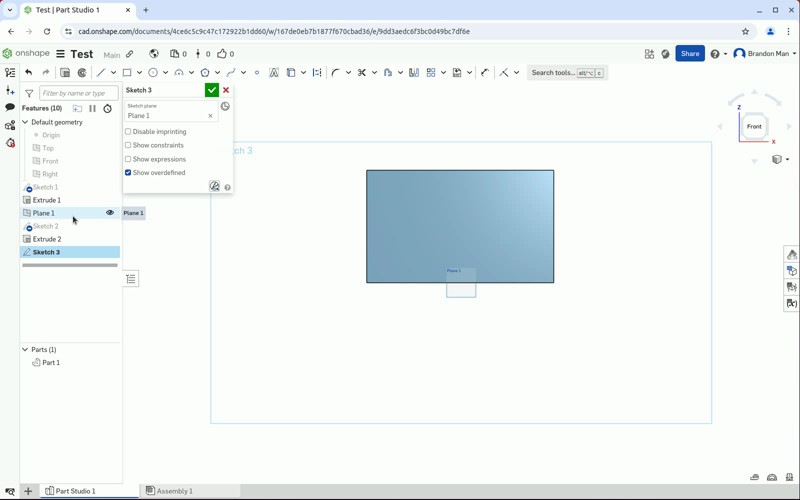
mouse_move(73, 352)
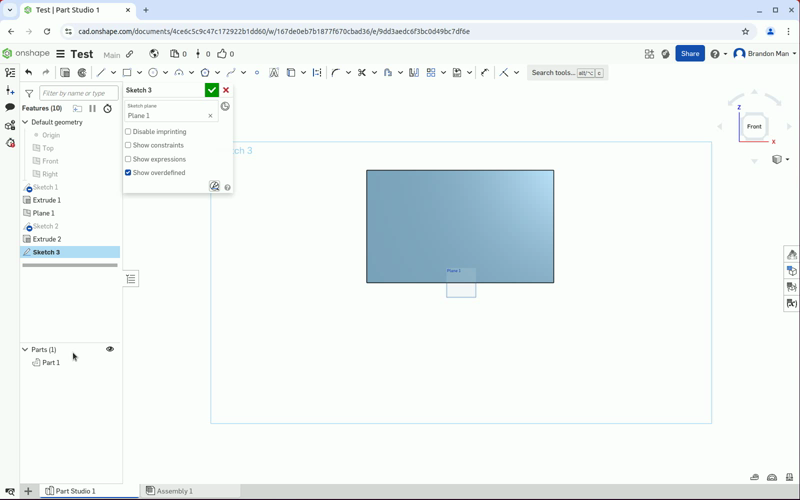
key(y)
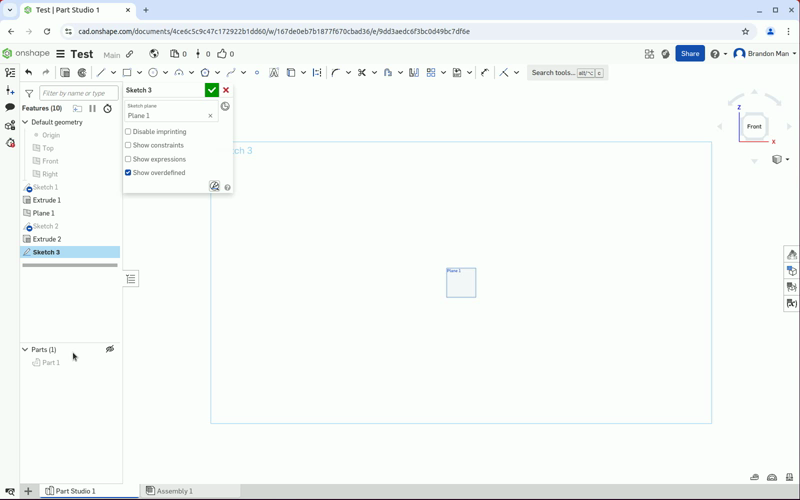
key(a)
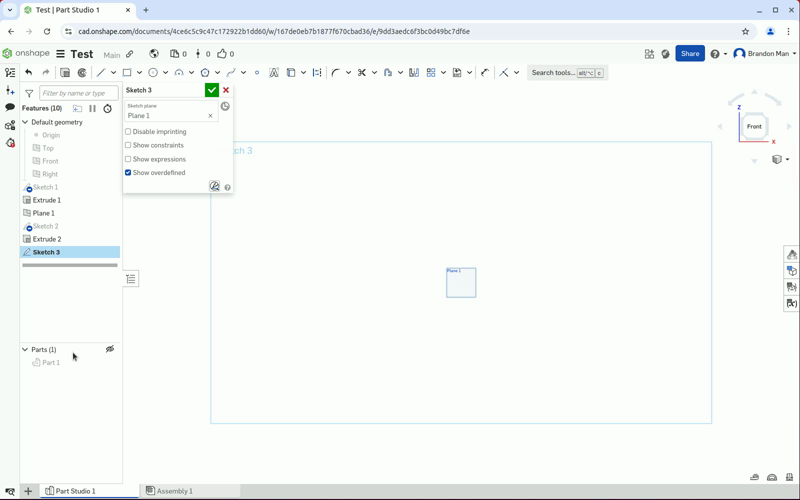
key_down(shift)
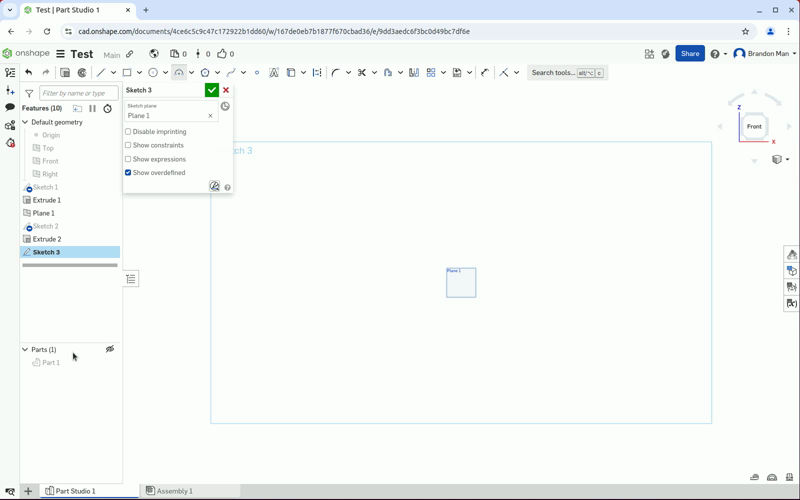
mouse_move(366, 245)
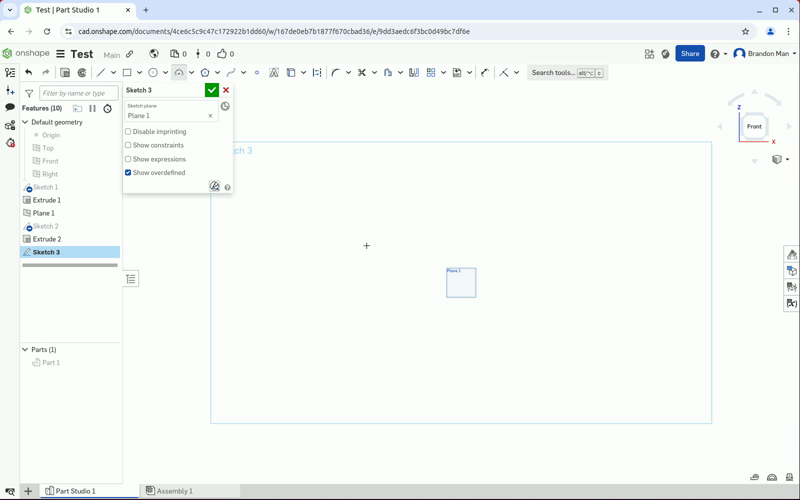
click(366, 245)
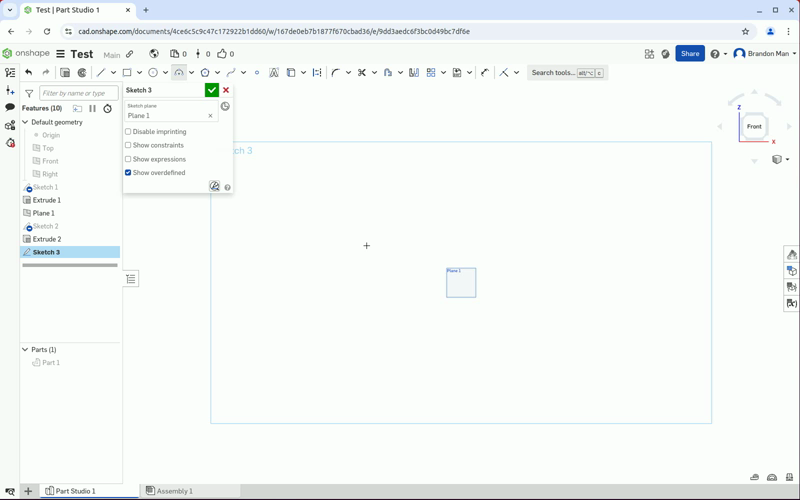
key_up(shift)
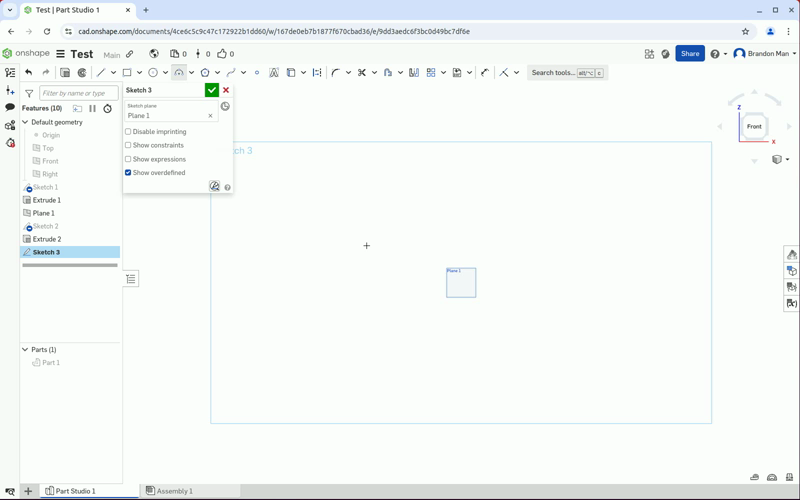
key_down(shift)
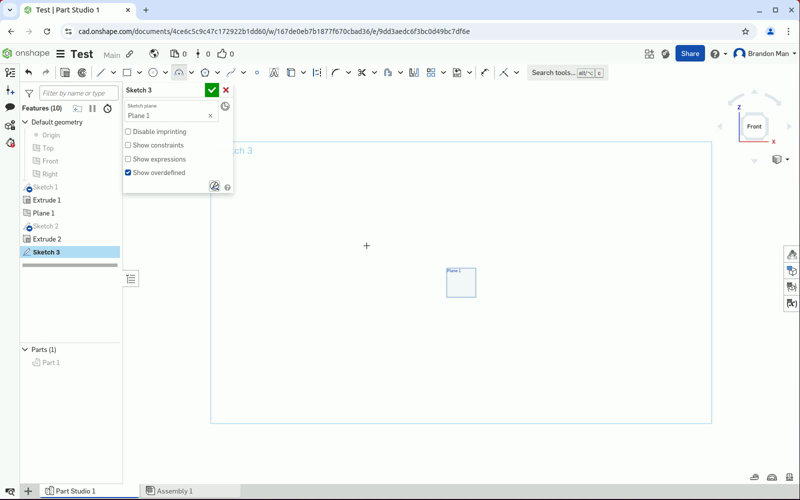
mouse_move(442, 170)
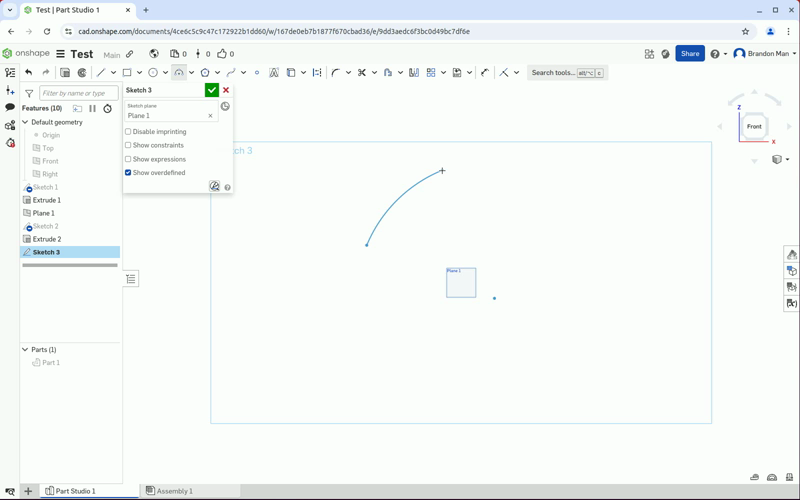
click(442, 170)
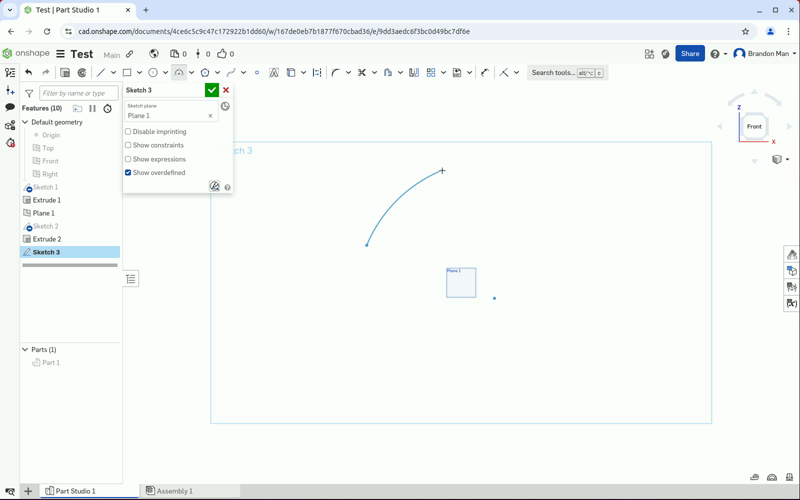
mouse_move(420, 223)
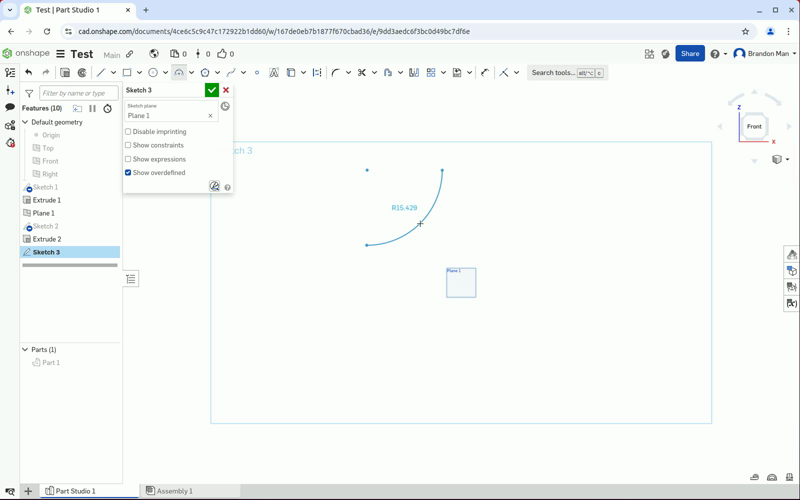
click(420, 223)
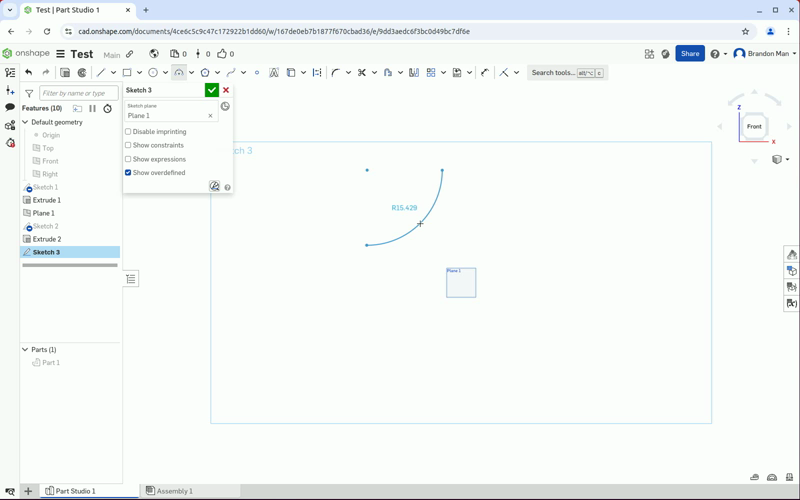
key_up(shift)
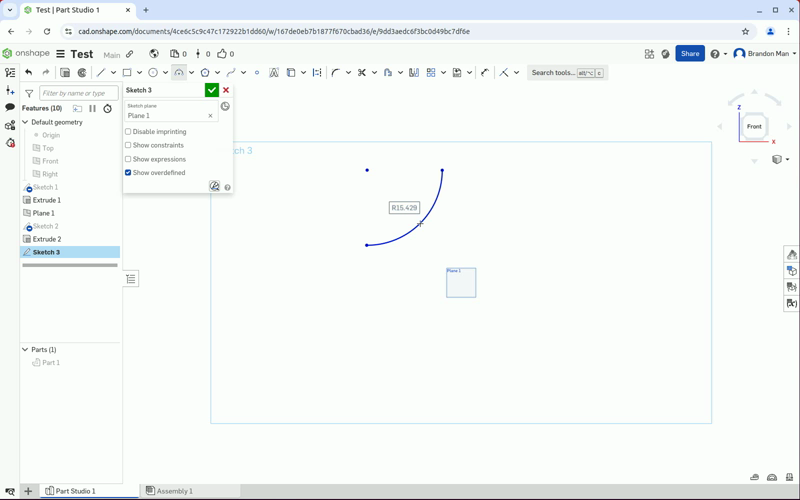
key(esc)
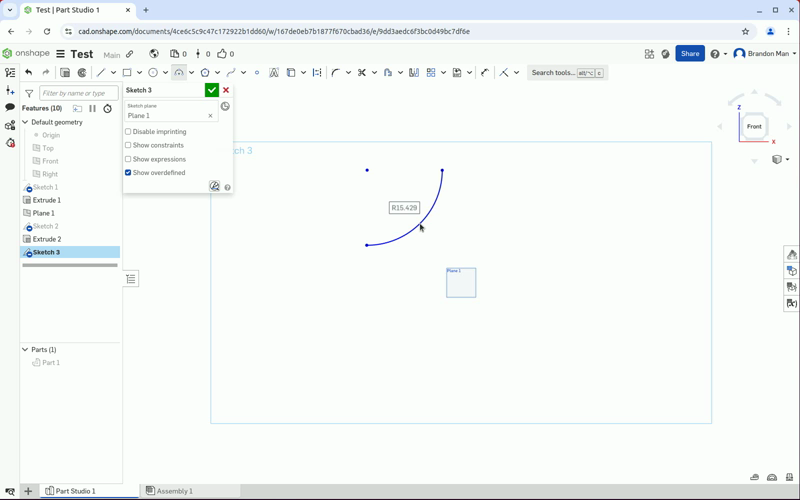
key(l)
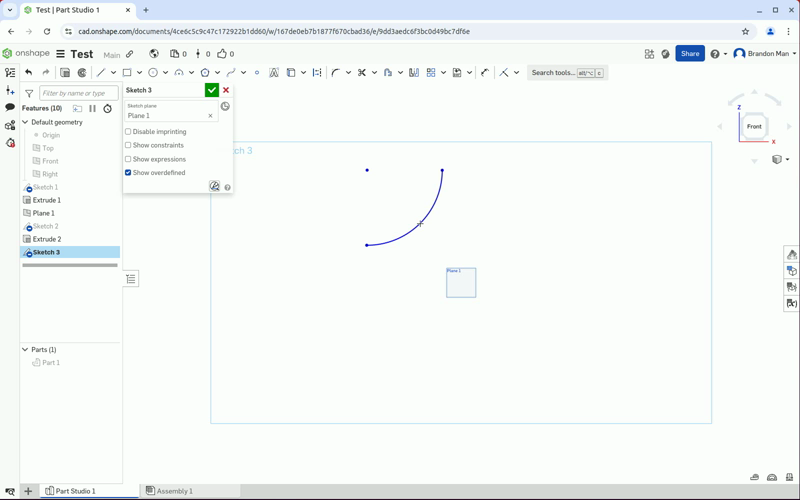
mouse_move(442, 170)
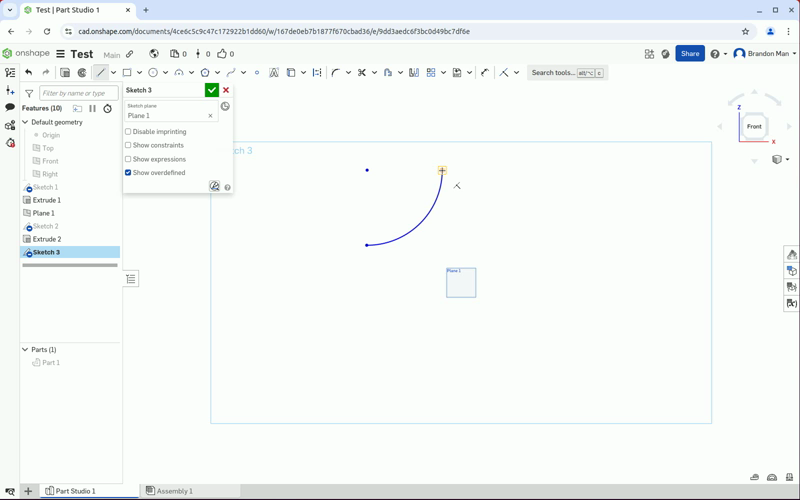
click(442, 170)
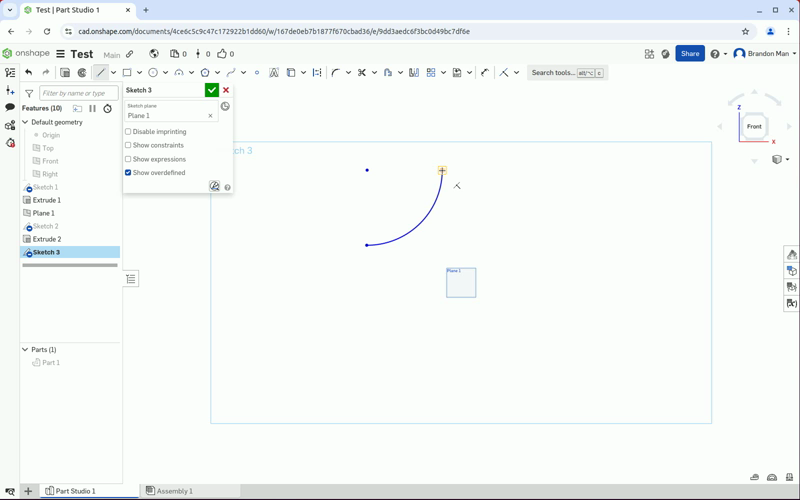
key_down(shift)
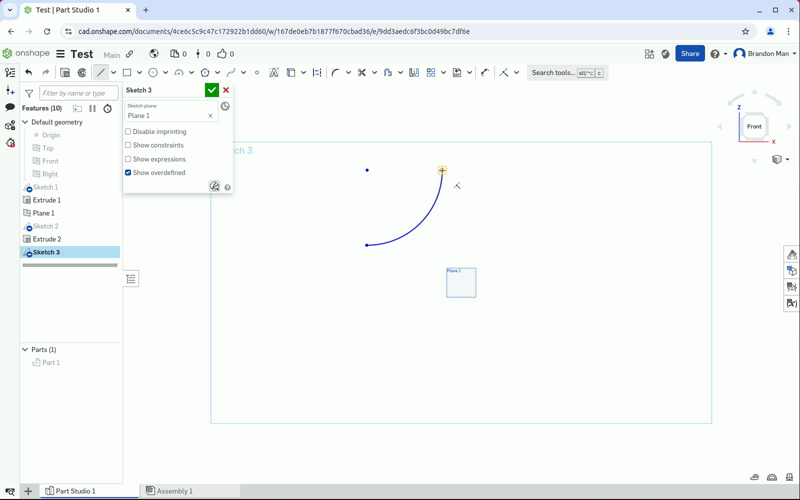
mouse_move(366, 170)
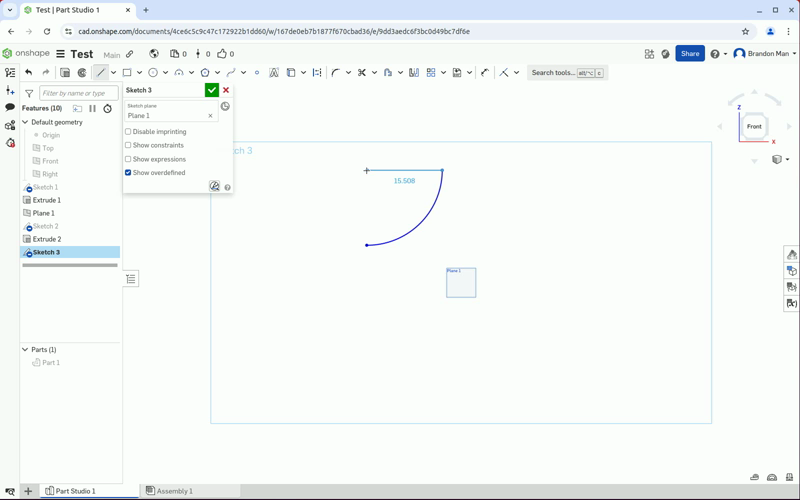
click(366, 170)
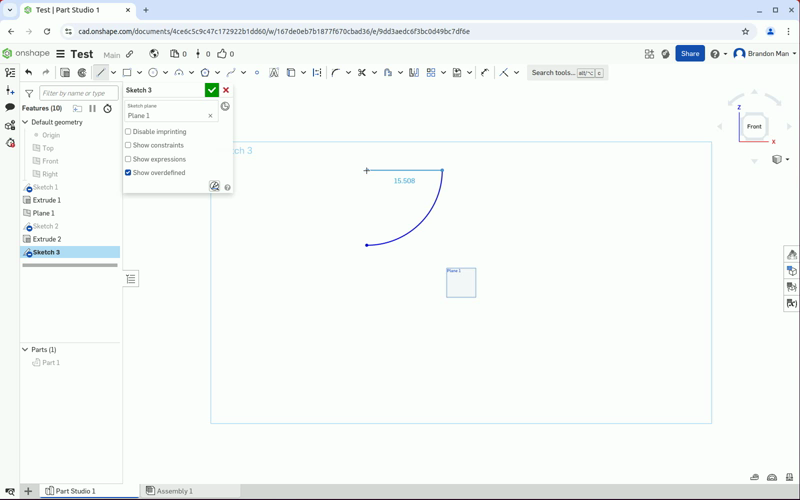
key_up(shift)
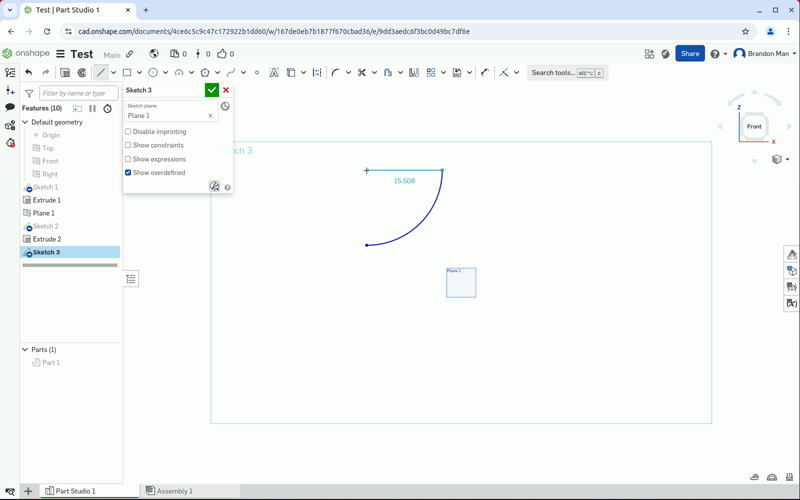
key_down(shift)
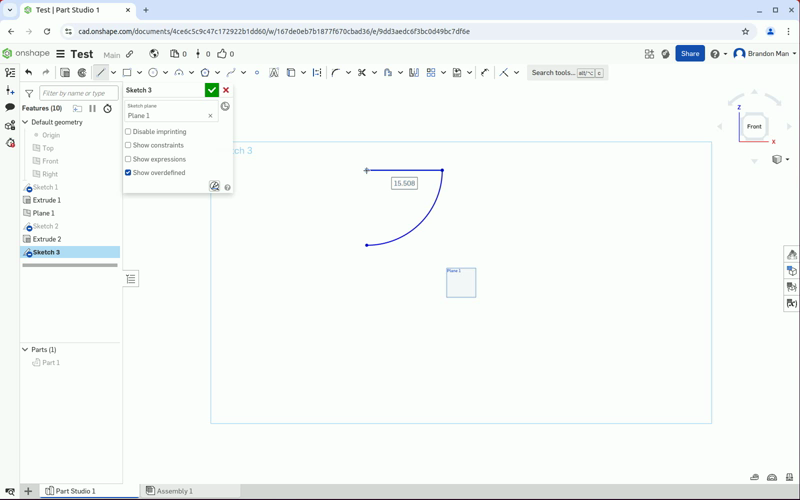
mouse_move(366, 245)
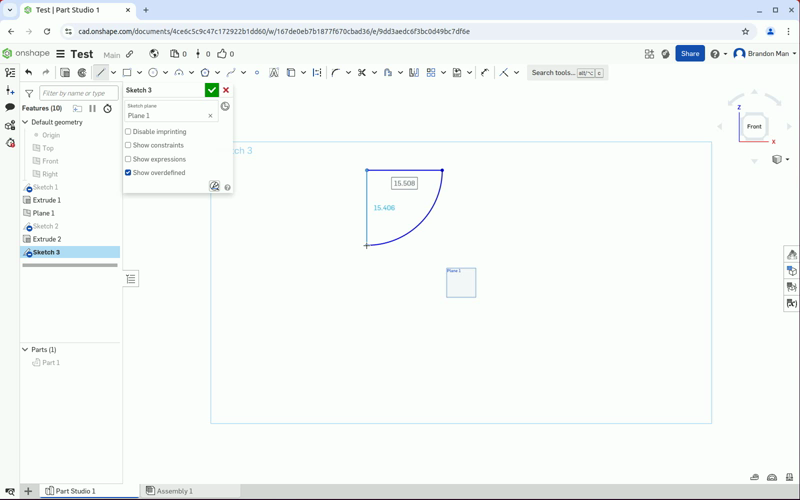
key_up(shift)
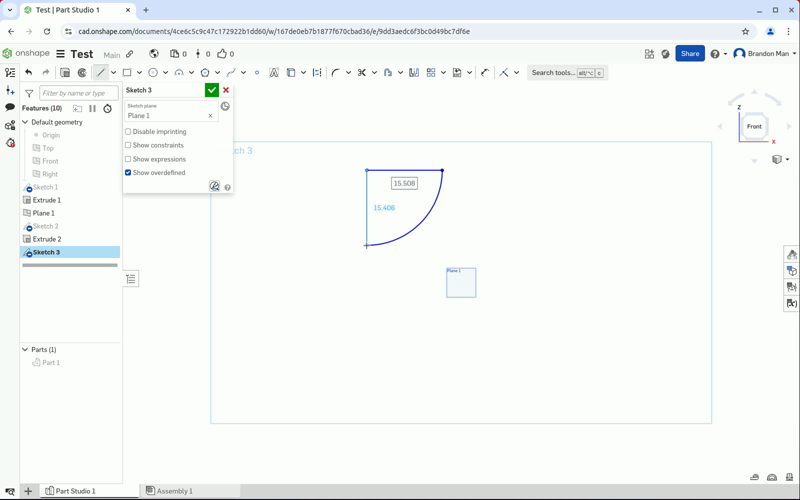
click(366, 245)
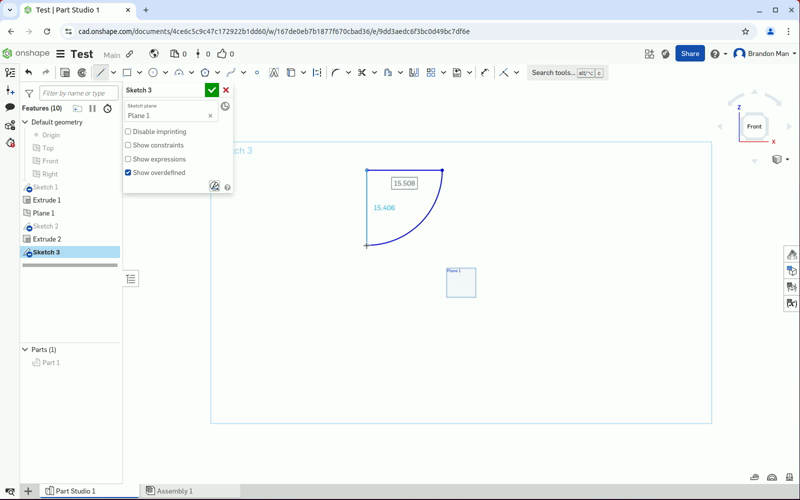
key(esc)
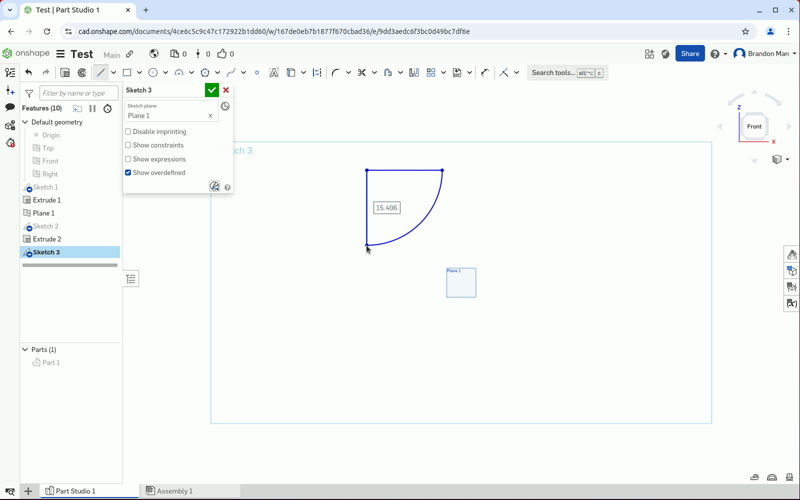
mouse_move(398, 179)
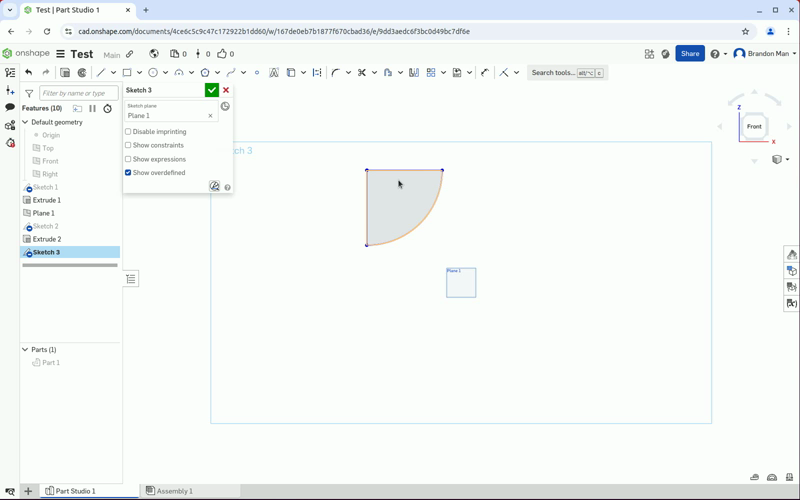
scroll(6)
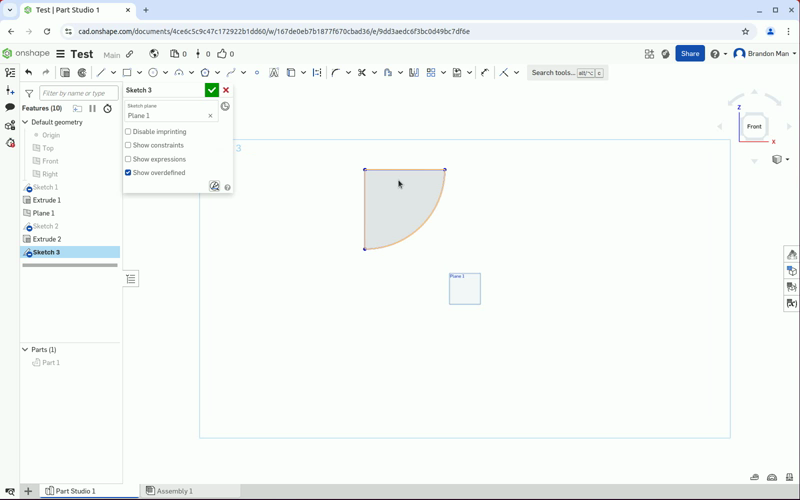
scroll(6)
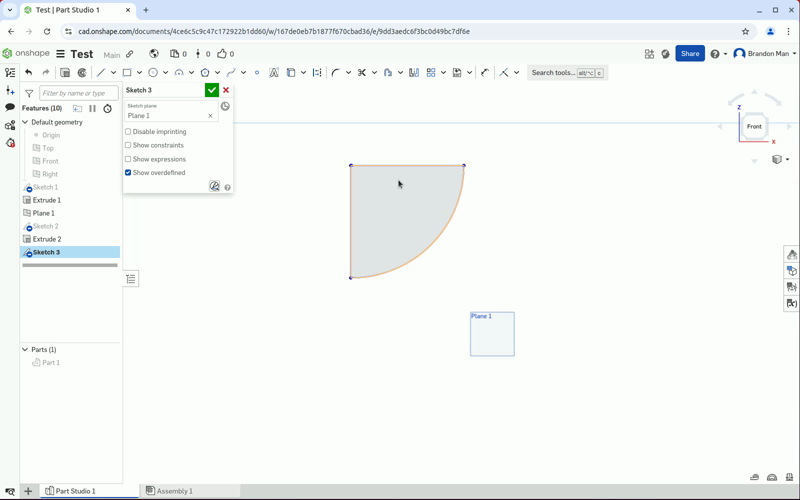
scroll(6)
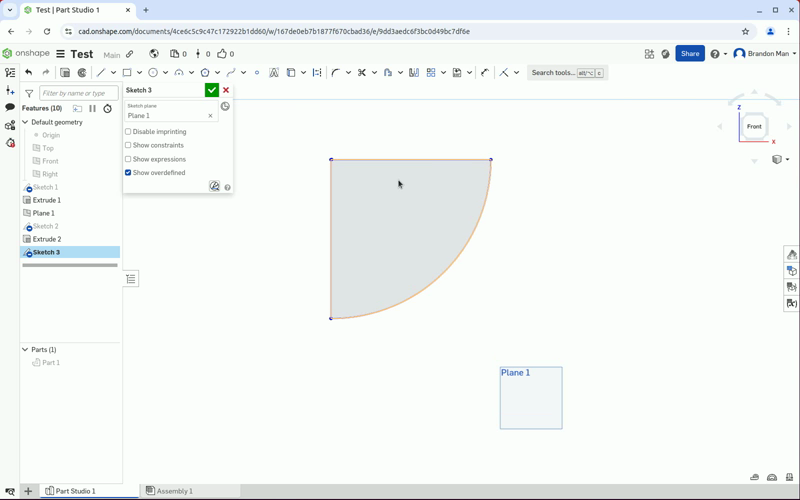
scroll(6)
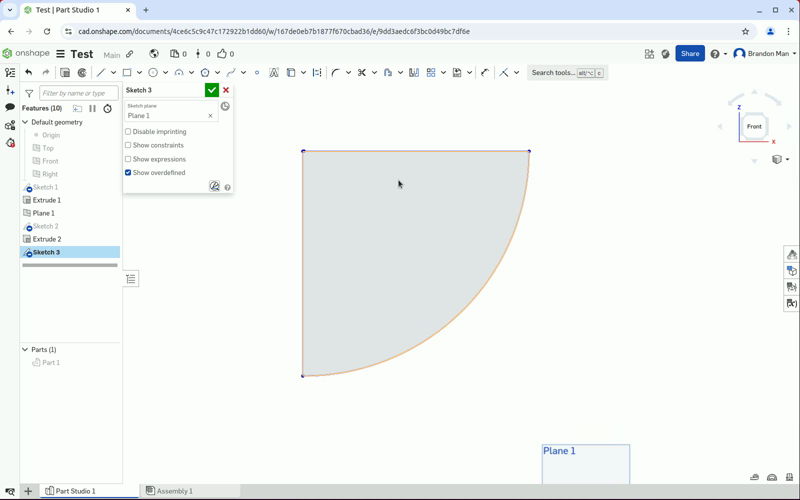
scroll(6)
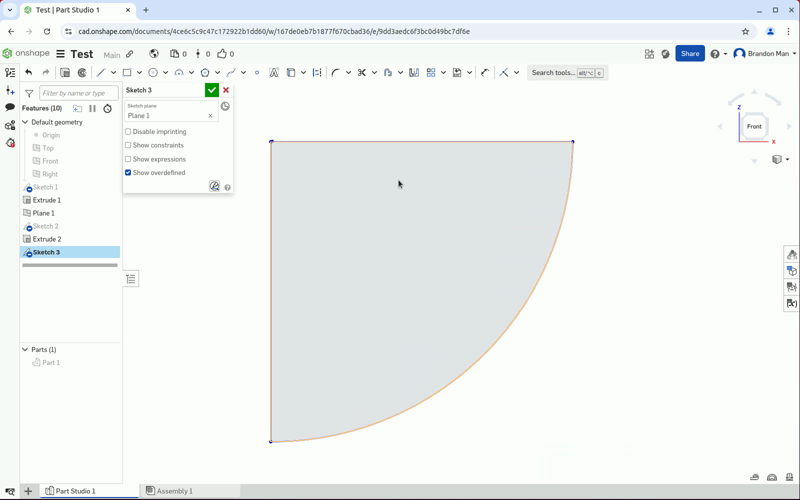
scroll(6)
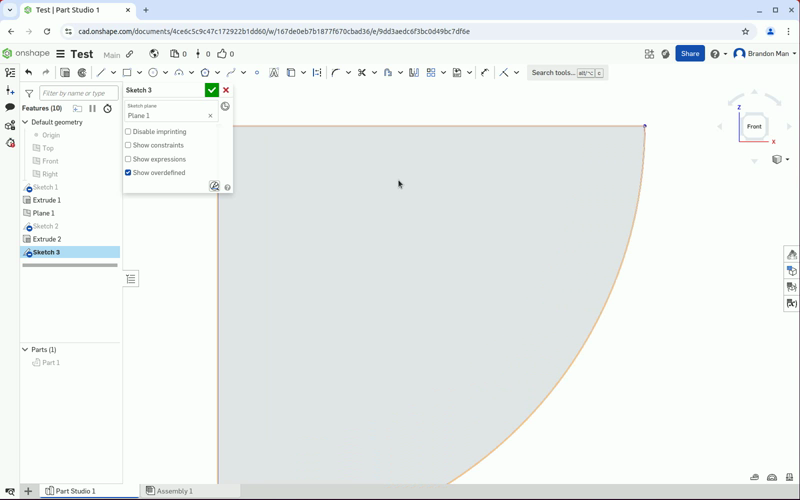
scroll(6)
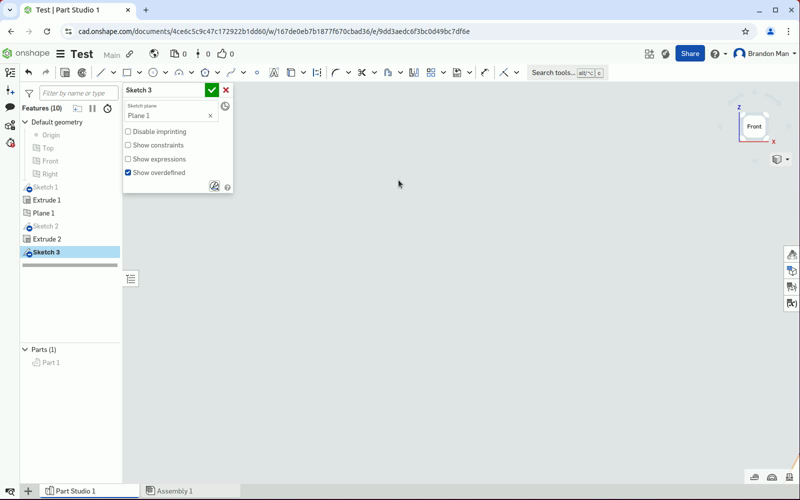
click(398, 179)
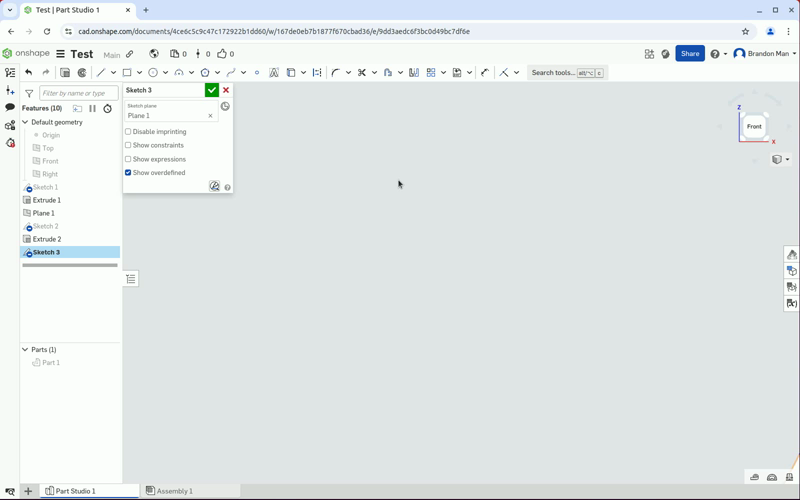
scroll(-6)
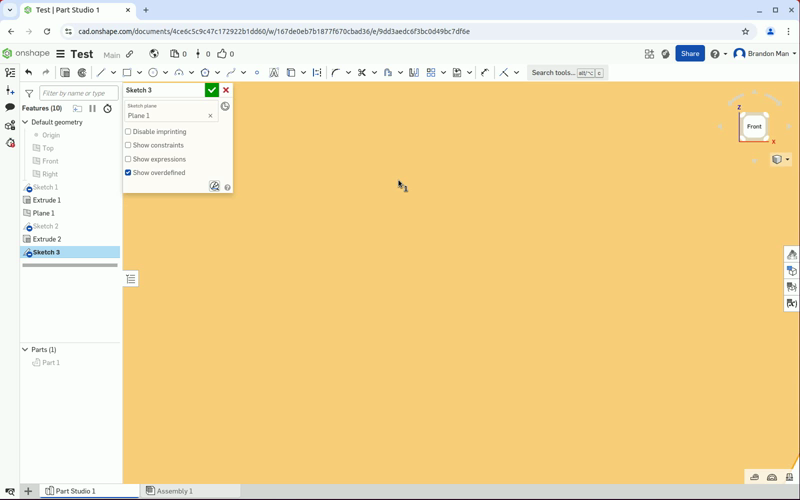
scroll(-6)
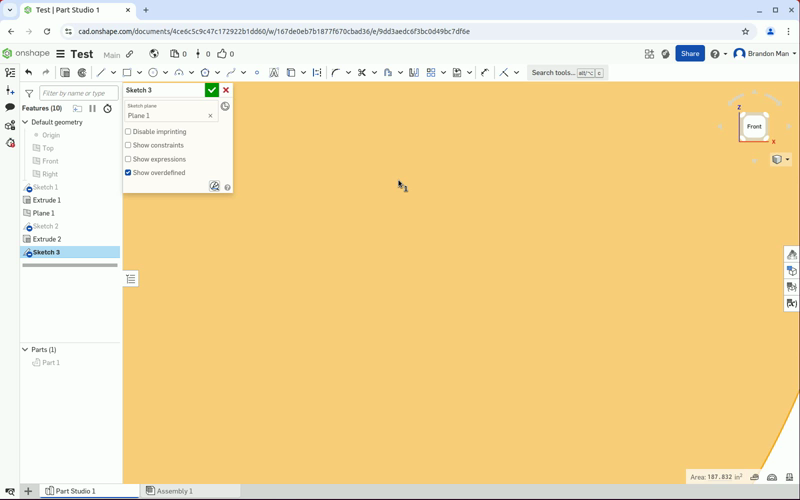
scroll(-6)
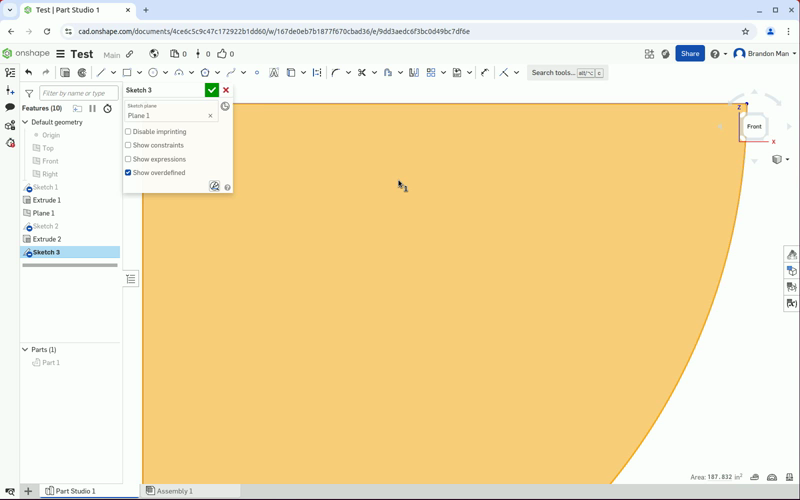
scroll(-6)
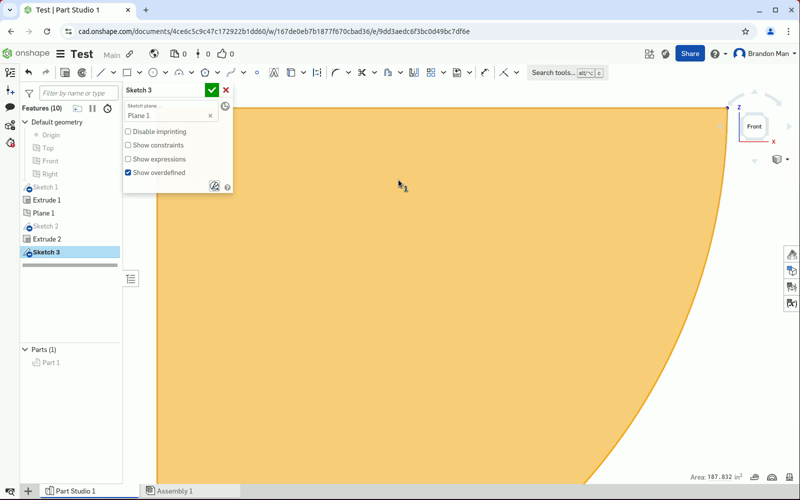
scroll(-6)
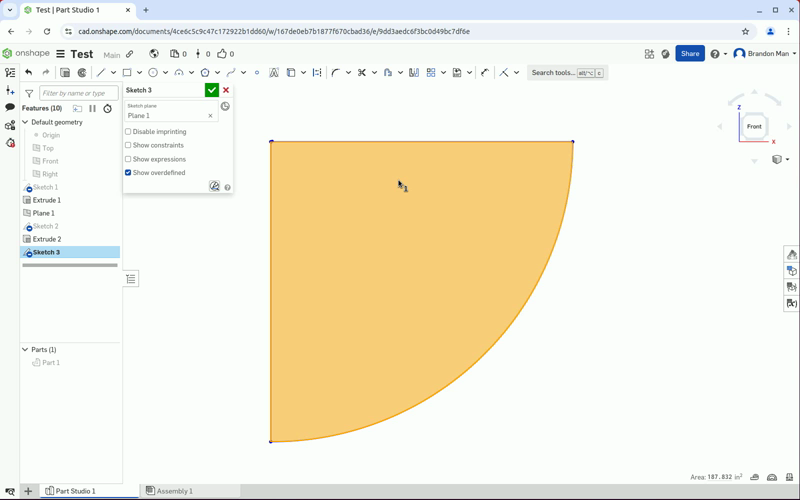
scroll(-6)
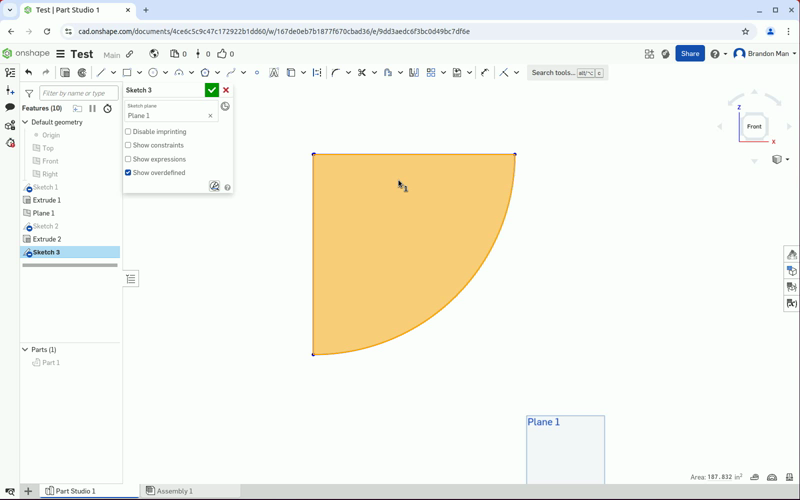
scroll(-6)
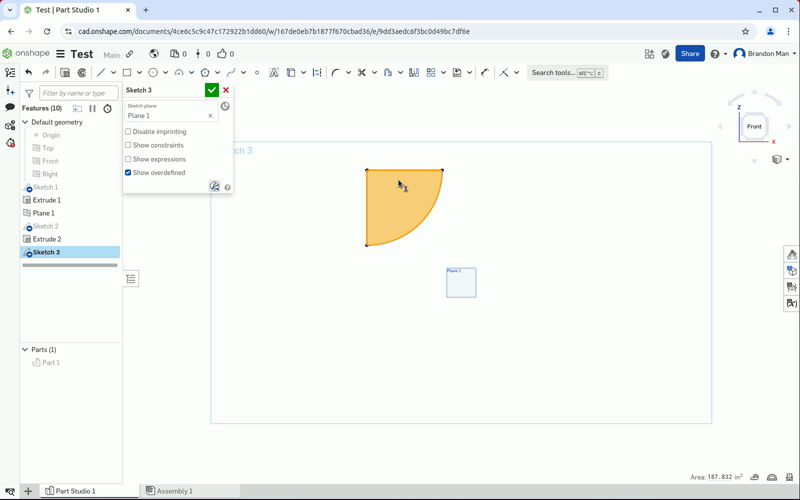
mouse_move(73, 352)
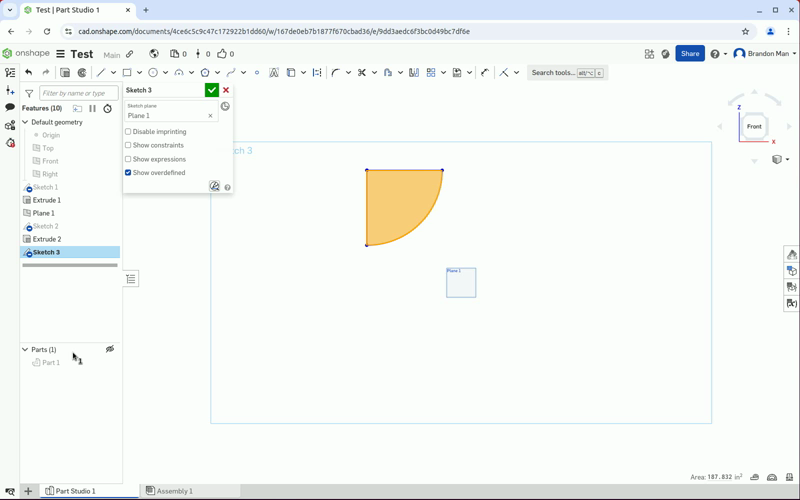
key(shift+y)
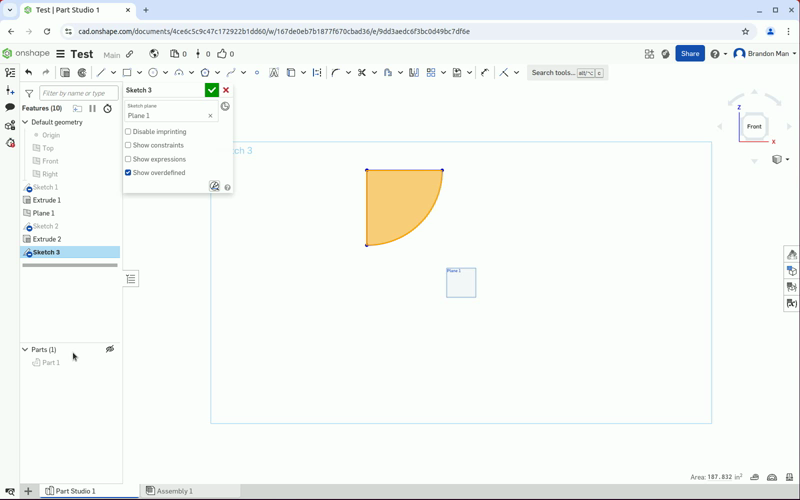
key(shift+e)
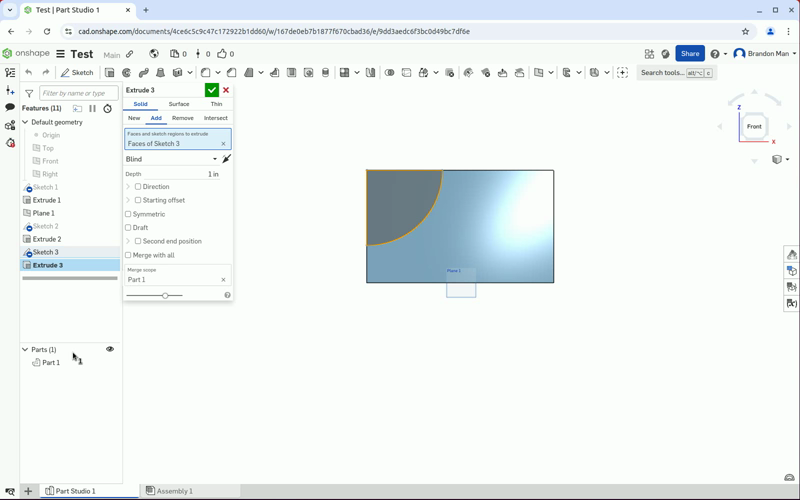
mouse_move(143, 106)
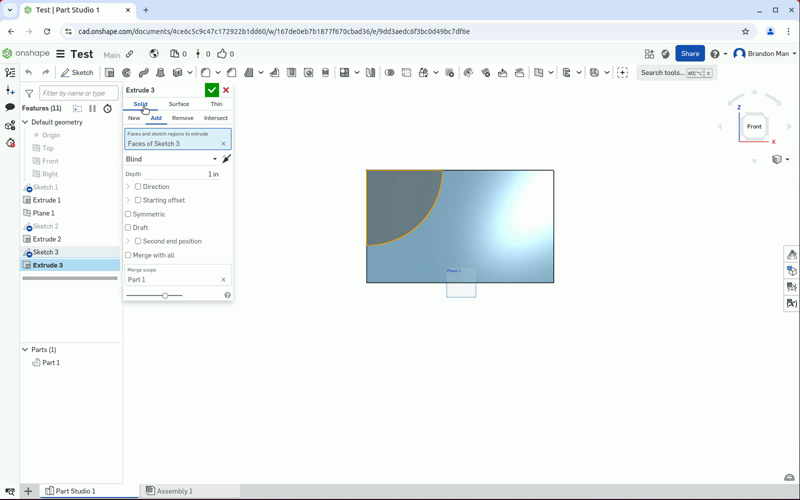
click(143, 106)
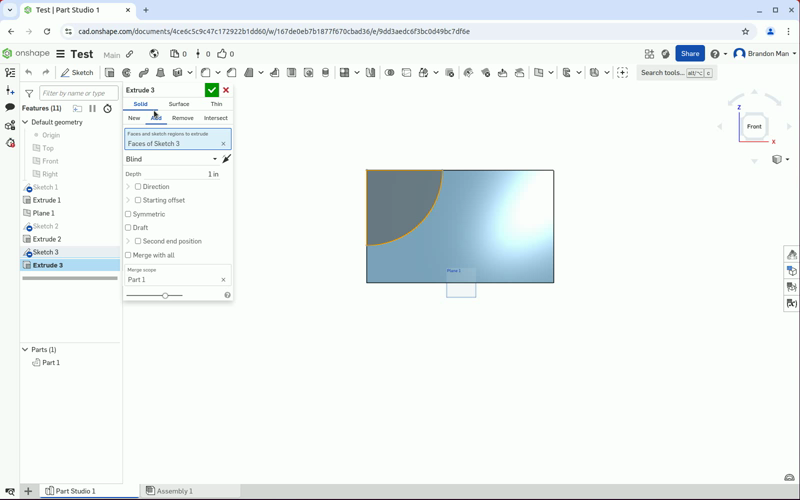
mouse_move(186, 120)
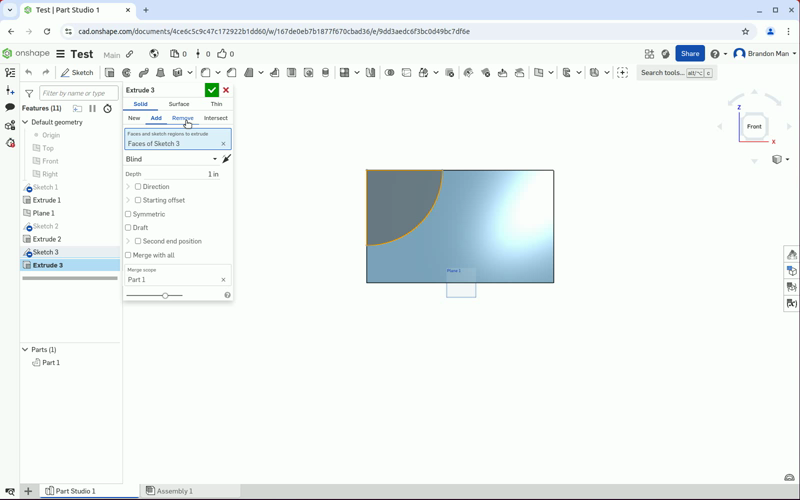
click(186, 120)
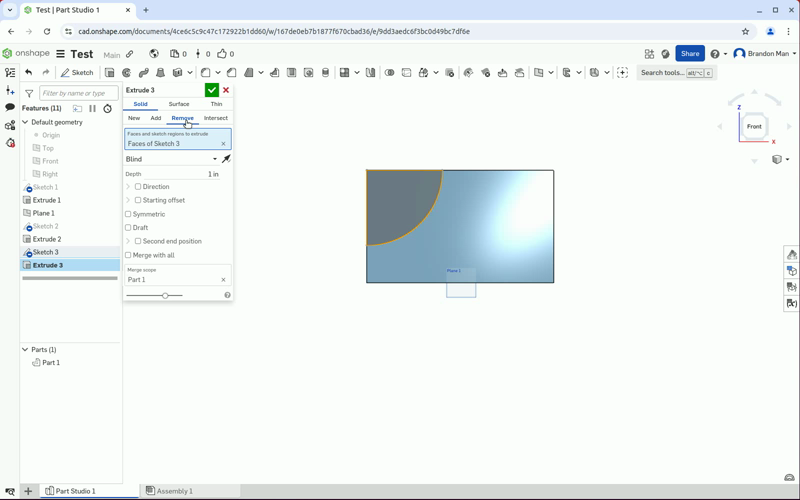
key(tab, 4)
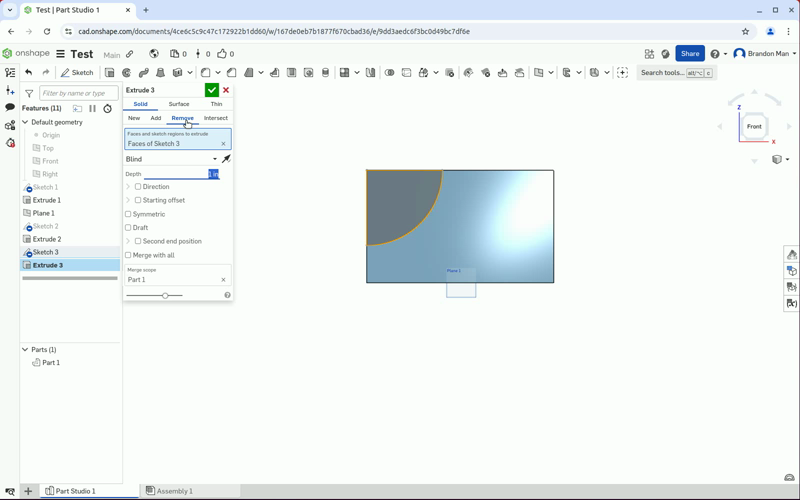
text(15.405)
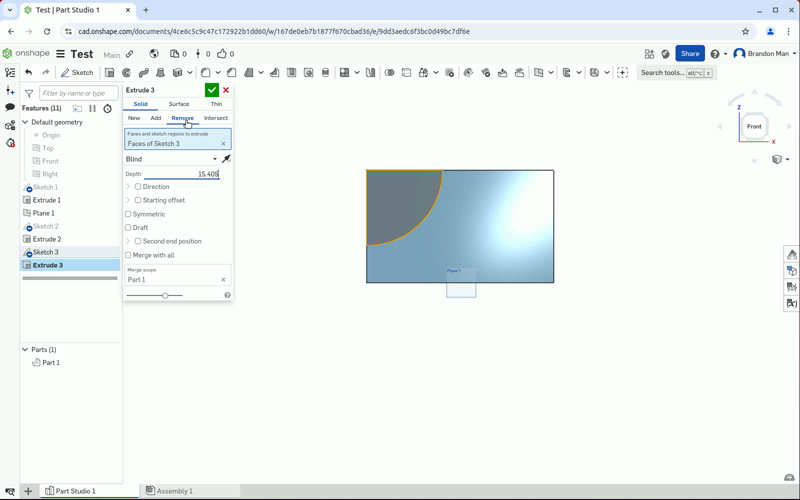
key(tab, 6)
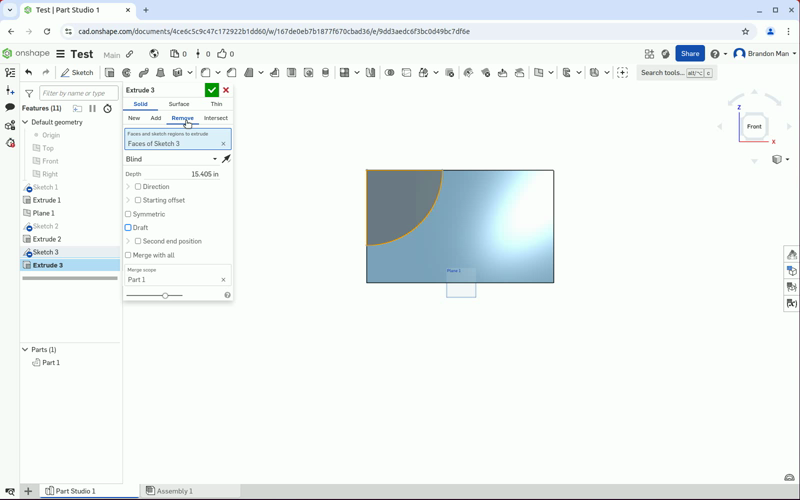
key(space)
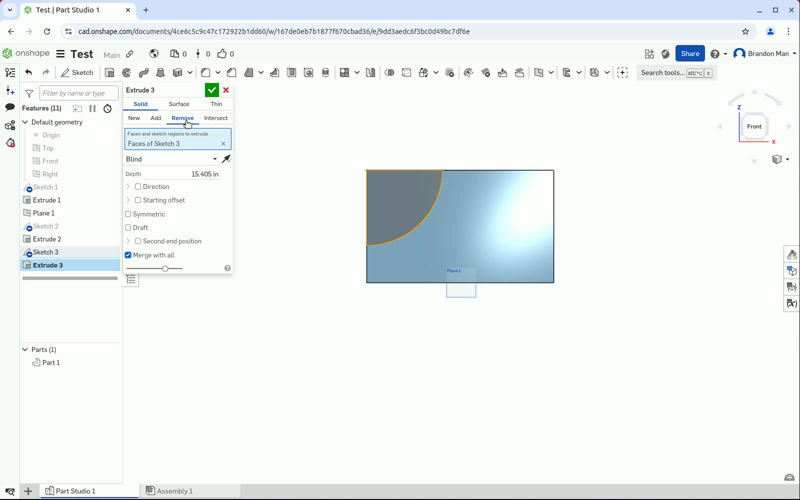
key(enter)
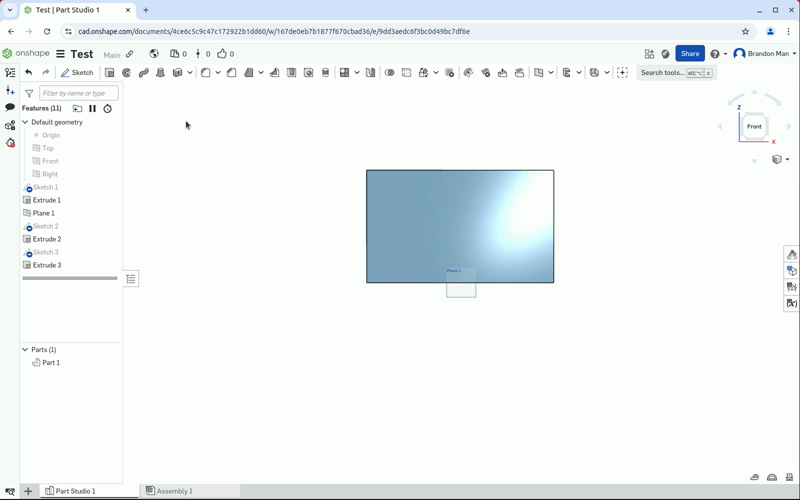
key(shift+h)
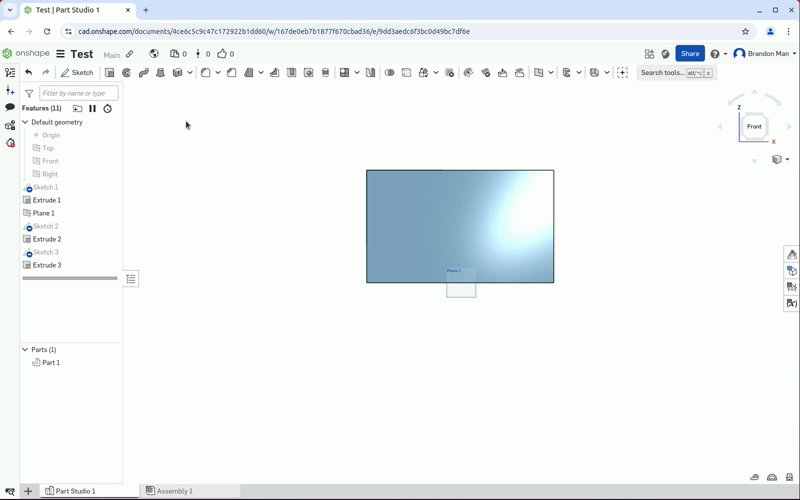
key(shift+h)
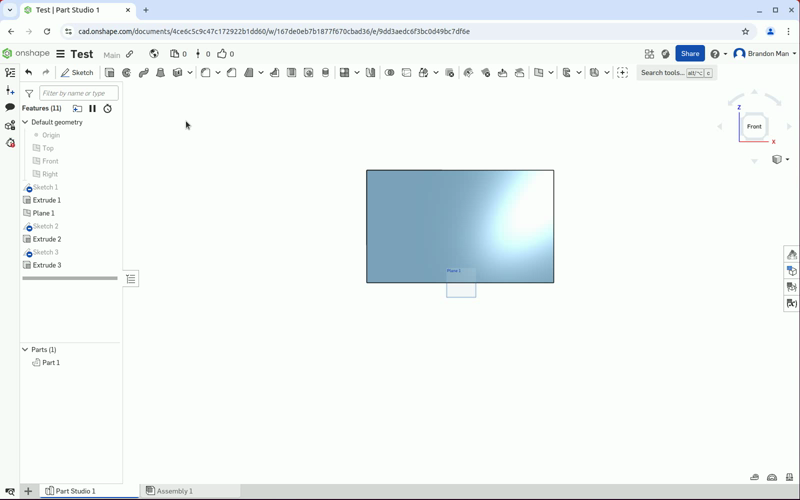
mouse_move(73, 189)
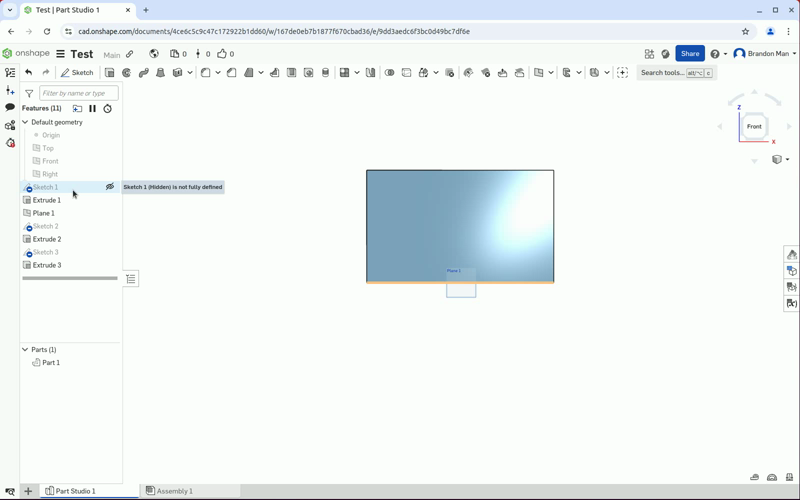
click(73, 189)
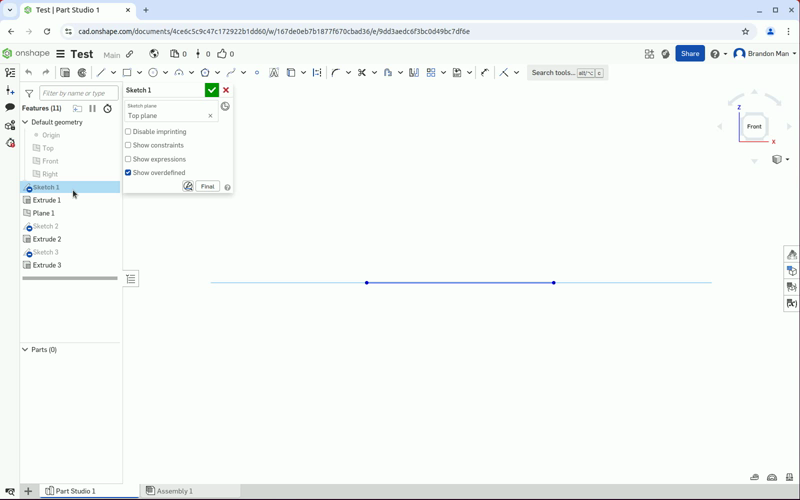
mouse_move(229, 92)
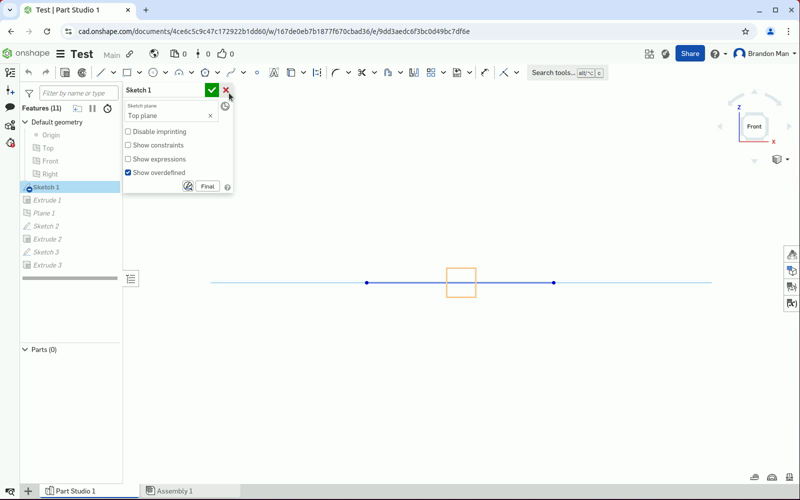
click(229, 92)
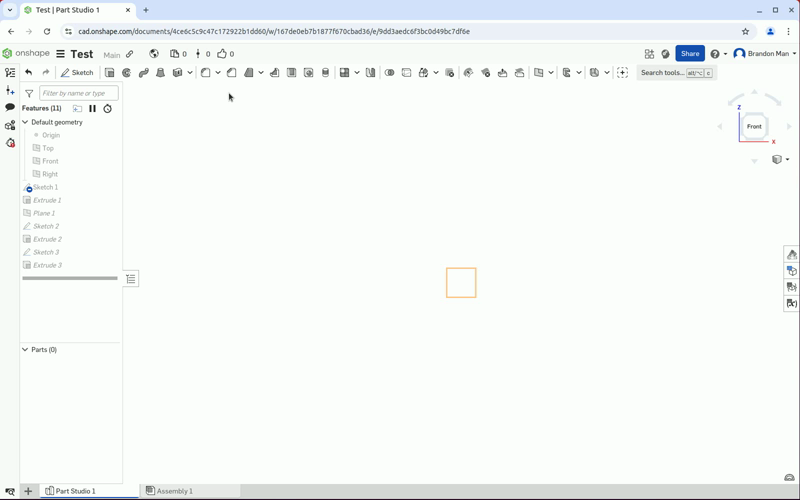
mouse_move(73, 352)
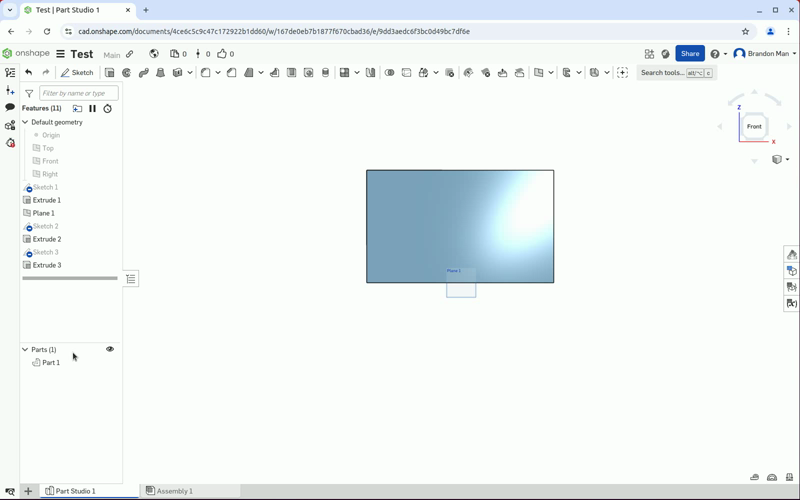
key(y)
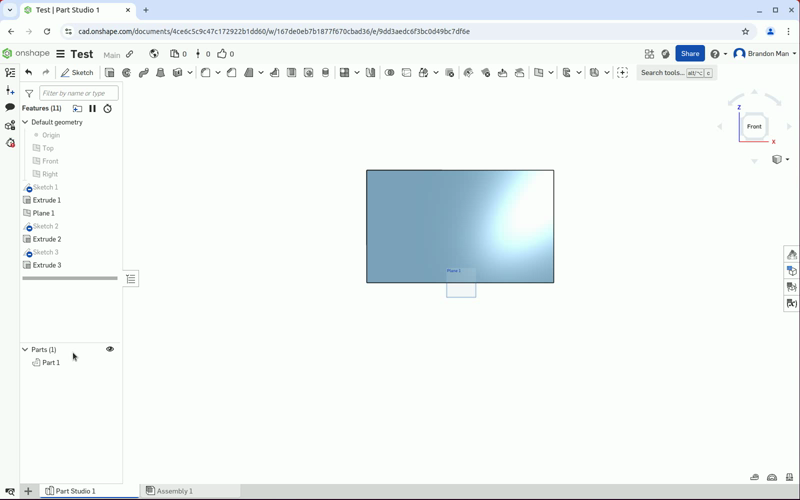
key(shift+p)
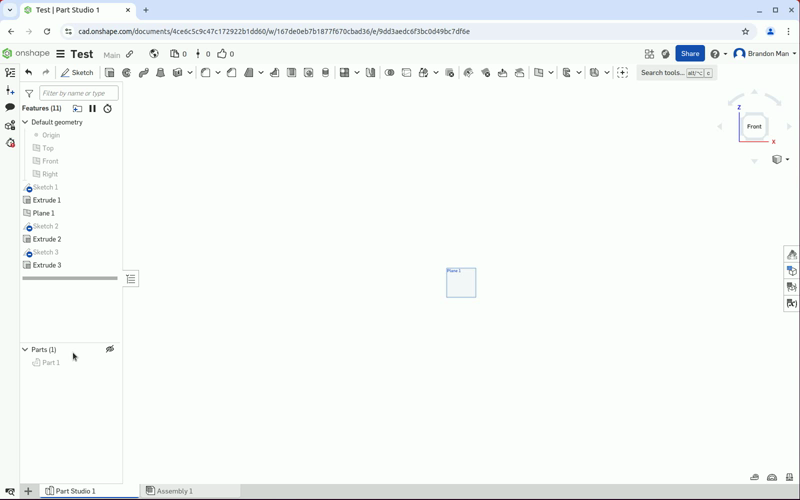
key(space)
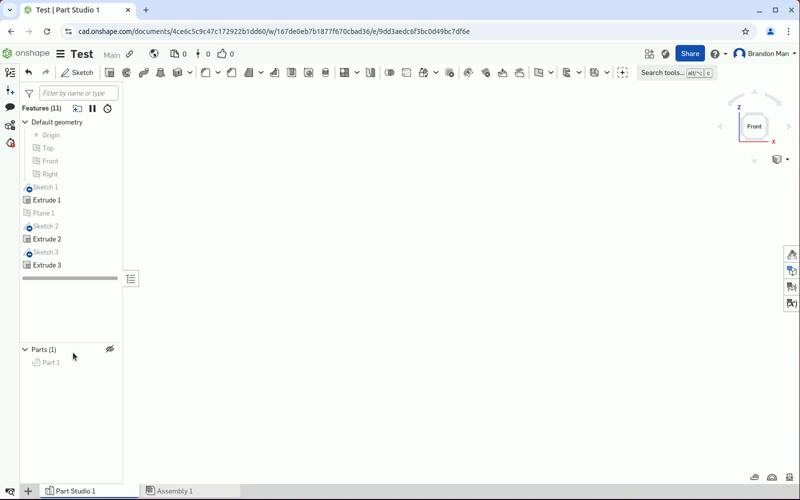
key_down(shift)
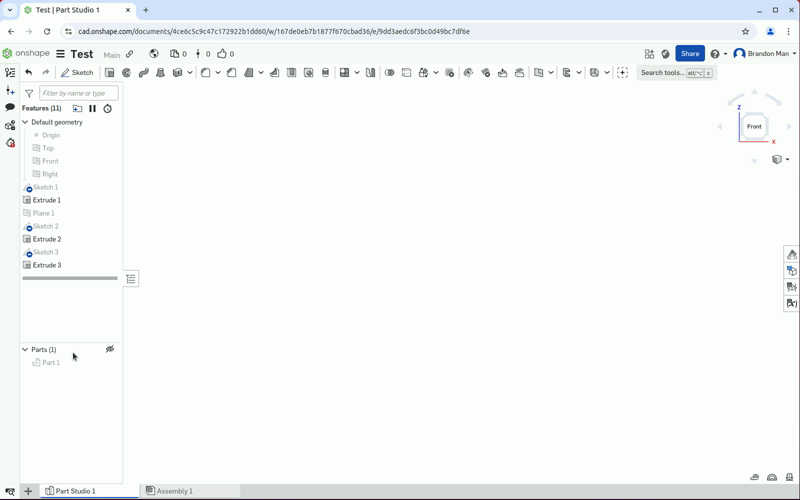
key(down)
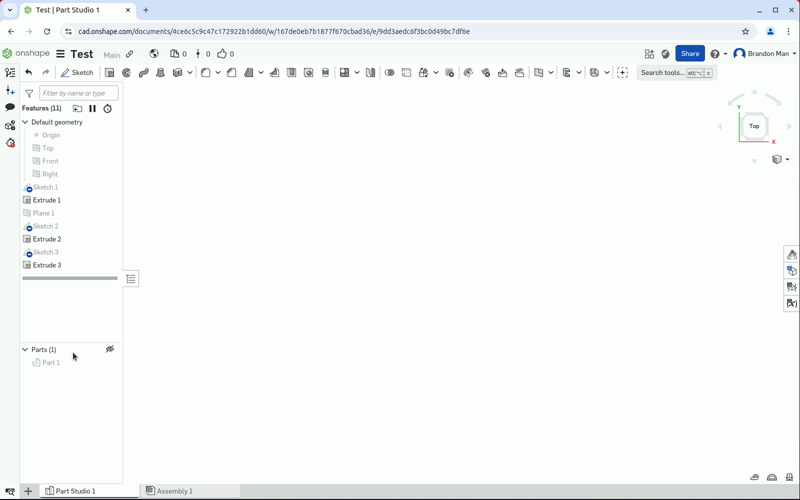
key_up(shift)
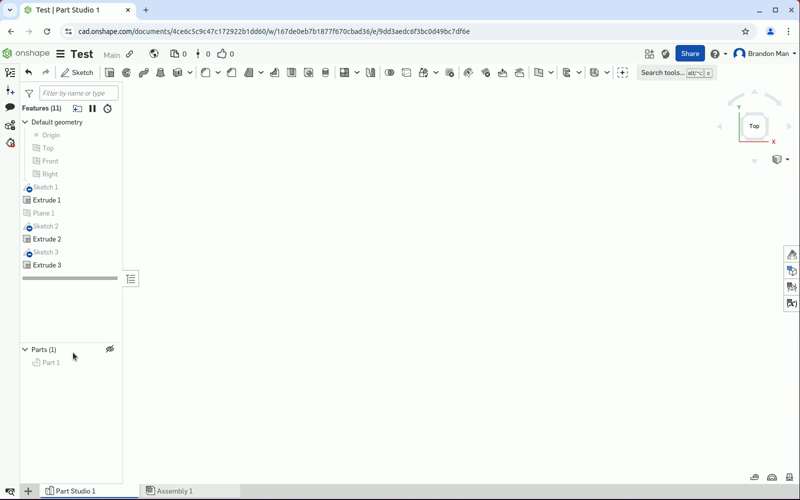
mouse_move(73, 352)
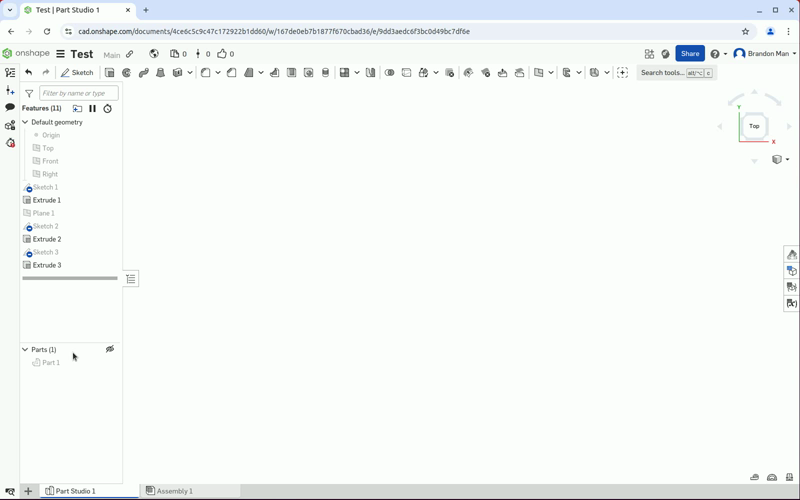
key(shift+y)
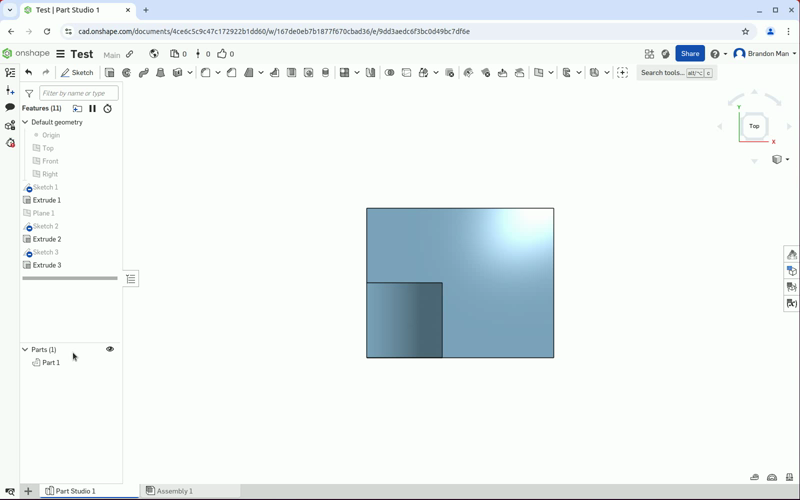
mouse_move(541, 75)
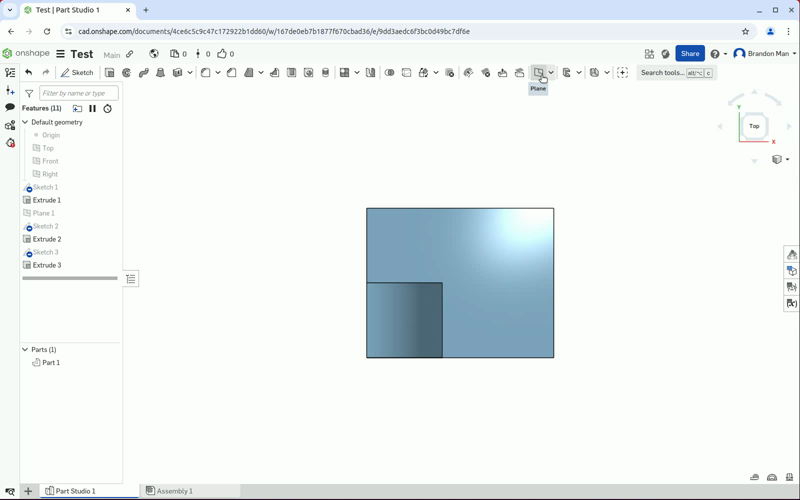
click(541, 75)
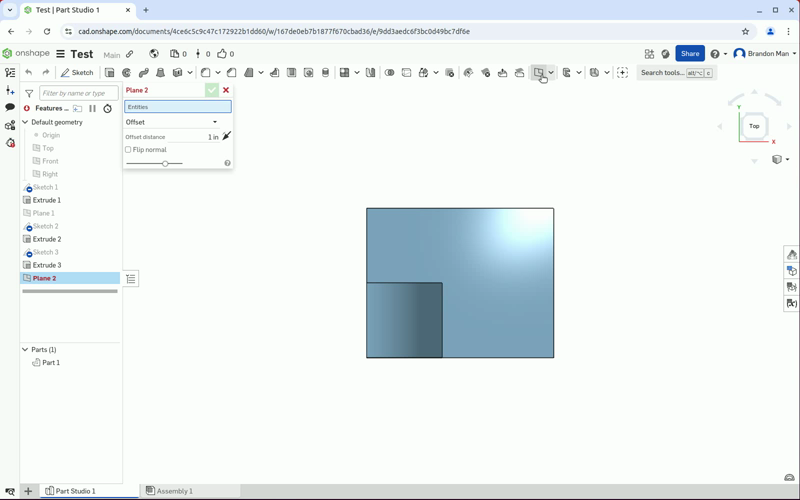
mouse_move(73, 150)
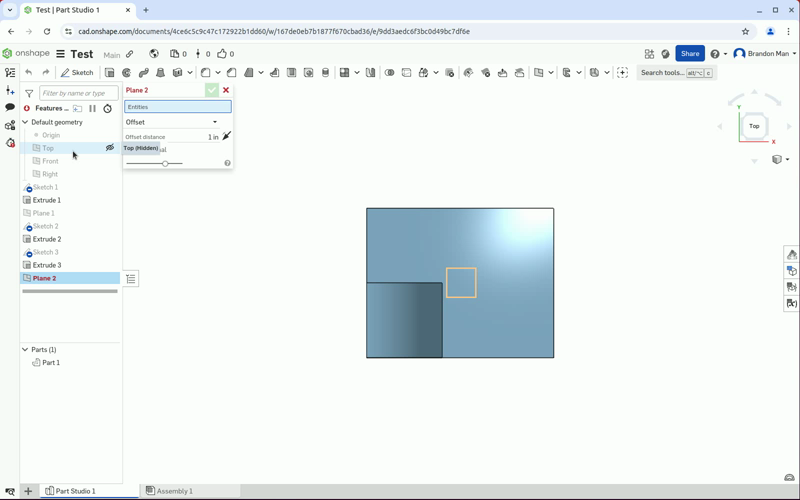
click(73, 150)
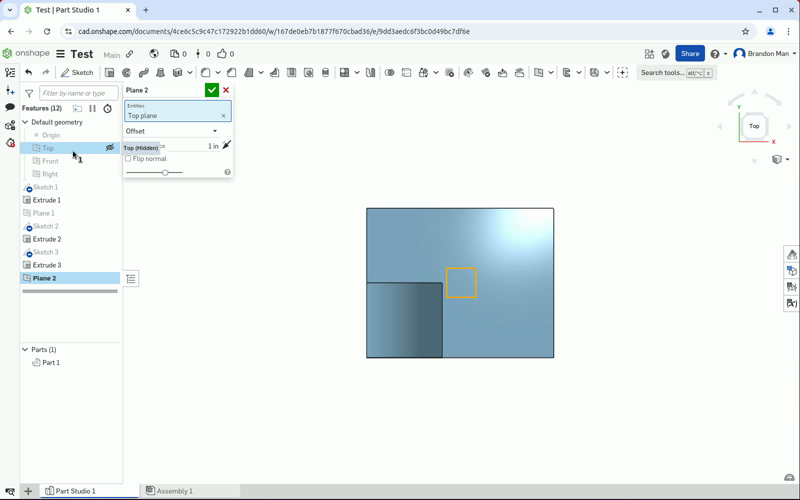
key(tab, 2)
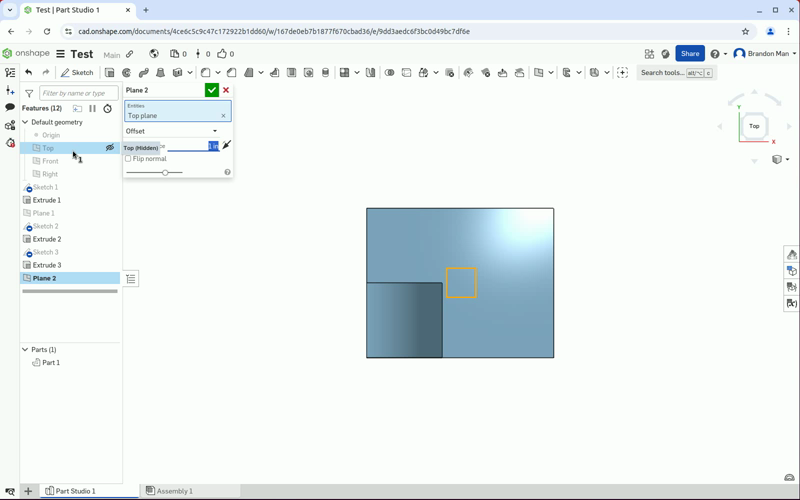
text(23.108)
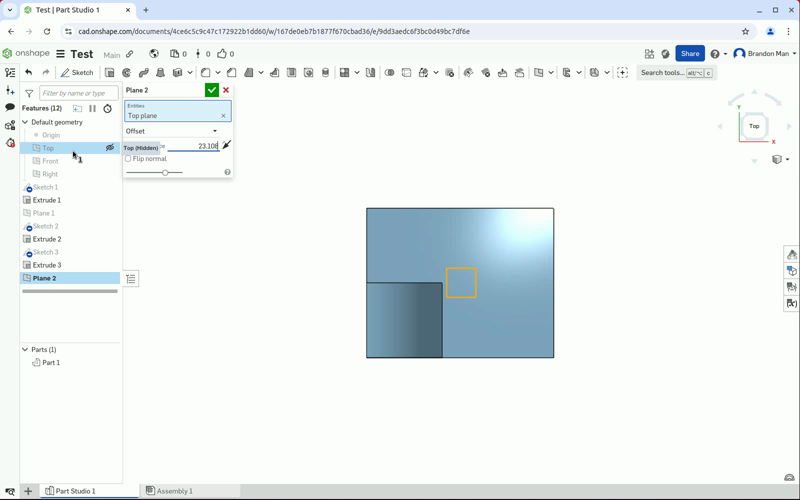
key(enter, 2)
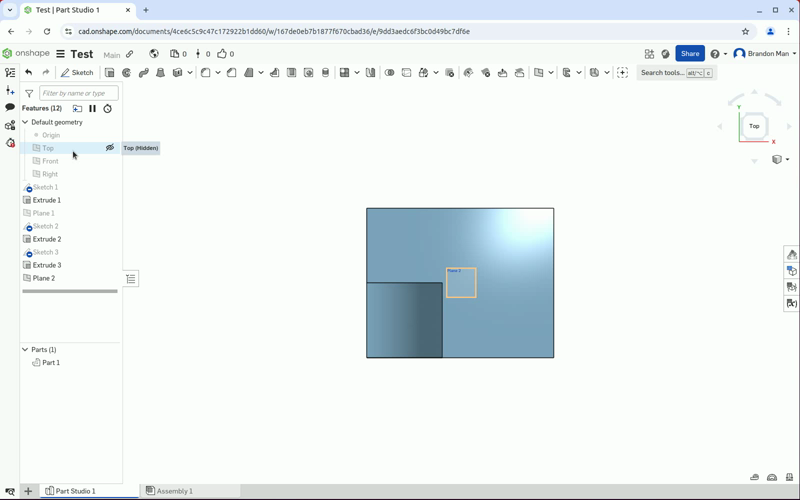
key(shift+s)
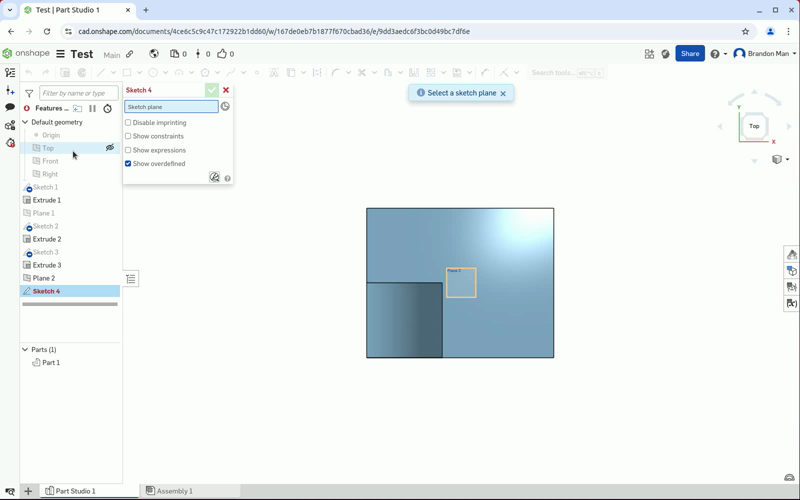
mouse_move(73, 280)
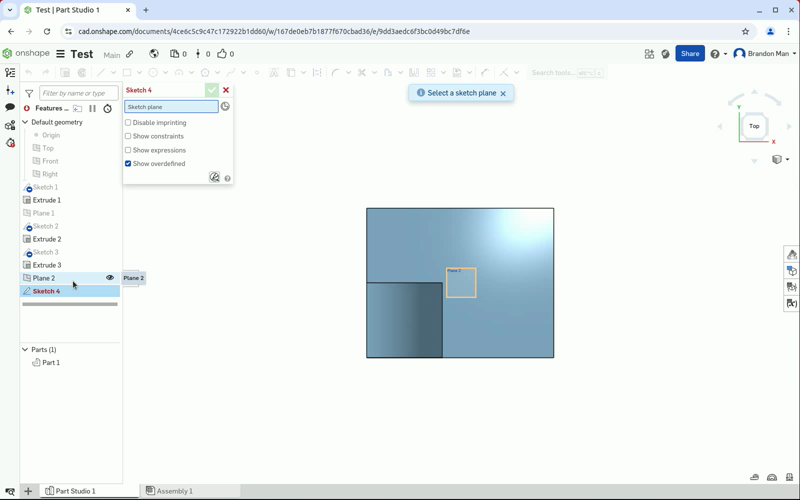
click(73, 280)
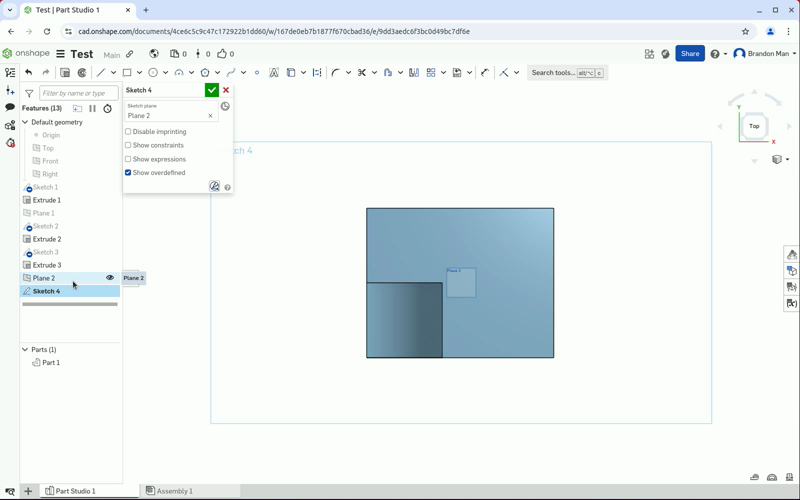
mouse_move(73, 352)
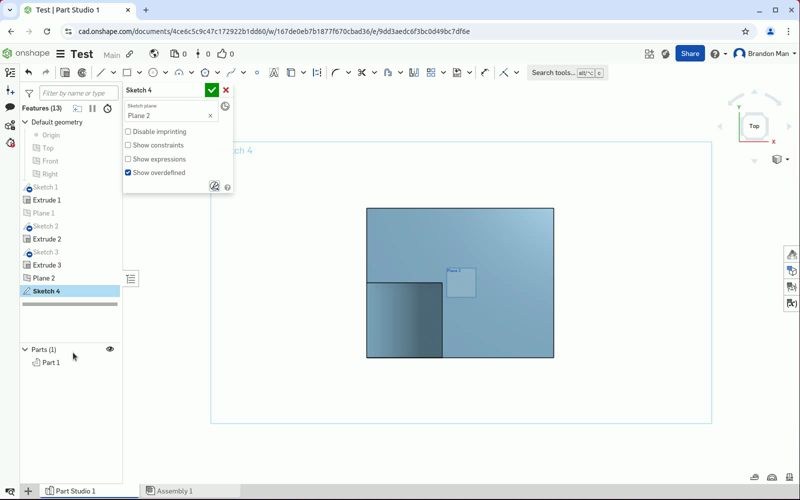
key(y)
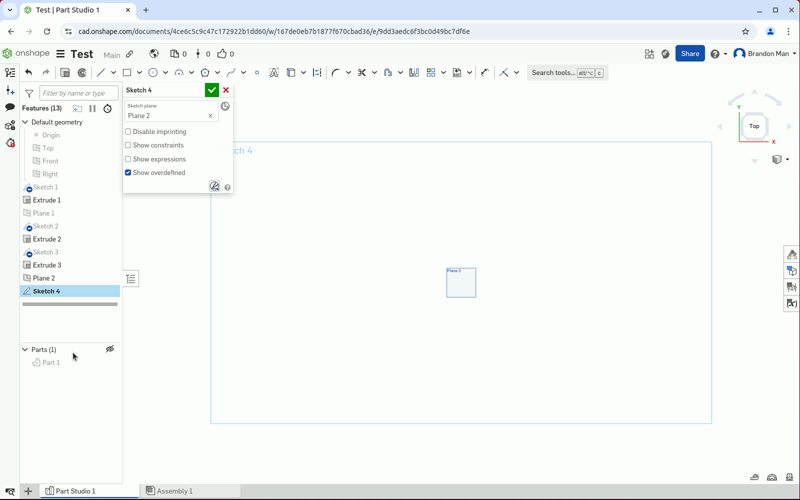
key(a)
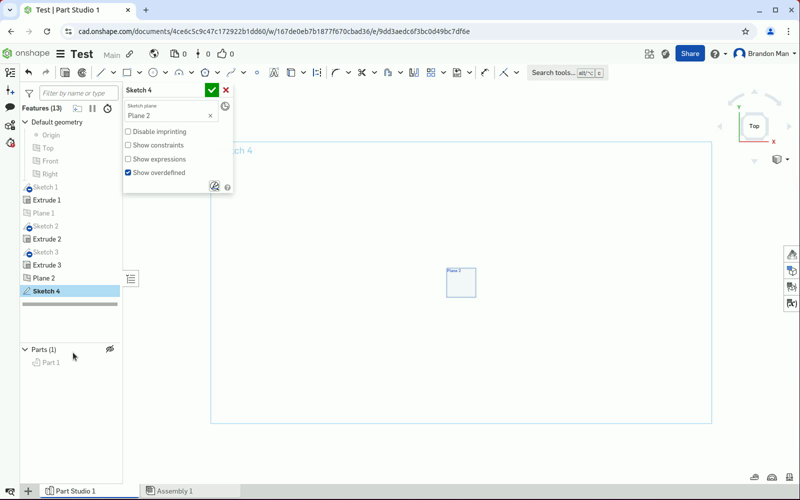
key_down(shift)
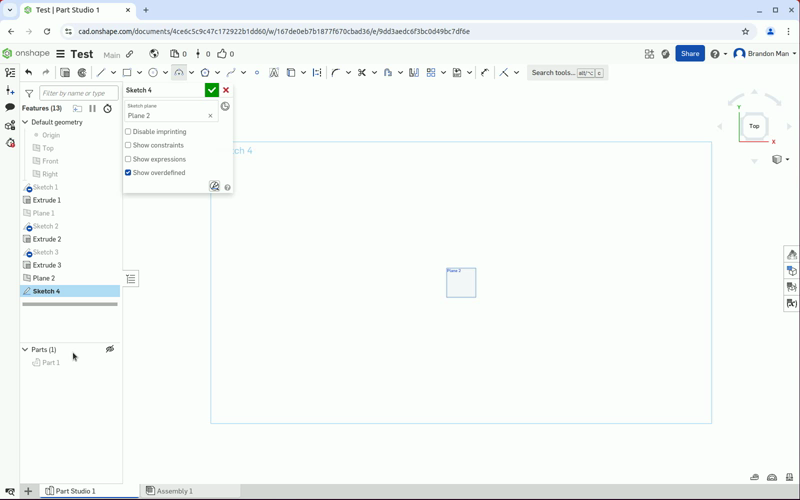
mouse_move(554, 339)
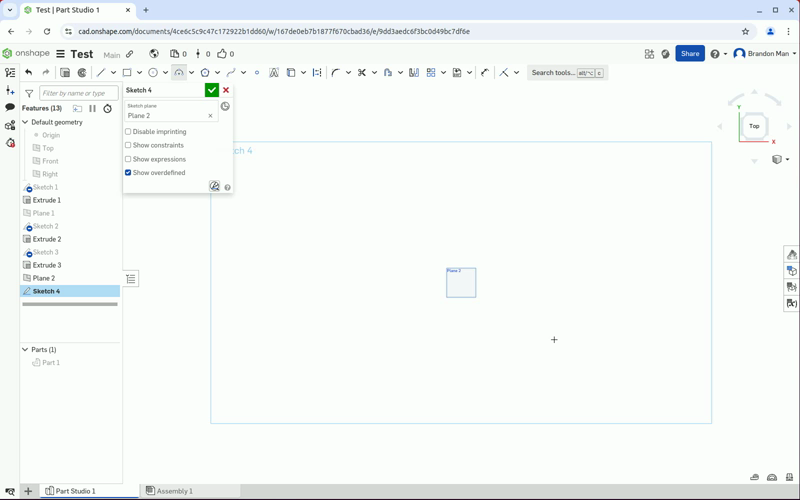
click(554, 339)
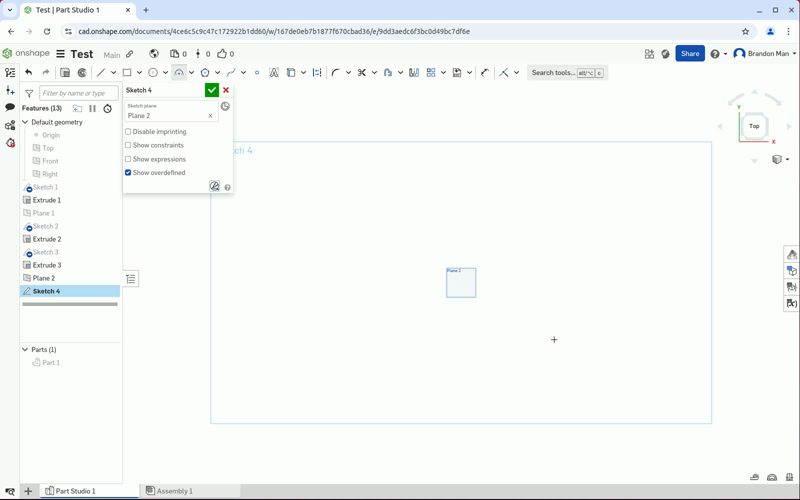
key_up(shift)
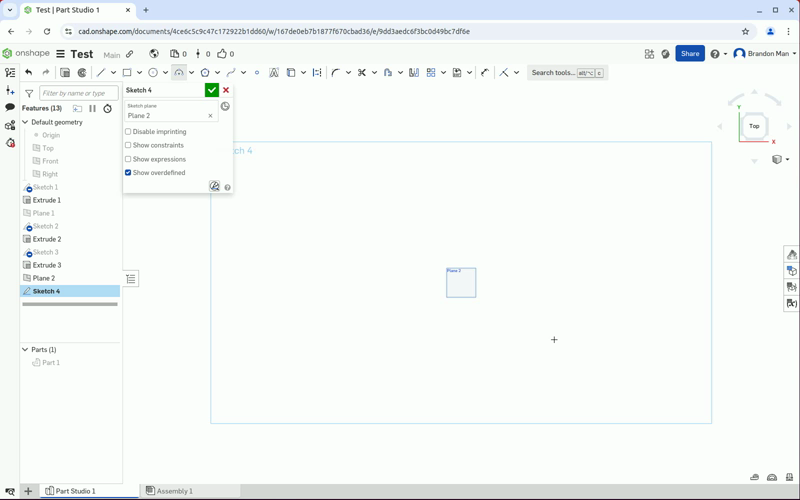
key_down(shift)
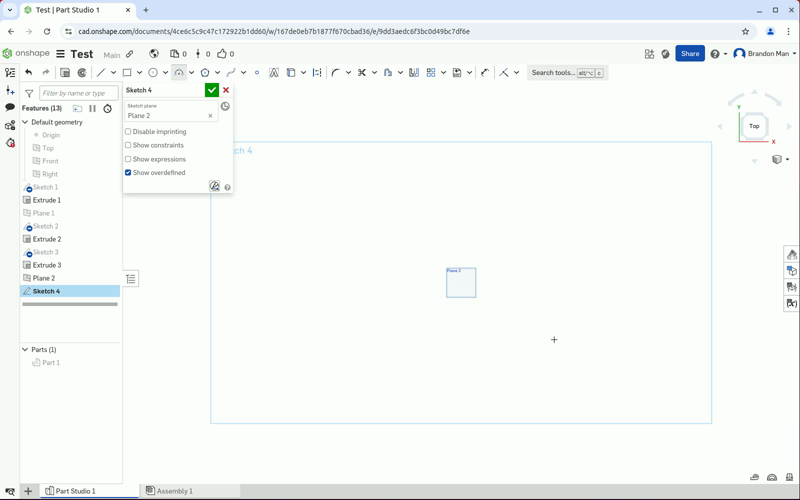
mouse_move(554, 226)
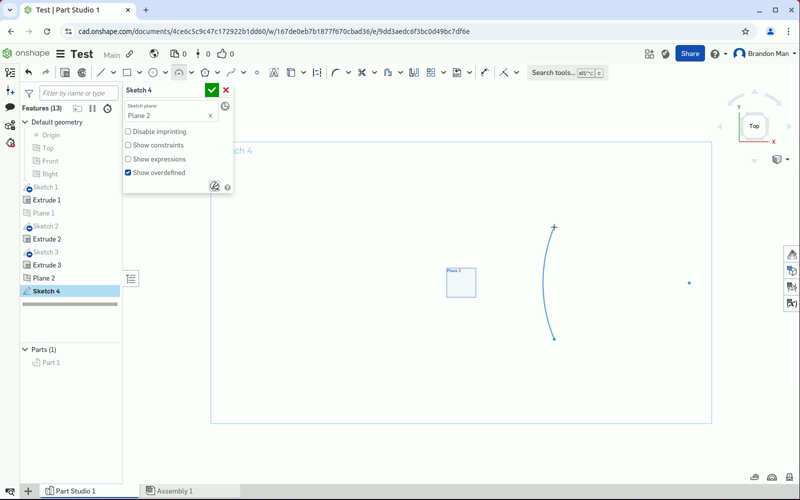
click(554, 226)
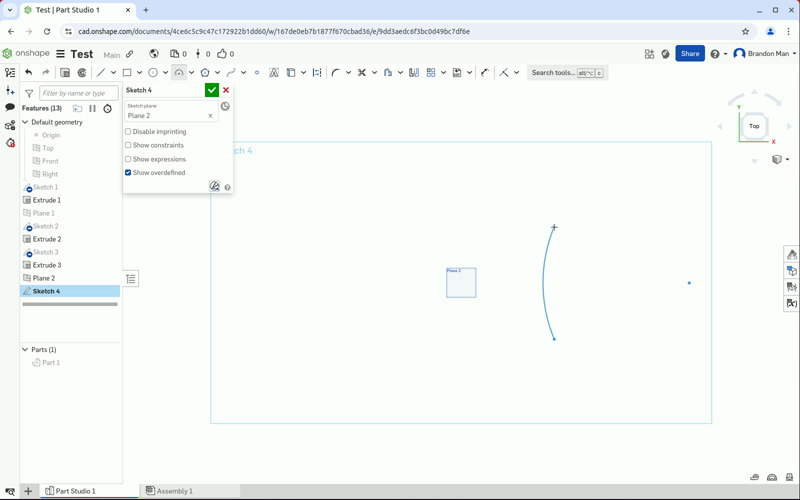
mouse_move(589, 282)
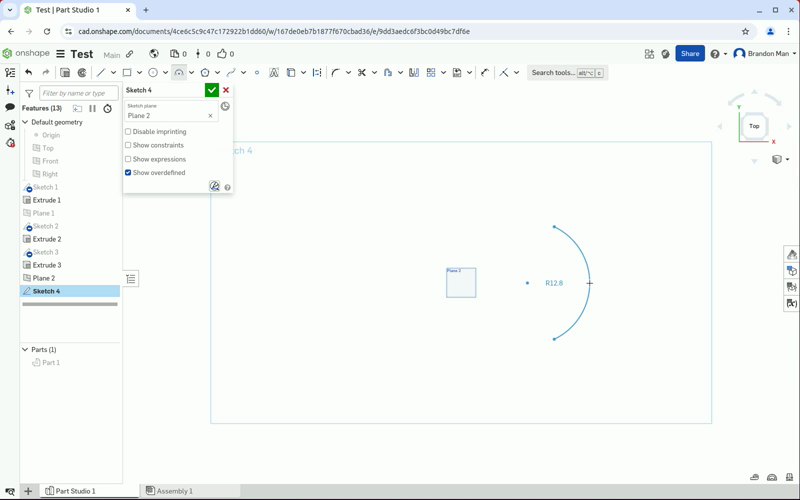
click(589, 282)
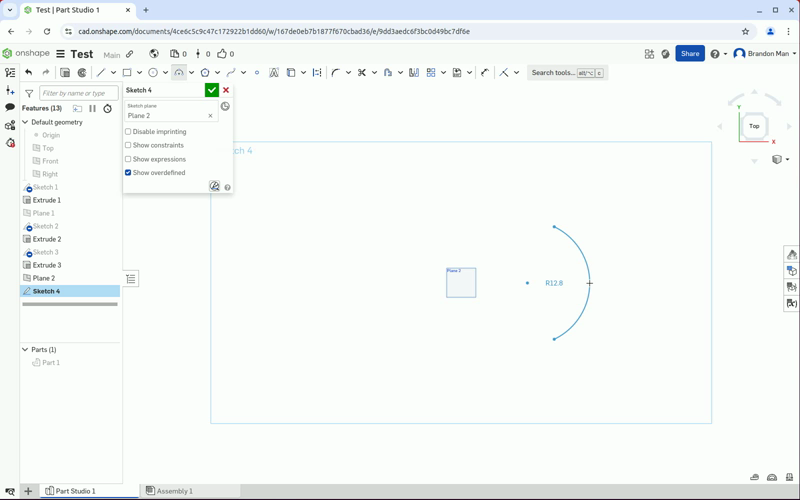
key_up(shift)
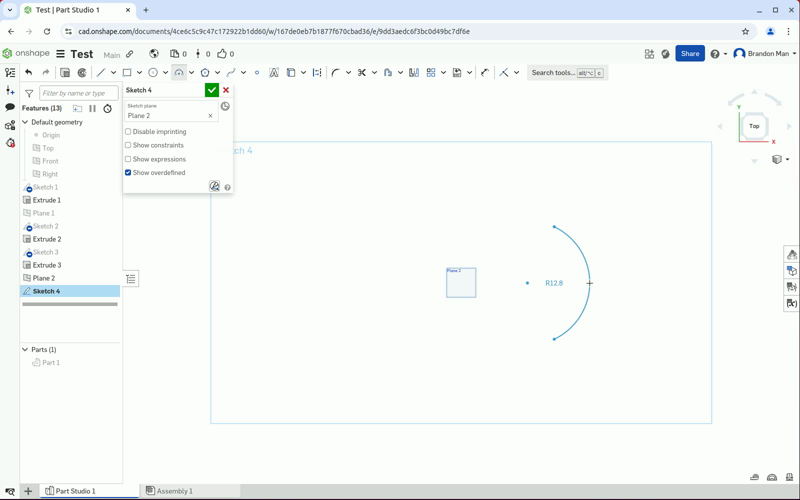
key(esc)
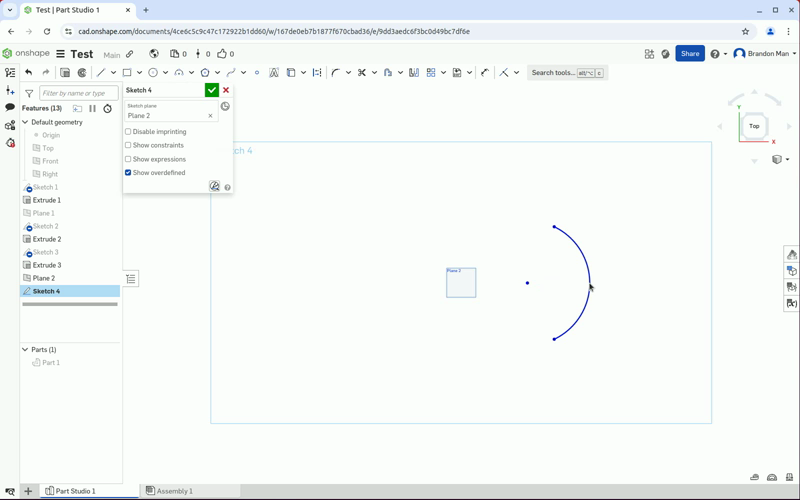
key(l)
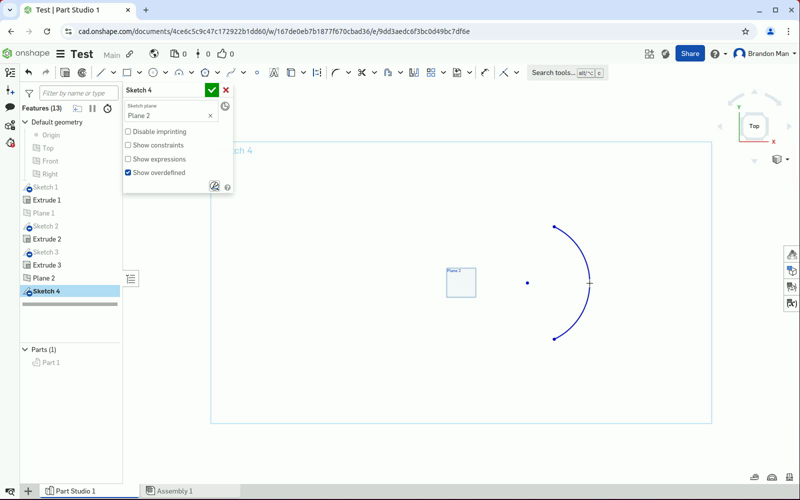
mouse_move(554, 226)
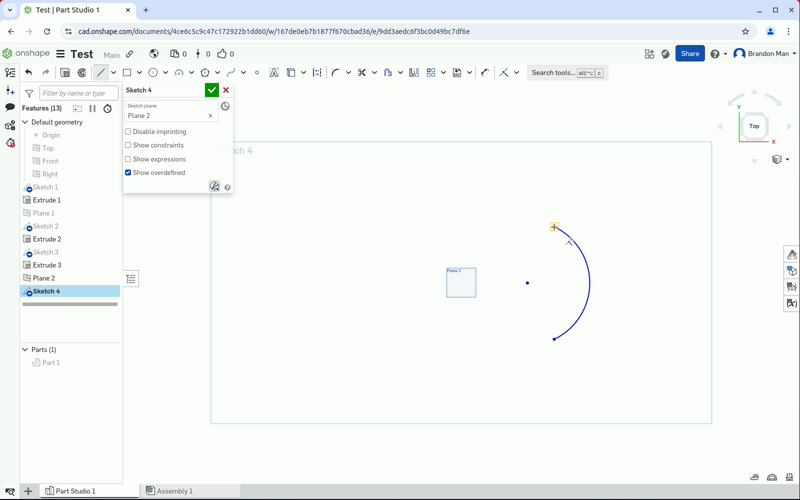
click(554, 226)
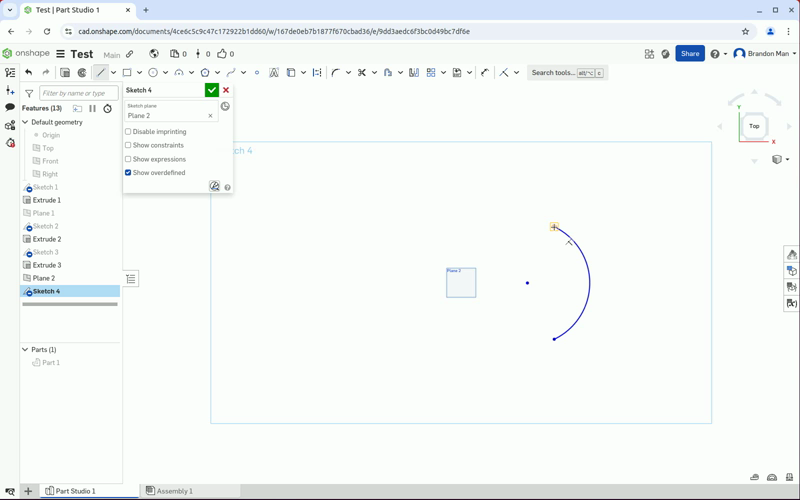
key_down(shift)
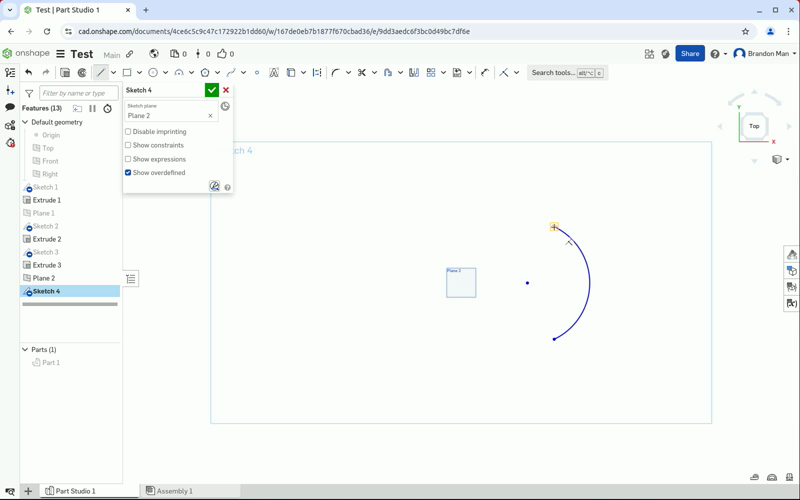
mouse_move(554, 339)
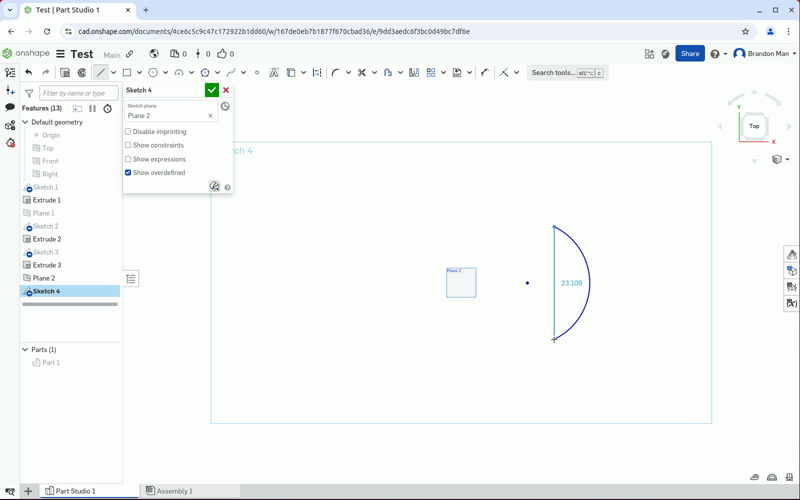
key_up(shift)
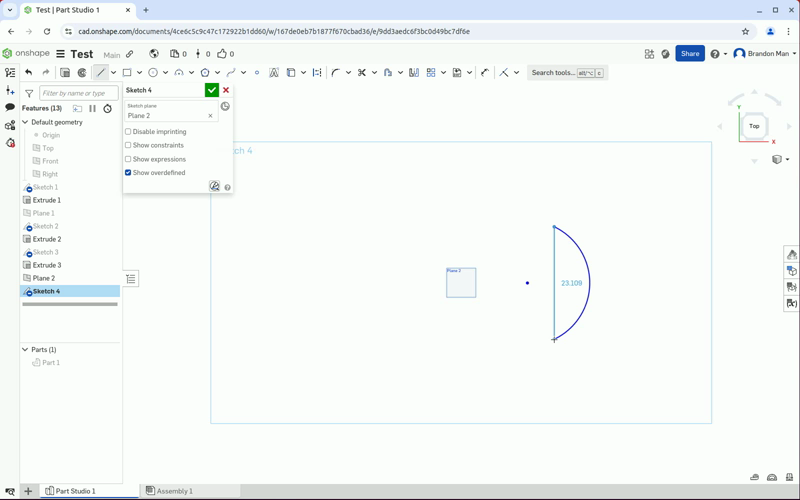
click(554, 339)
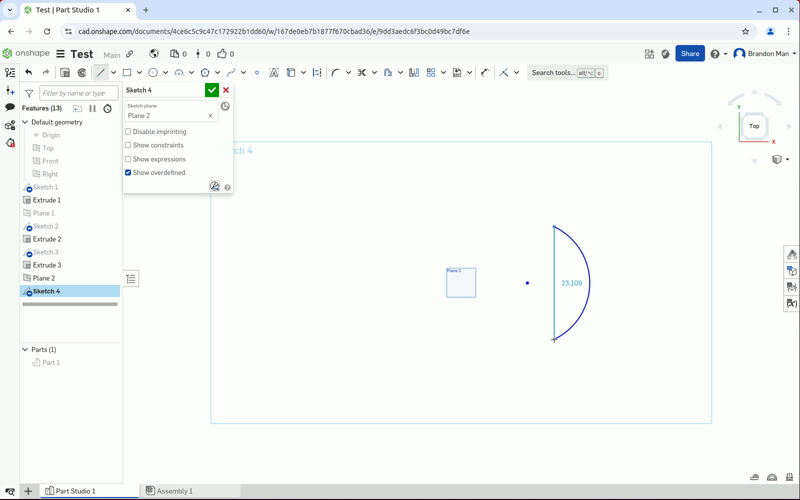
key(esc)
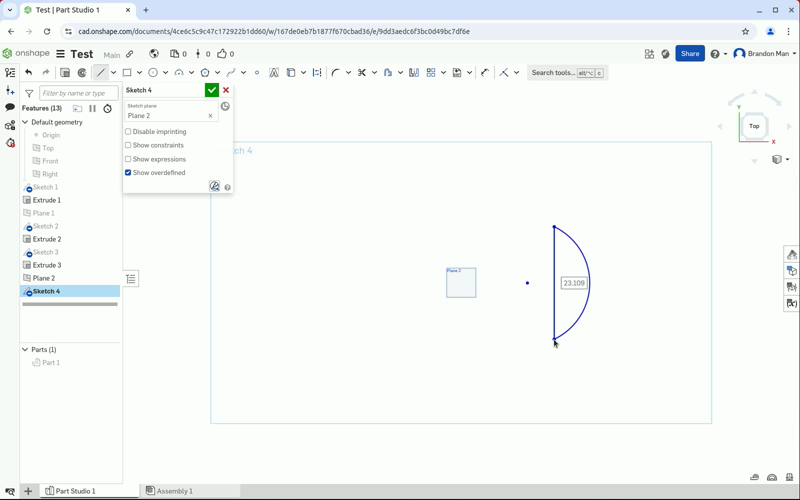
mouse_move(574, 277)
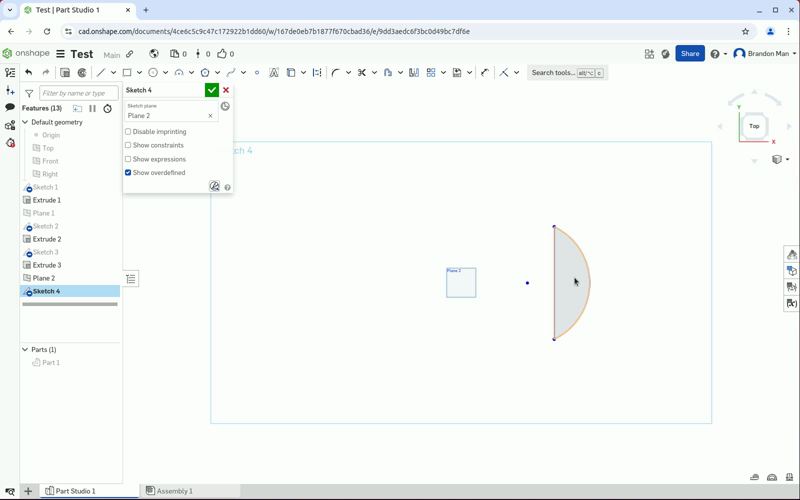
scroll(6)
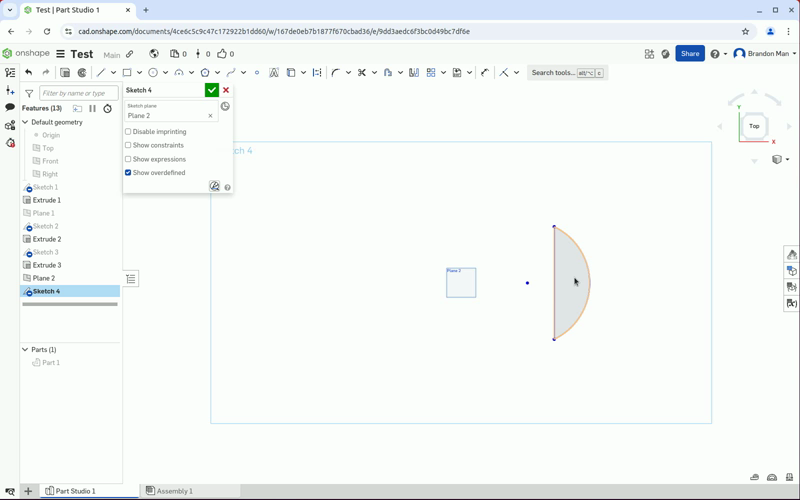
scroll(6)
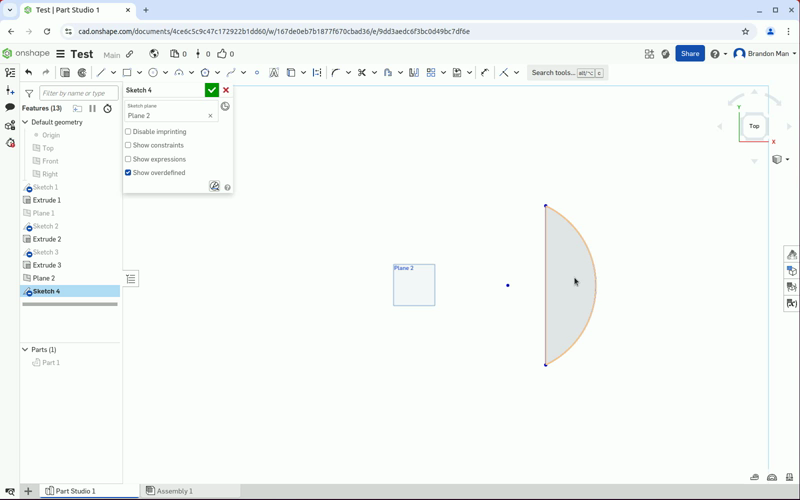
scroll(6)
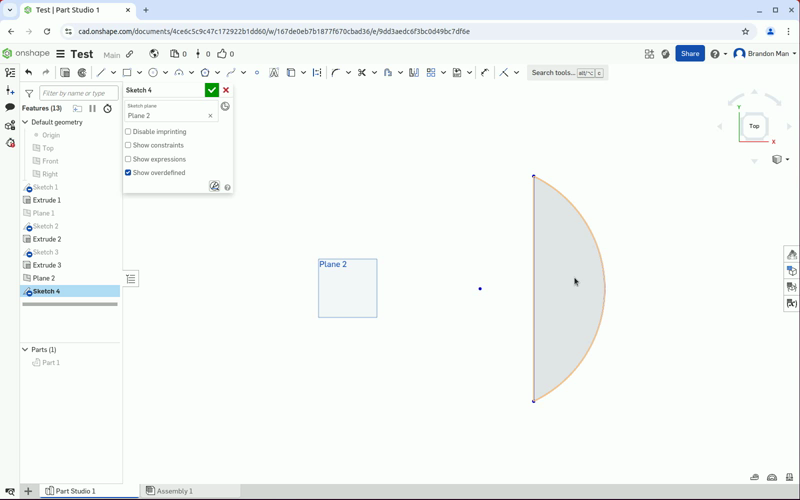
scroll(6)
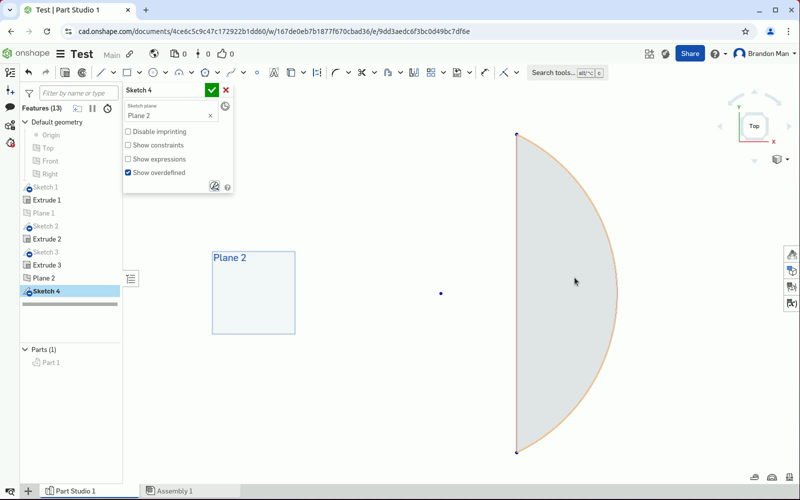
scroll(6)
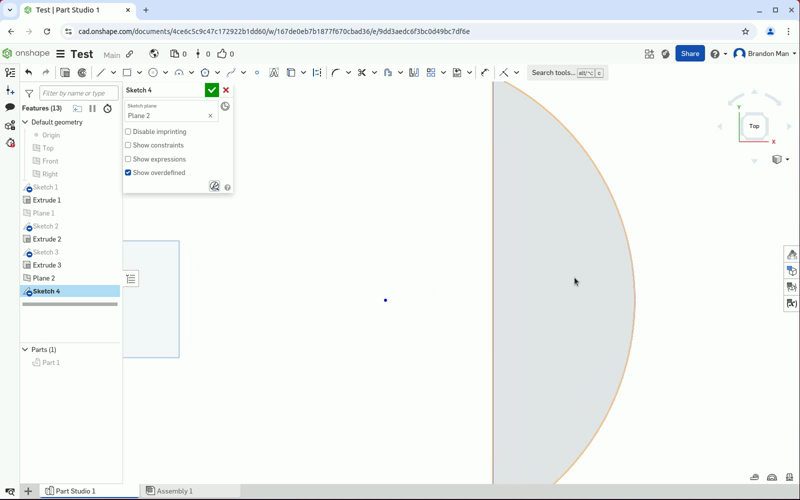
scroll(6)
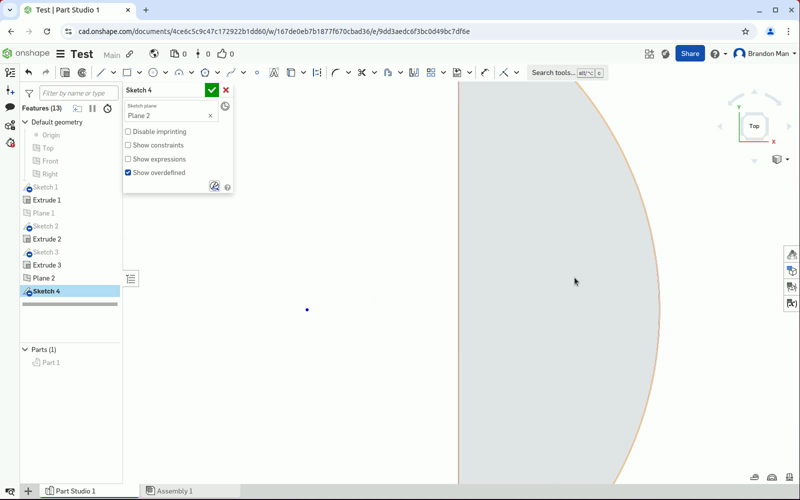
scroll(6)
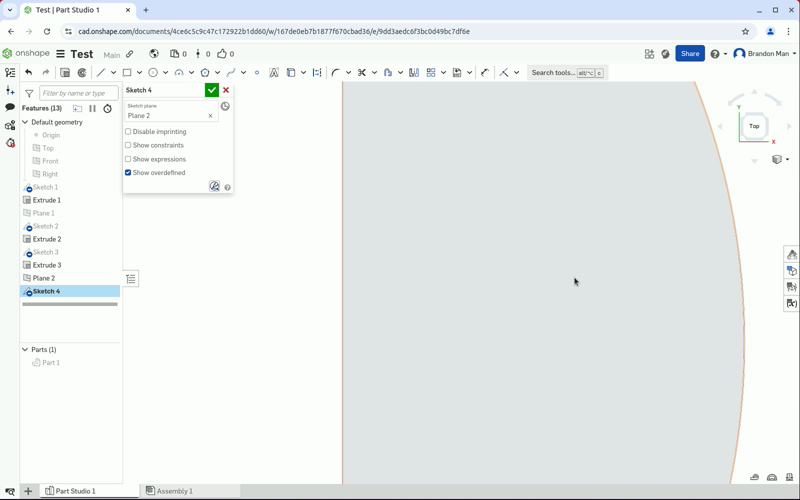
click(574, 277)
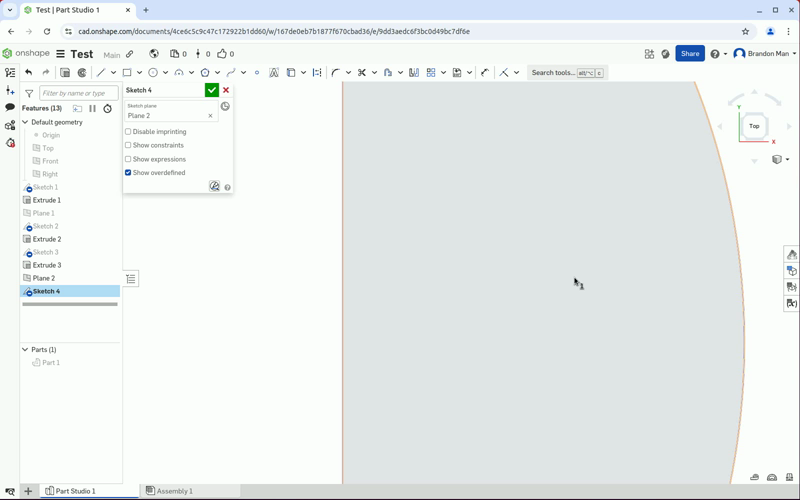
scroll(-6)
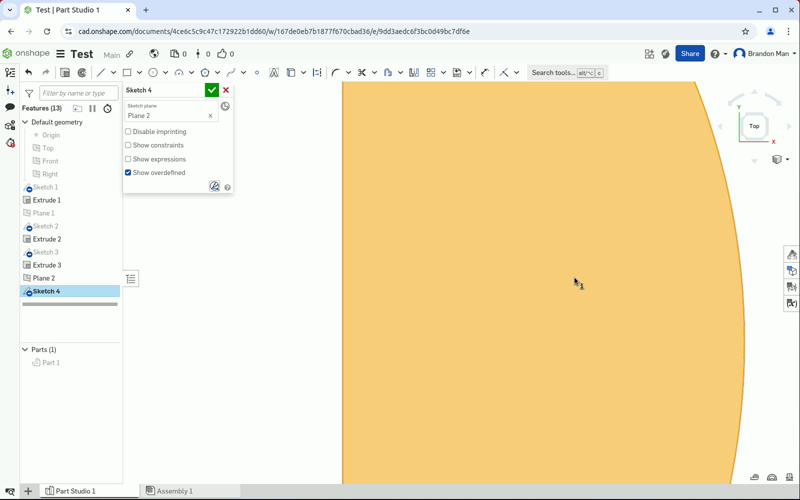
scroll(-6)
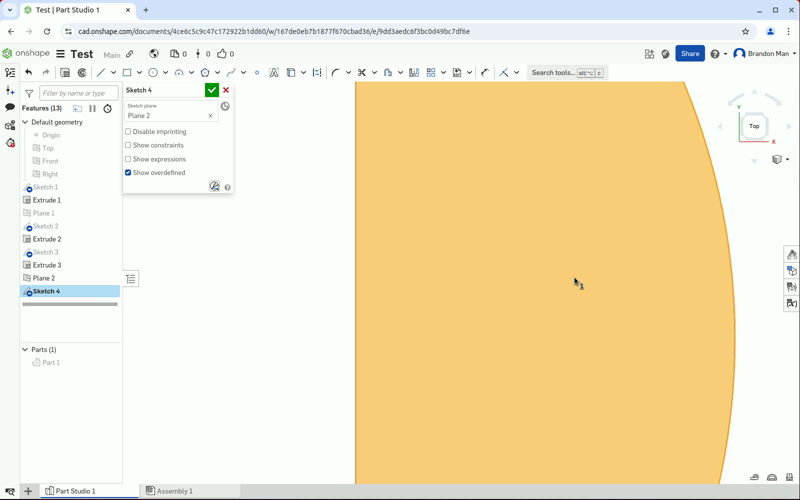
scroll(-6)
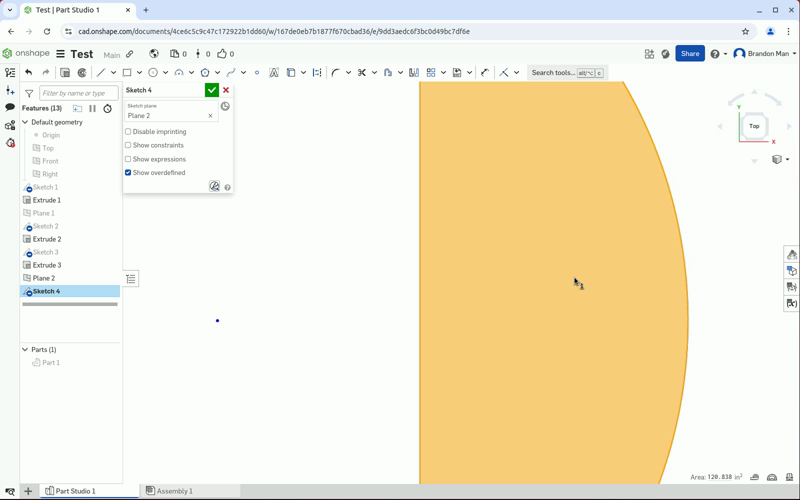
scroll(-6)
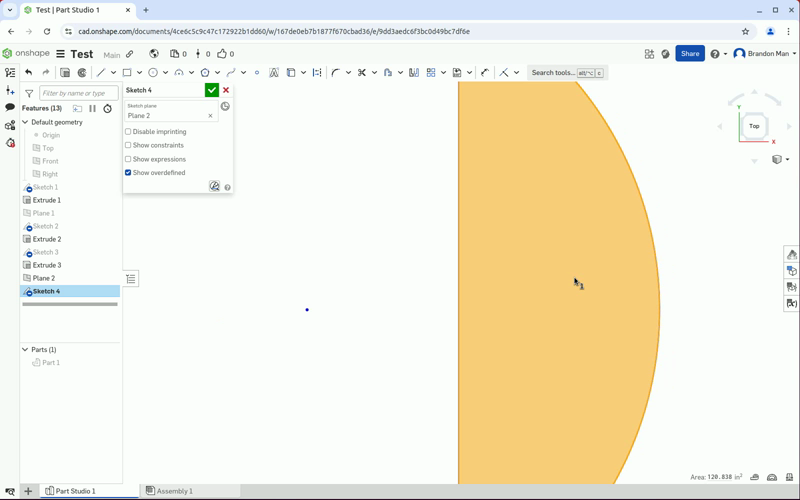
scroll(-6)
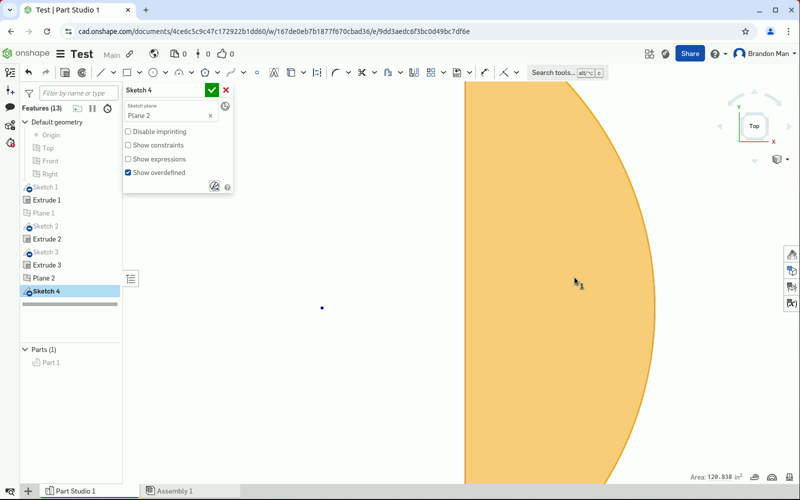
scroll(-6)
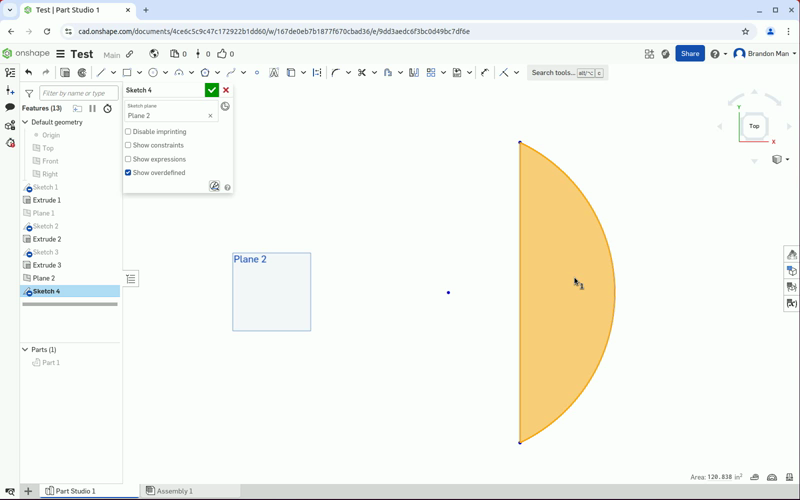
scroll(-6)
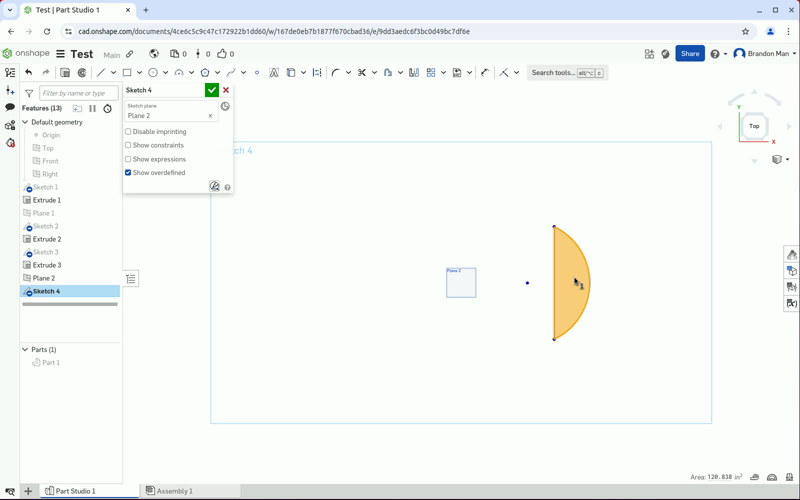
mouse_move(73, 352)
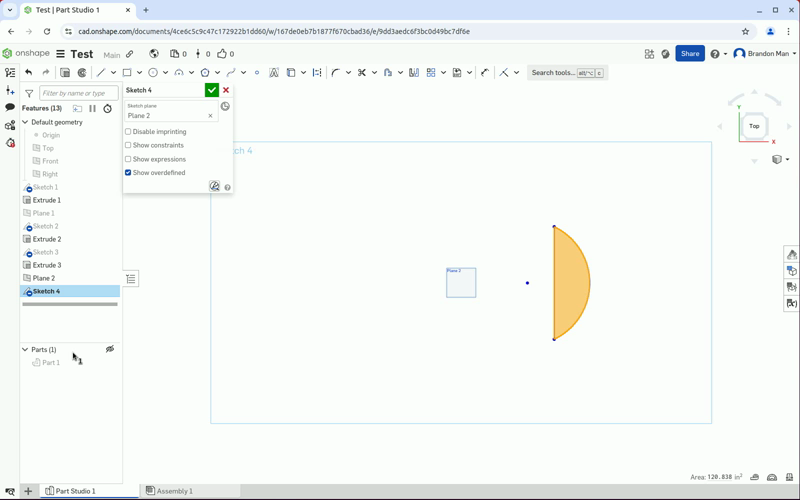
key(shift+y)
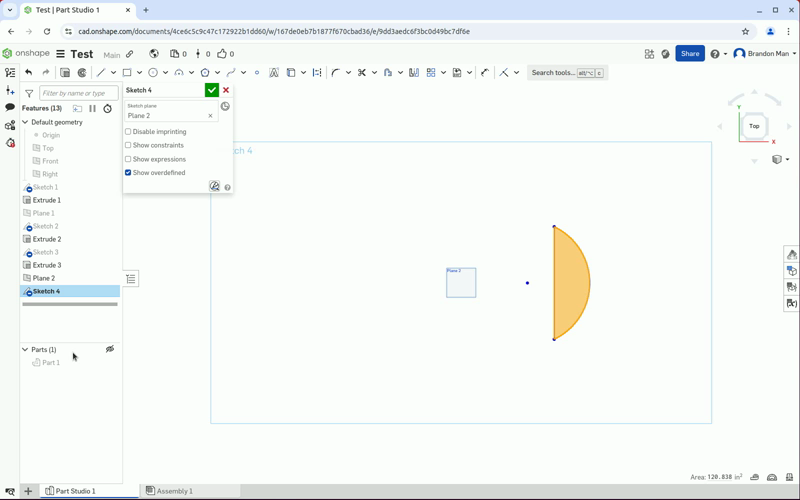
key(shift+e)
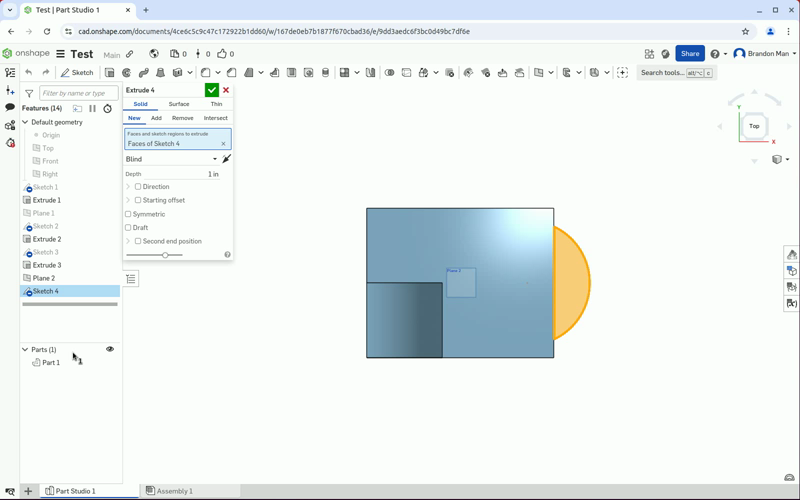
mouse_move(143, 106)
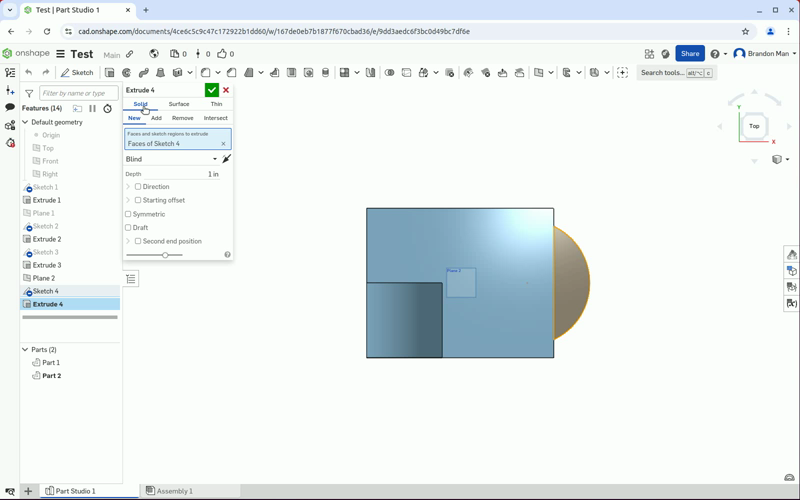
click(143, 106)
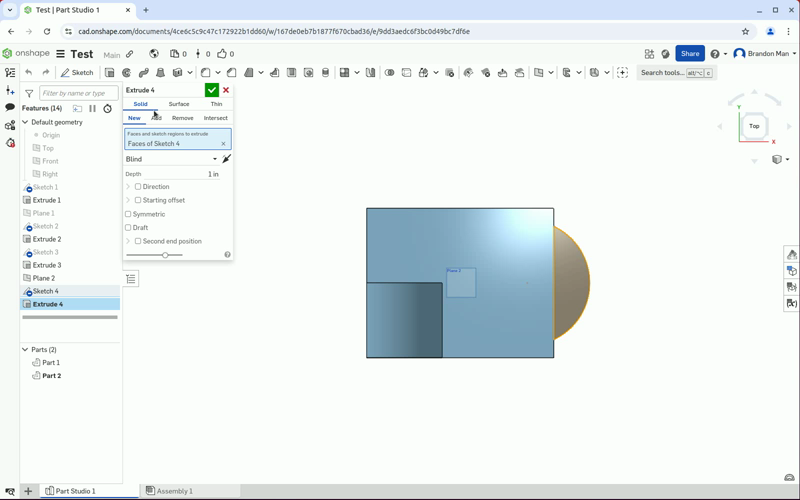
mouse_move(186, 120)
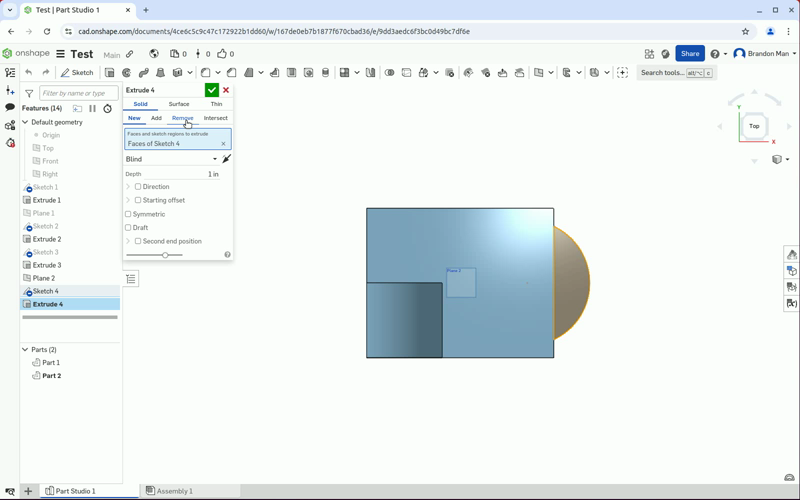
click(186, 120)
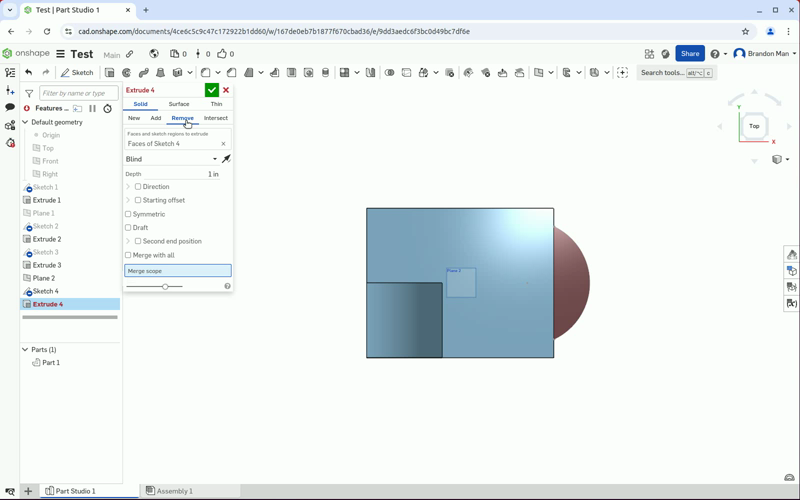
key(tab, 4)
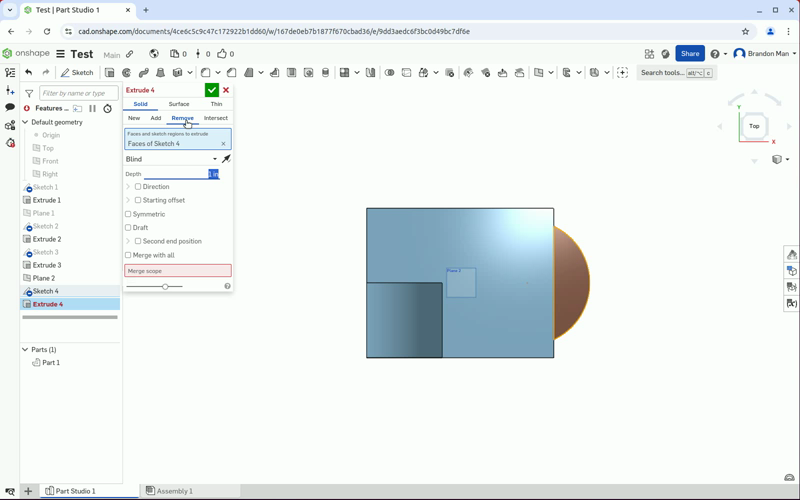
text(15.405)
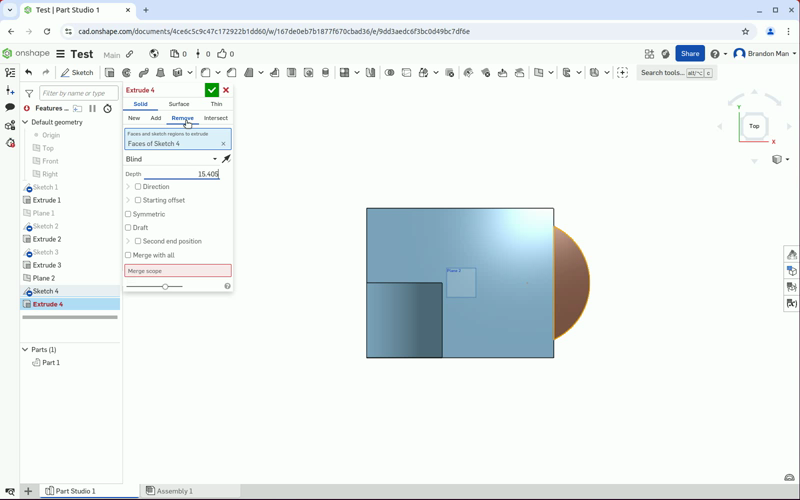
key(tab, 6)
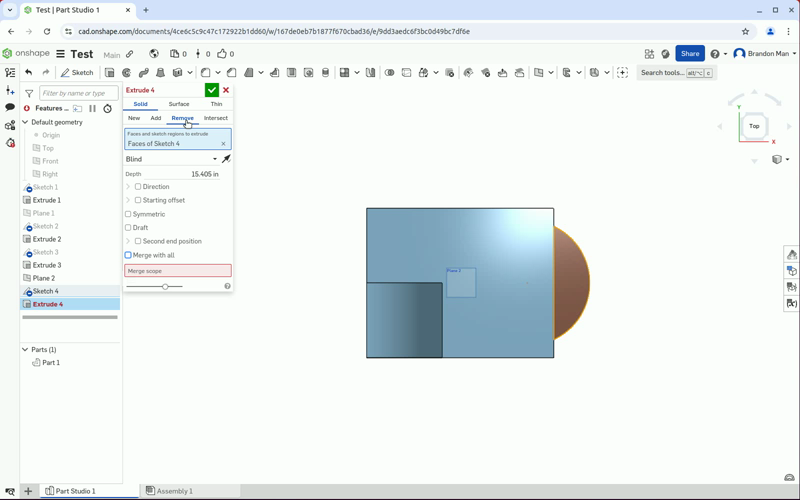
key(space)
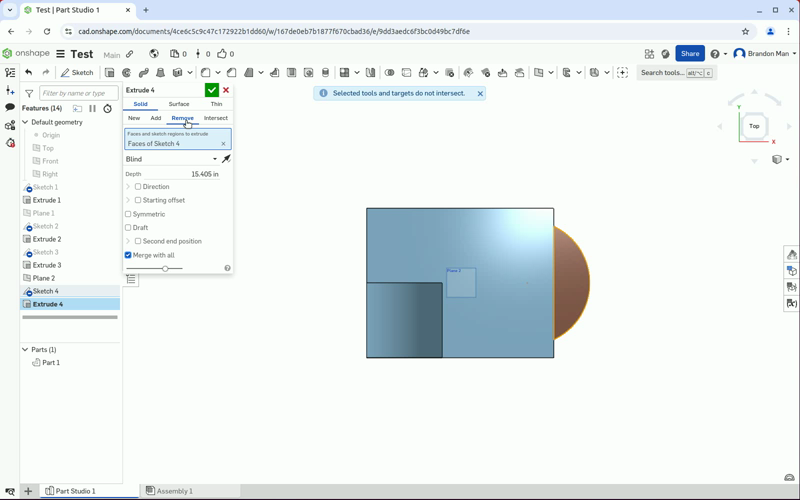
key(enter)
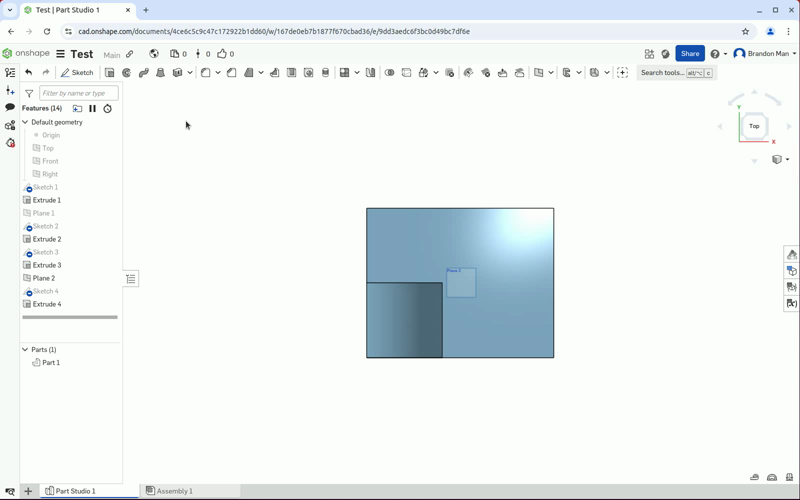
key(shift+h)
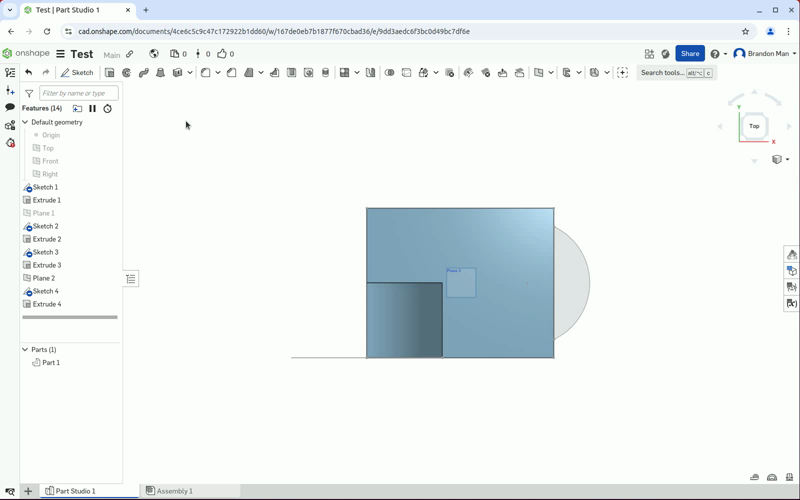
key(shift+h)
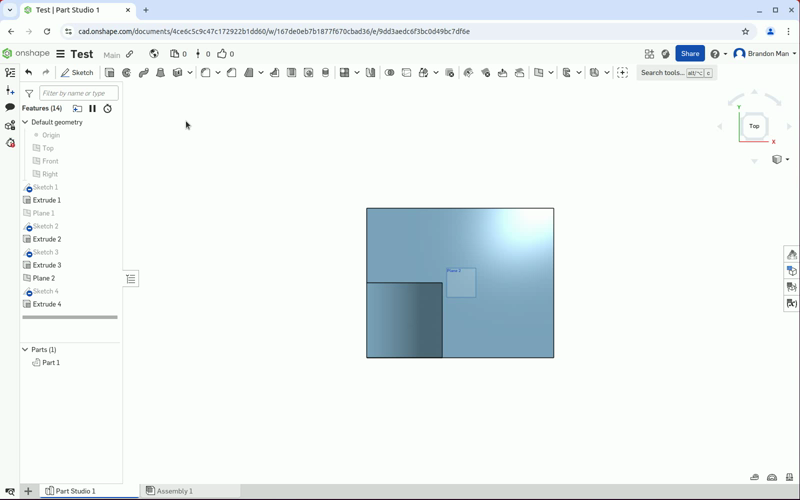
mouse_move(73, 189)
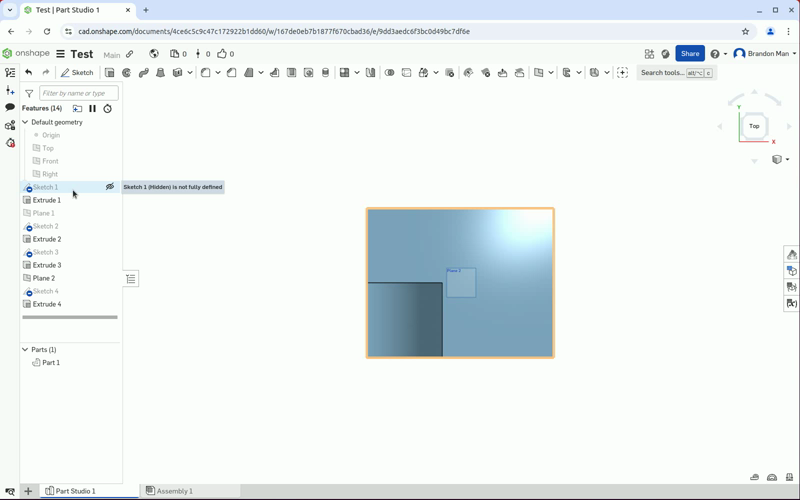
click(73, 189)
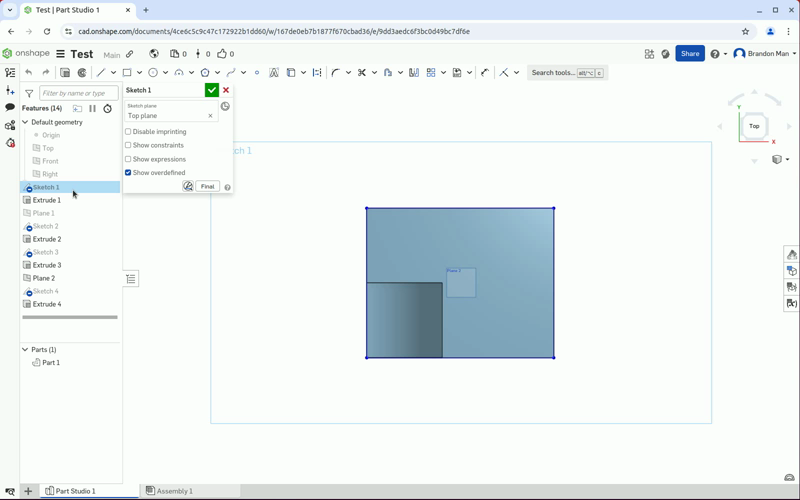
mouse_move(229, 92)
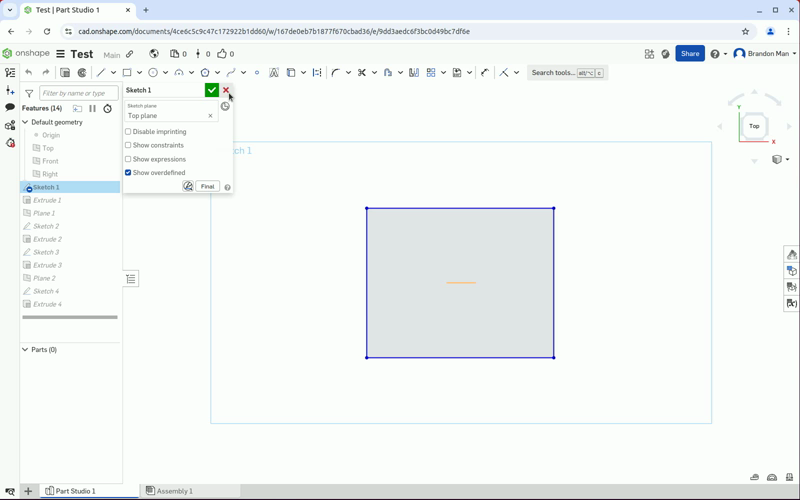
click(229, 92)
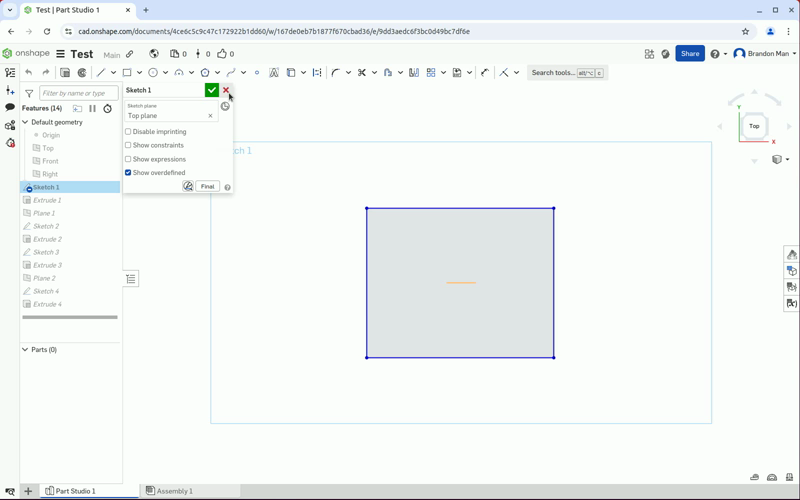
key(shift+s)
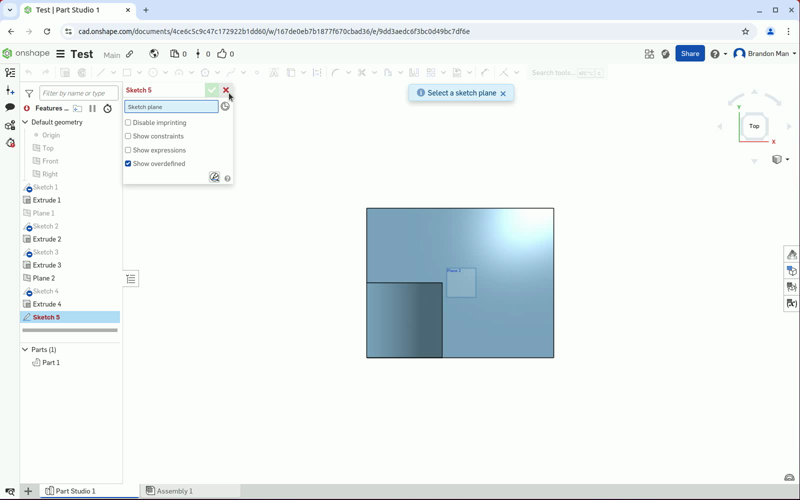
mouse_move(73, 280)
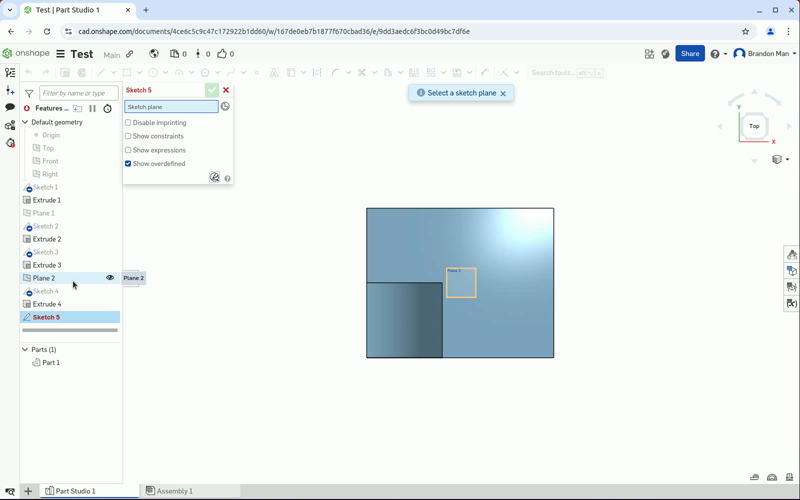
click(73, 280)
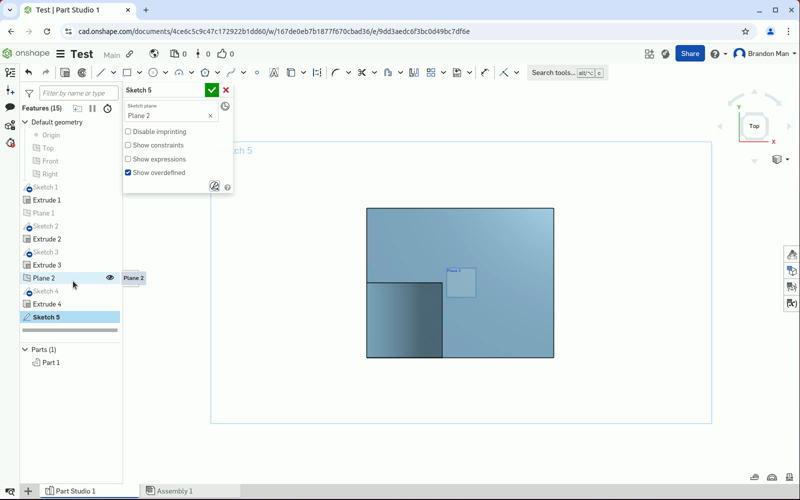
mouse_move(73, 352)
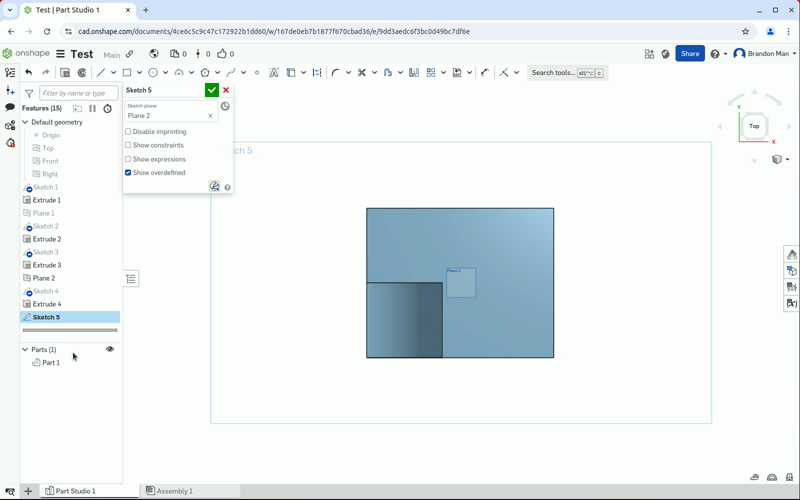
key(y)
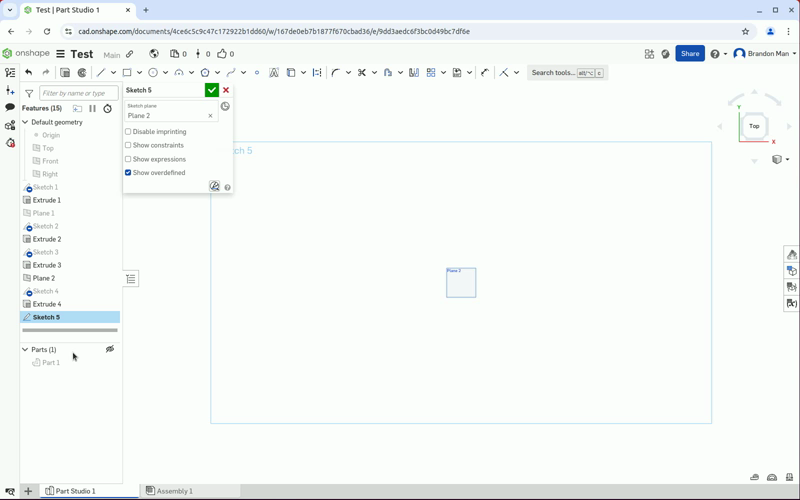
key(l)
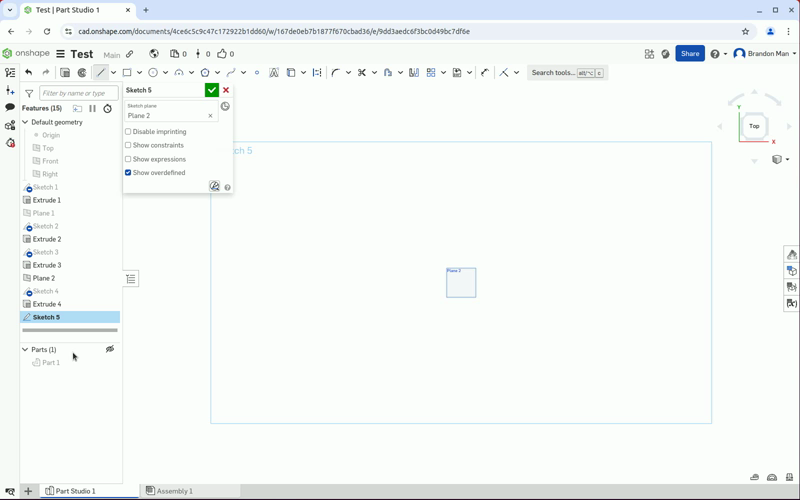
key_down(shift)
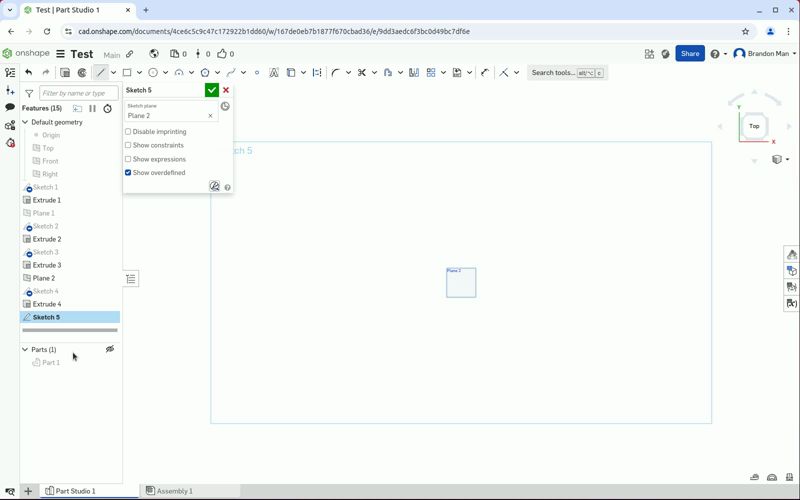
mouse_move(554, 339)
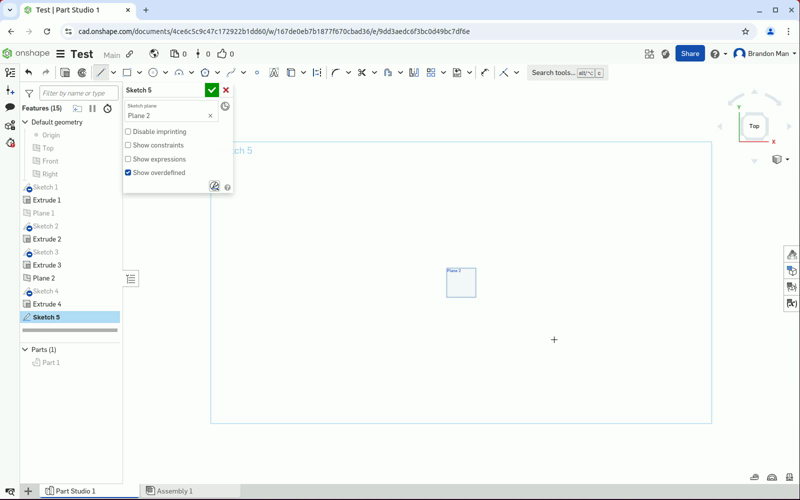
click(554, 339)
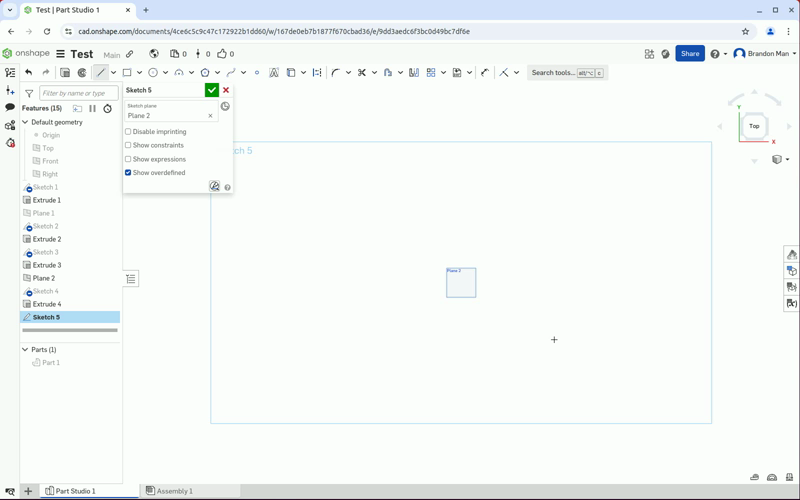
key_up(shift)
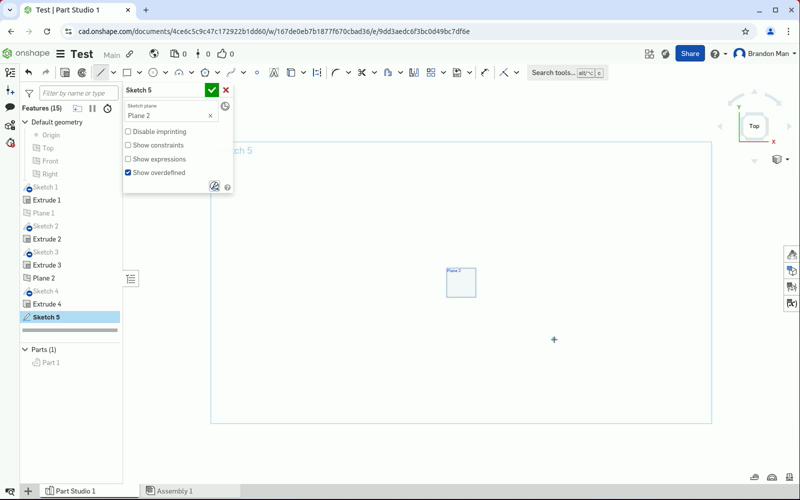
key_down(shift)
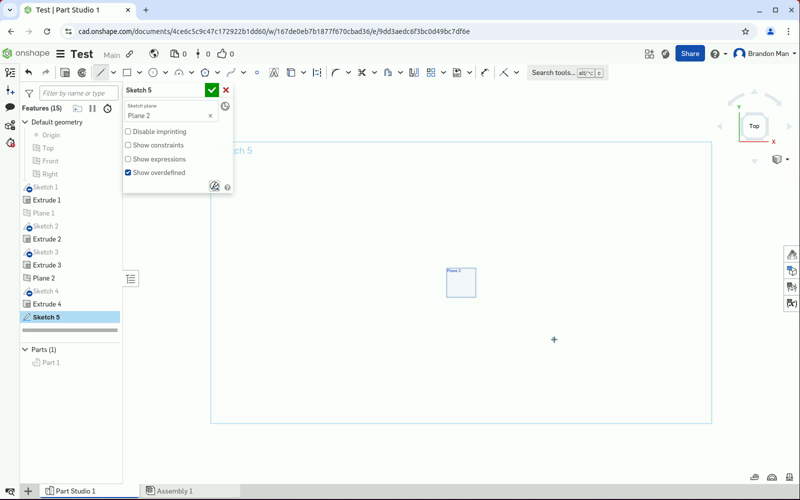
mouse_move(554, 226)
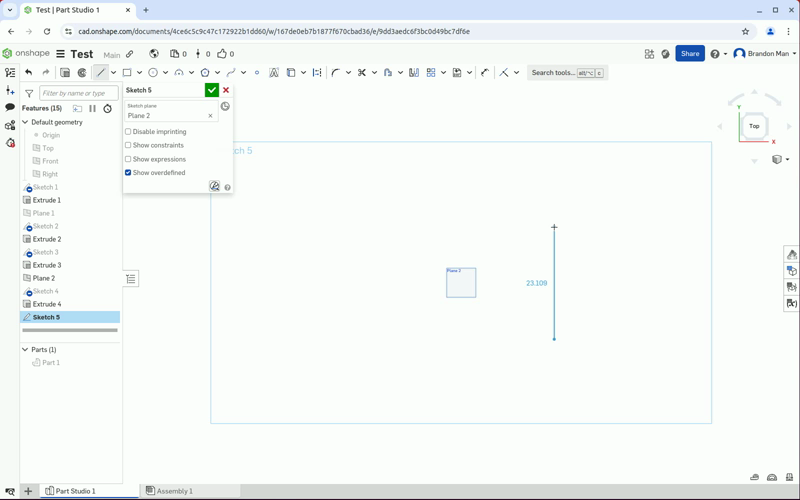
click(554, 226)
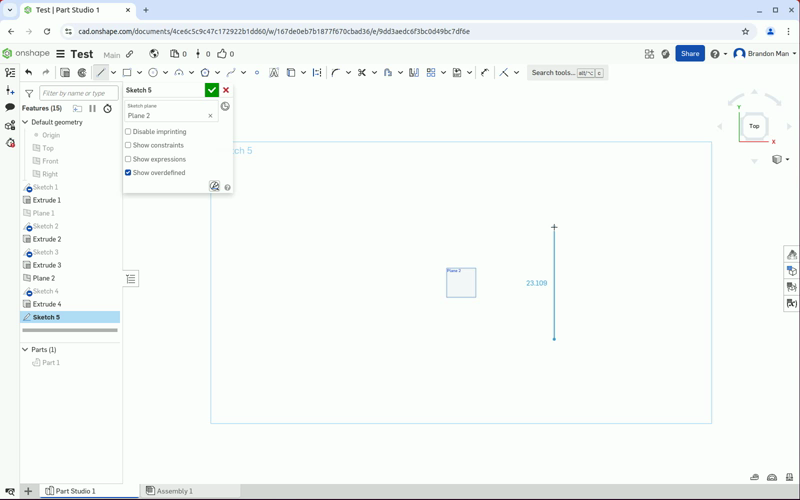
key_up(shift)
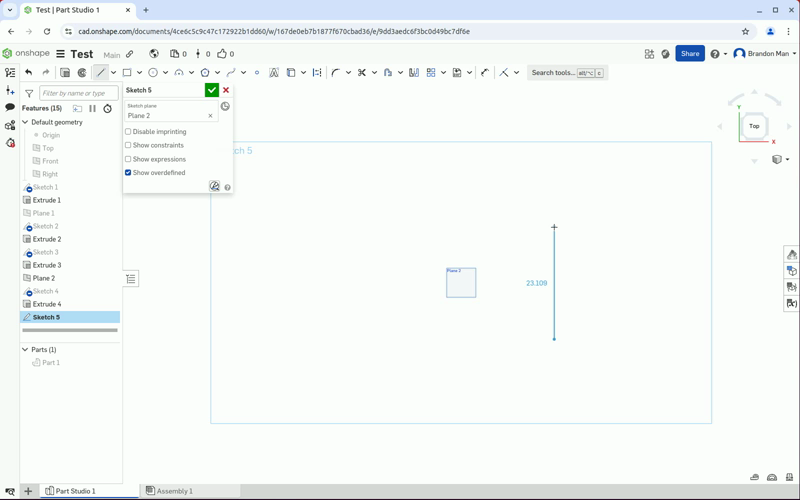
key(esc)
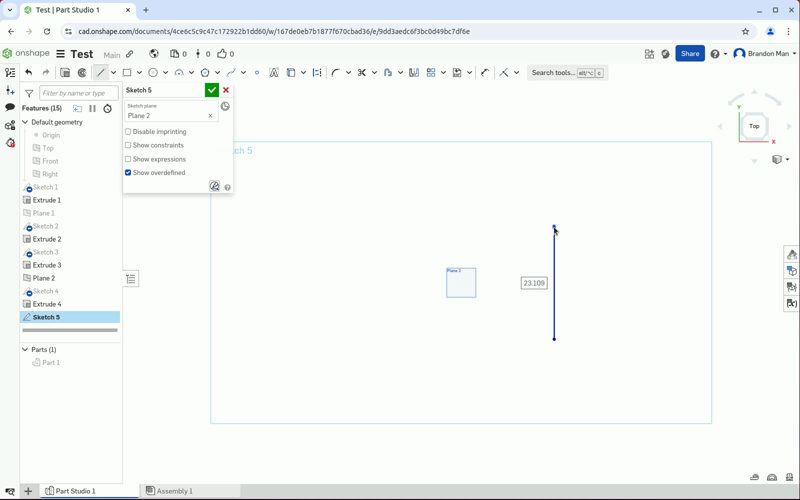
key(a)
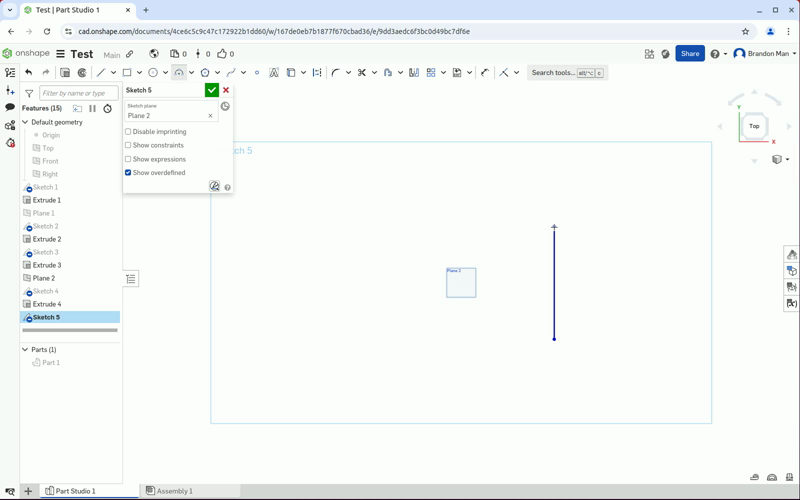
mouse_move(554, 226)
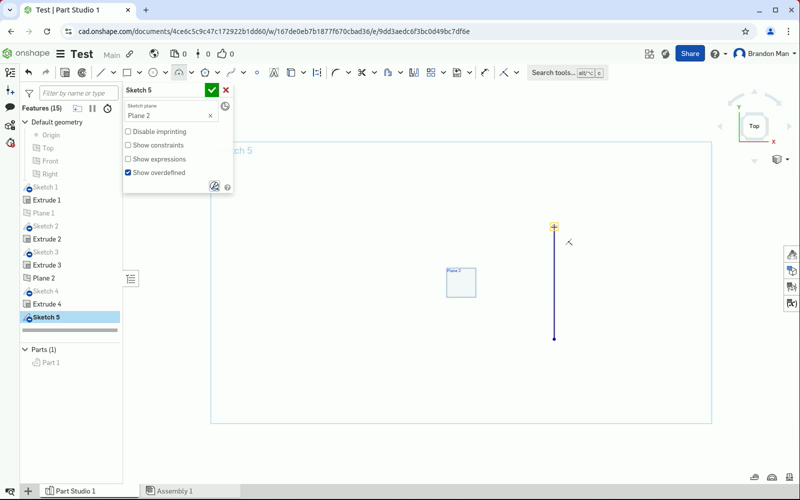
click(554, 226)
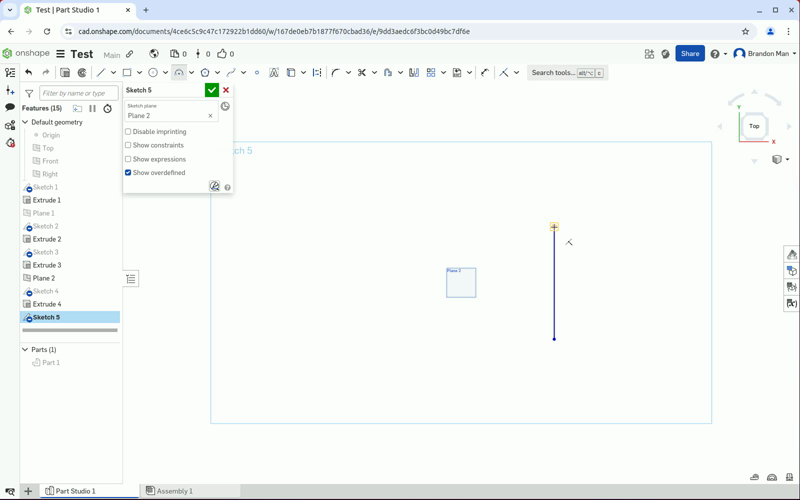
mouse_move(554, 339)
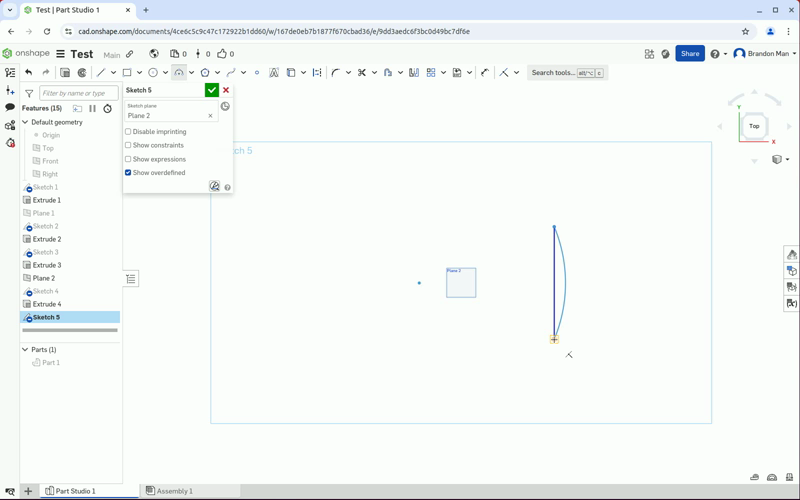
click(554, 339)
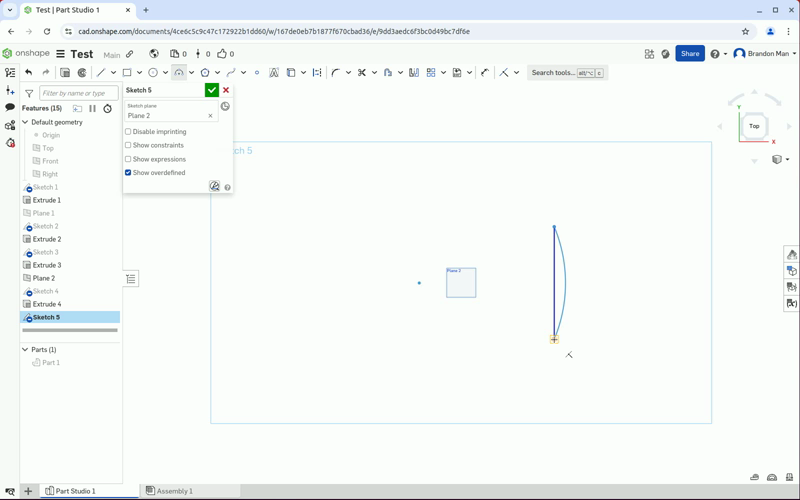
key_down(shift)
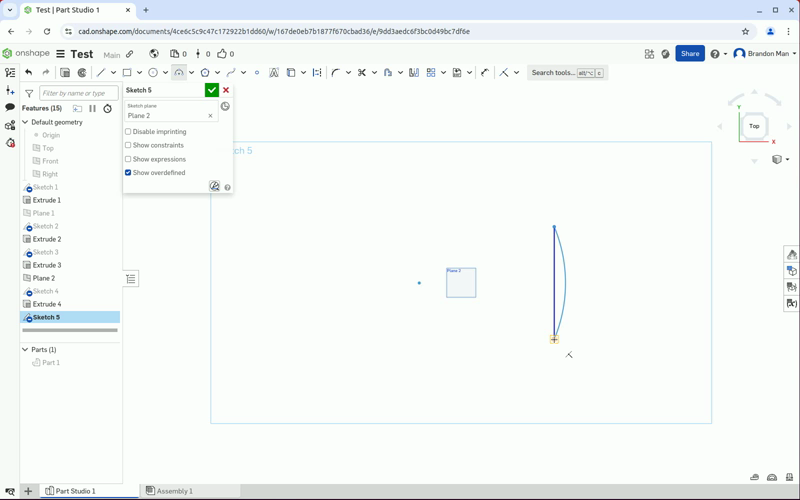
mouse_move(498, 282)
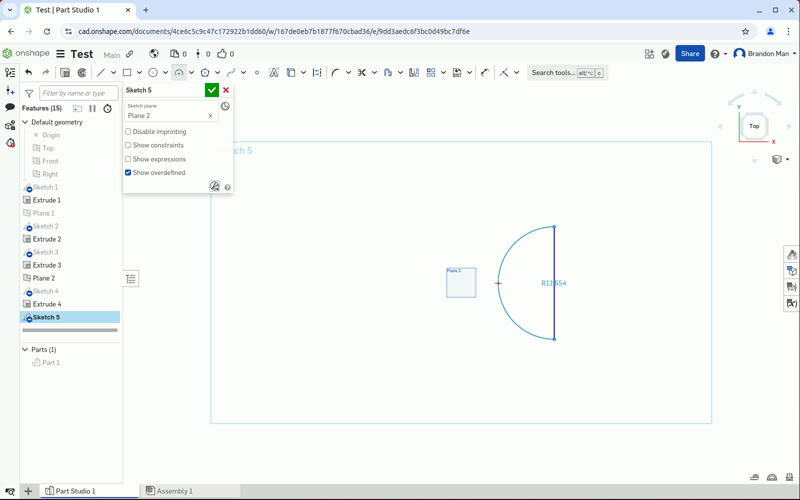
click(498, 282)
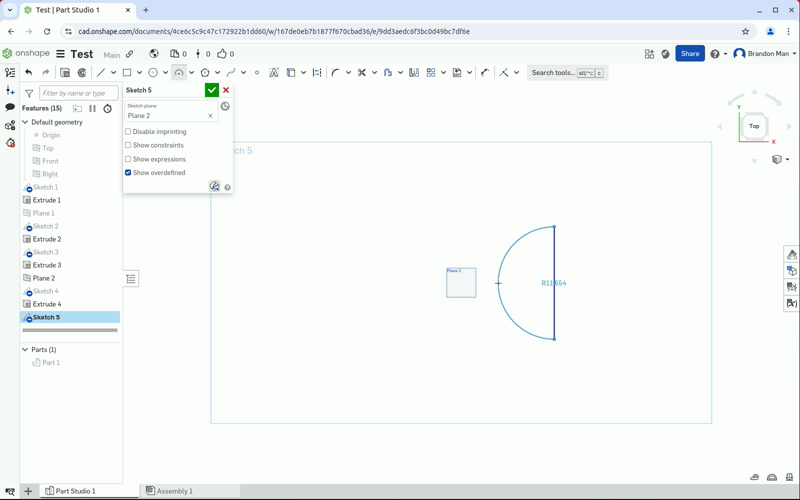
key_up(shift)
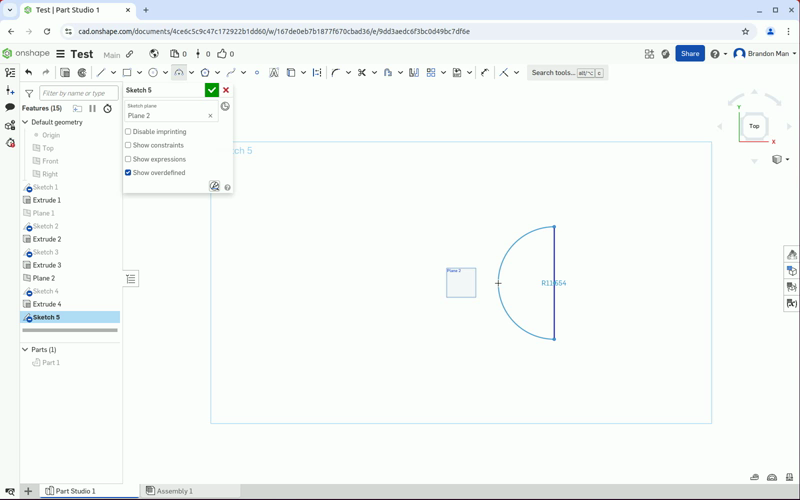
key(esc)
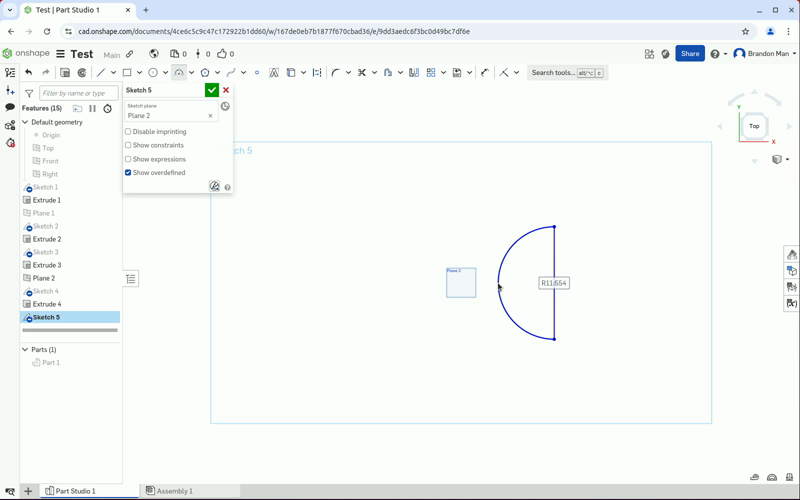
mouse_move(526, 304)
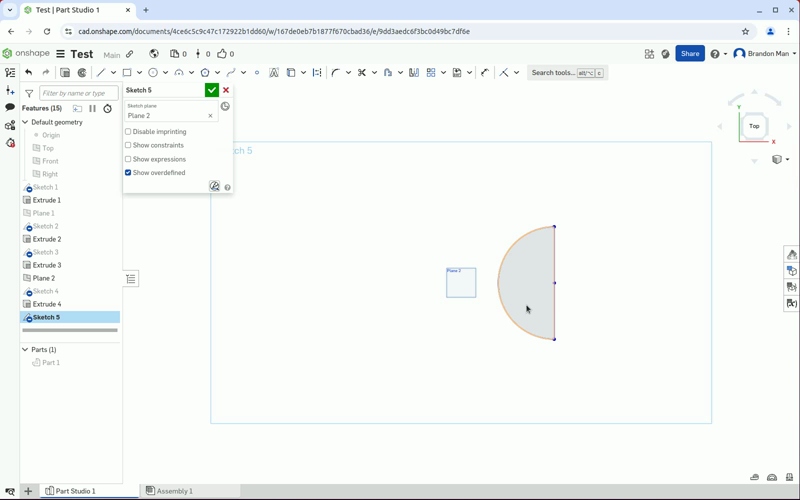
scroll(6)
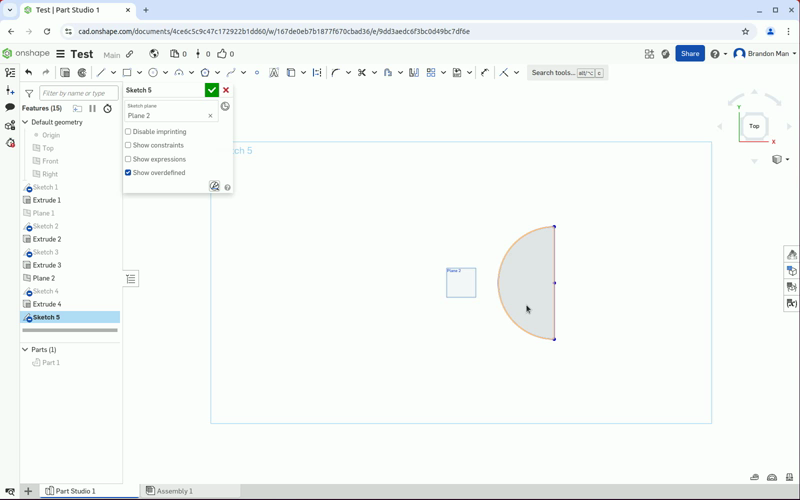
scroll(6)
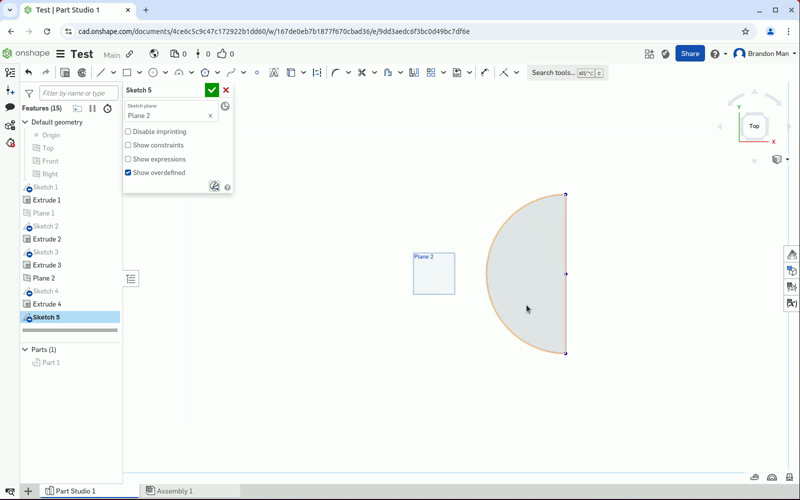
scroll(6)
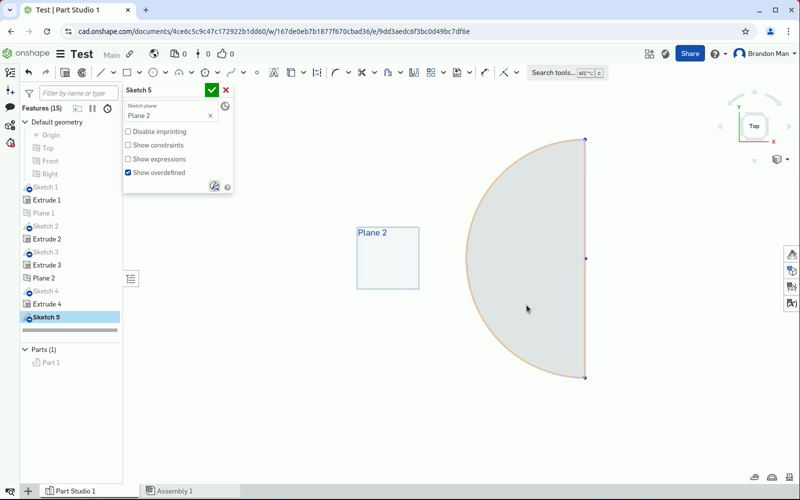
scroll(6)
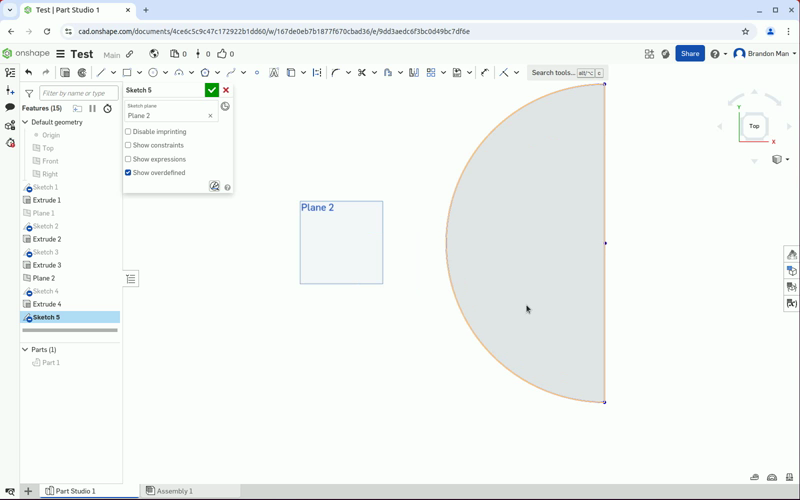
scroll(6)
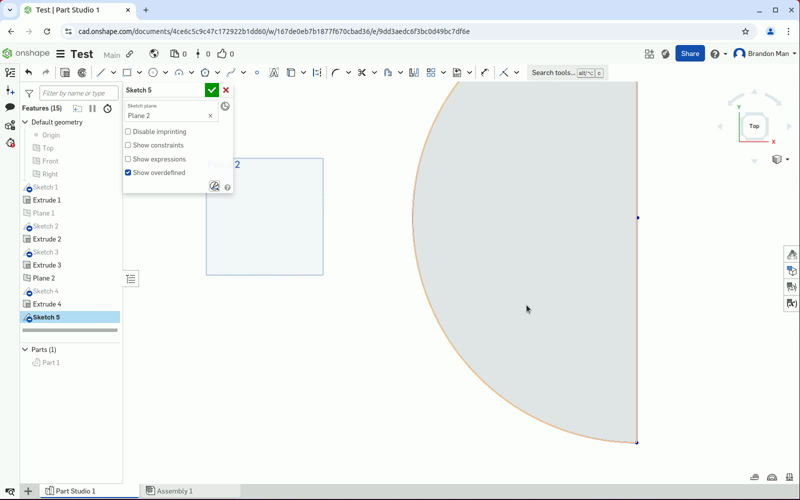
scroll(6)
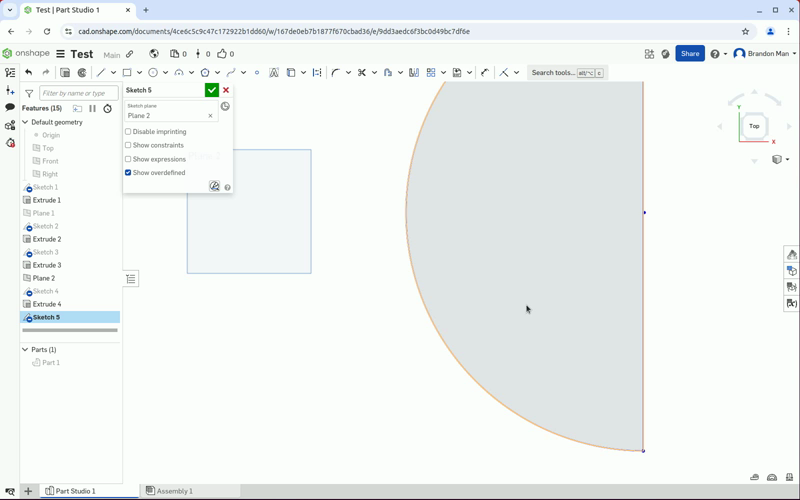
scroll(6)
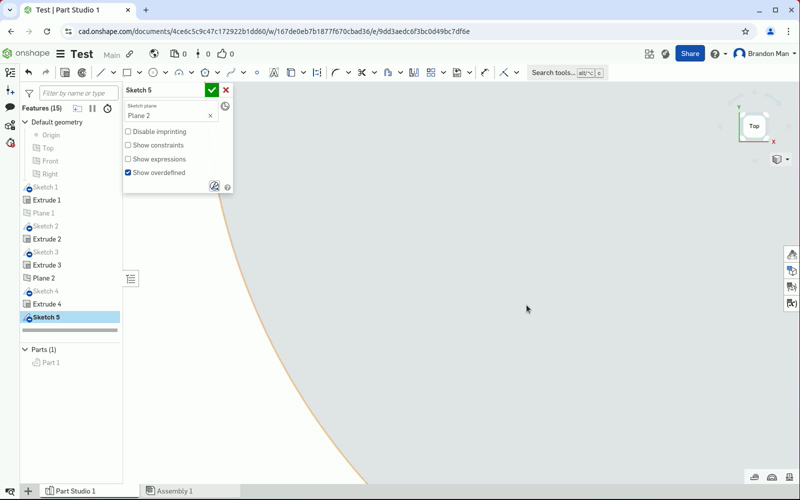
click(526, 304)
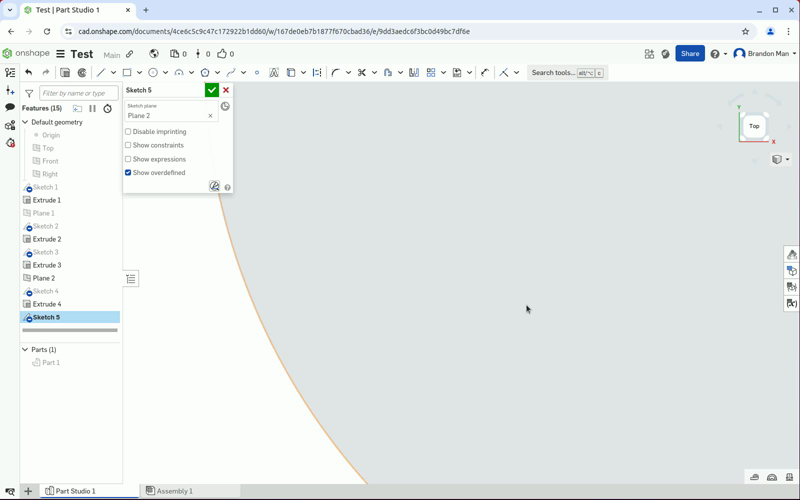
scroll(-6)
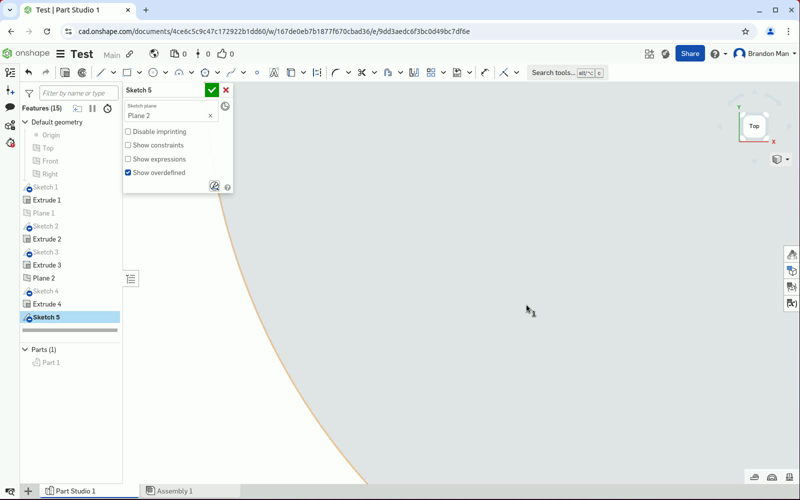
scroll(-6)
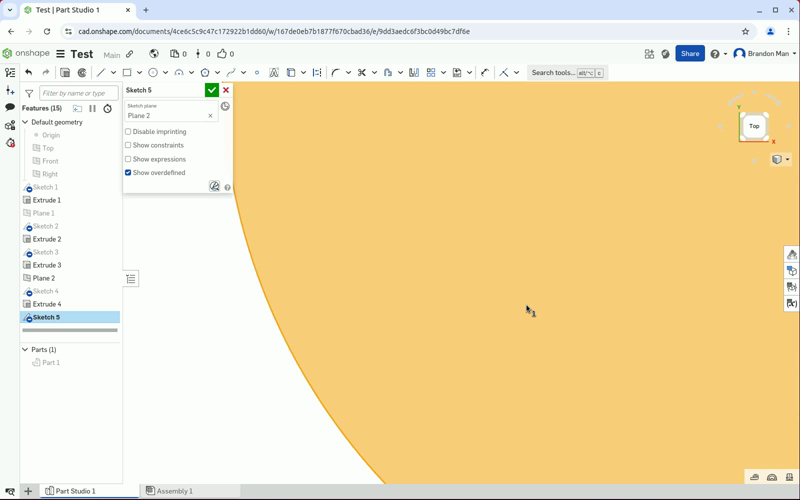
scroll(-6)
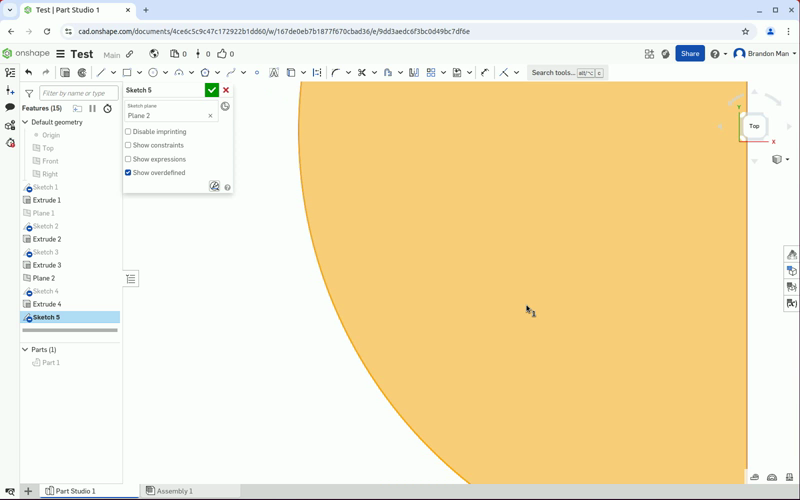
scroll(-6)
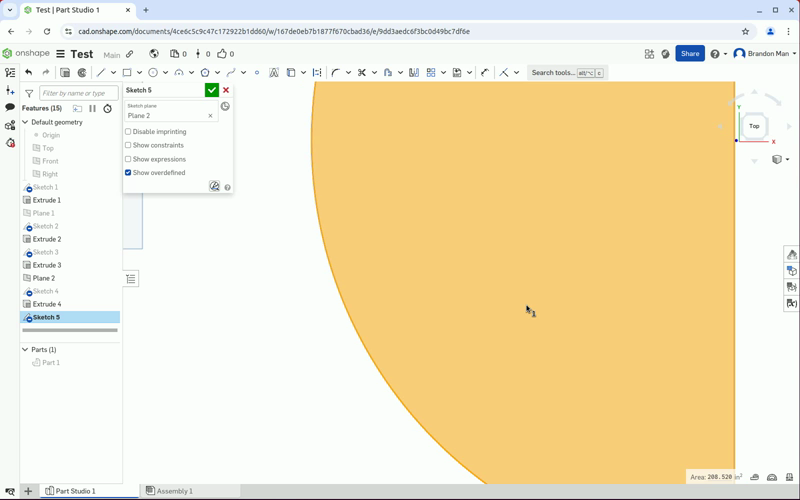
scroll(-6)
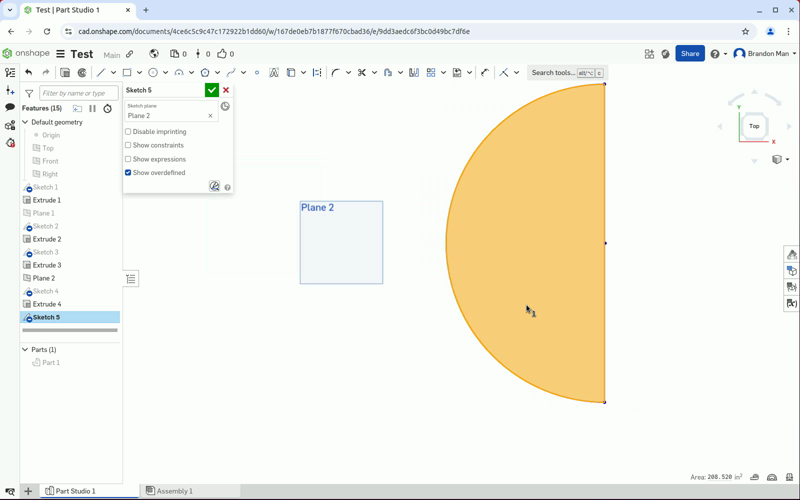
scroll(-6)
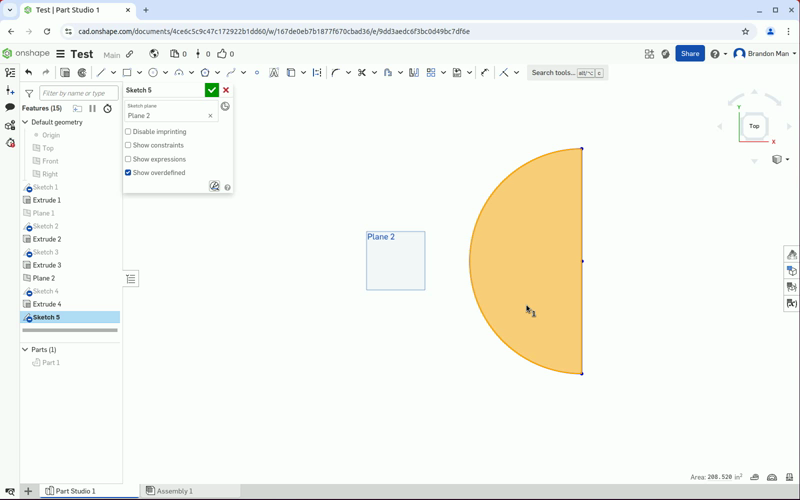
scroll(-6)
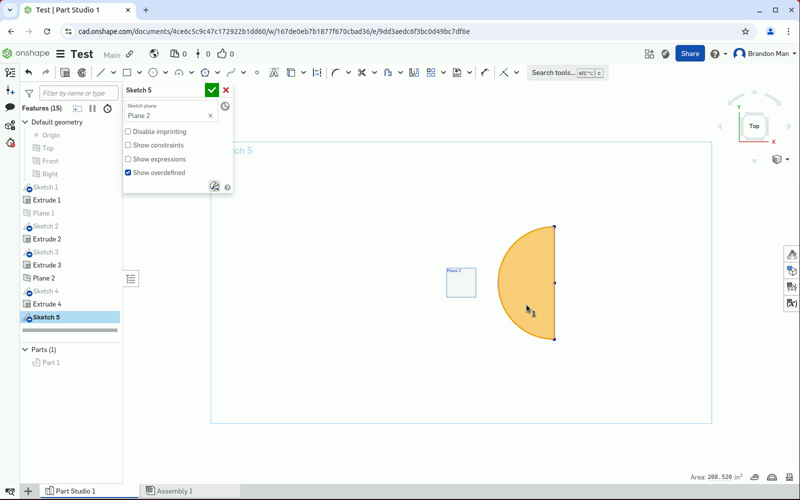
mouse_move(73, 352)
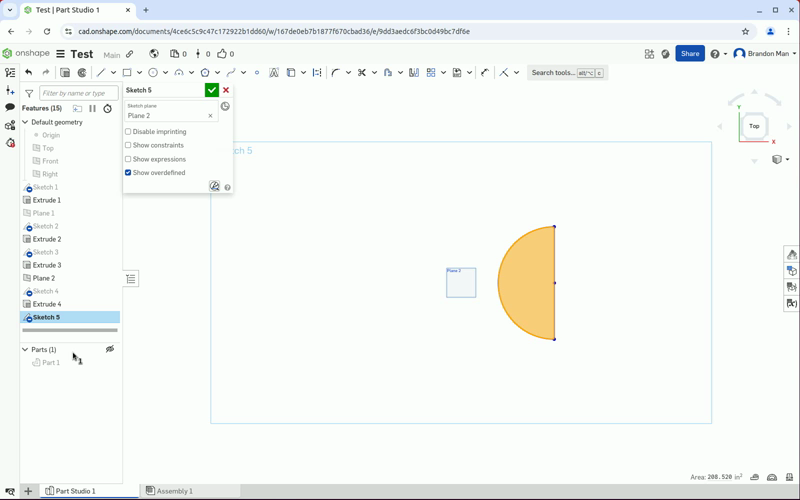
key(shift+y)
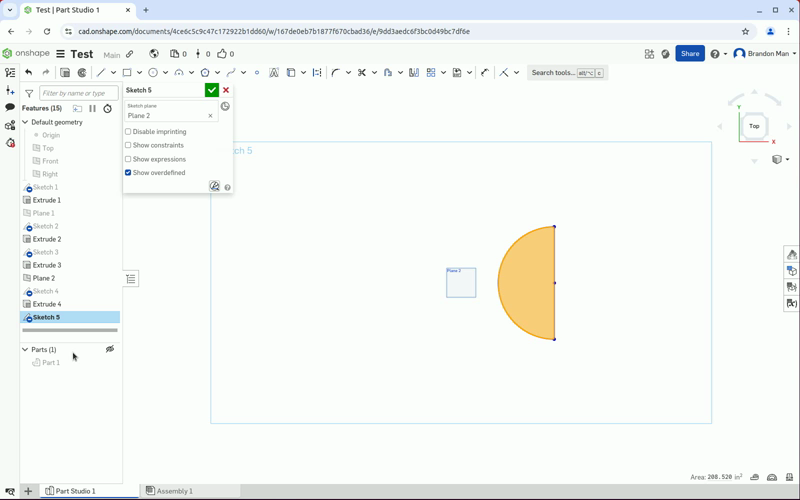
key(shift+e)
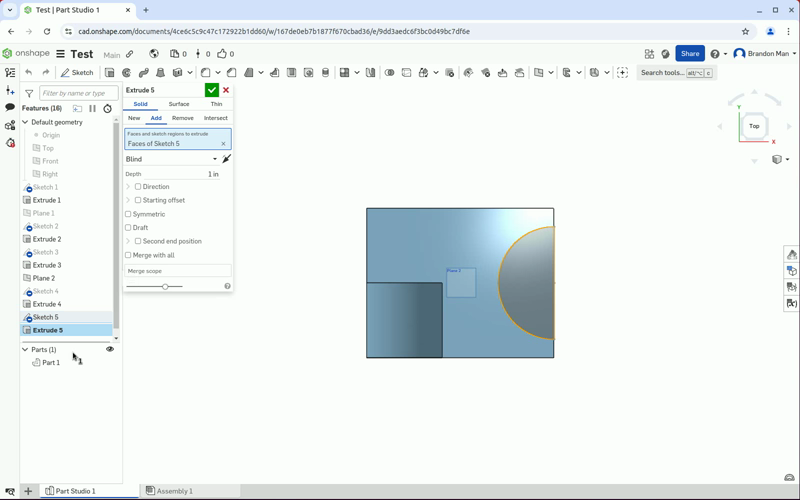
mouse_move(143, 106)
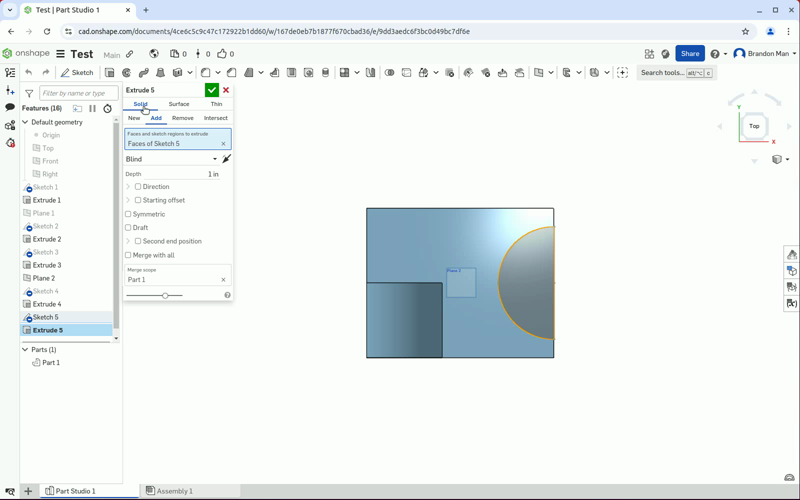
click(143, 106)
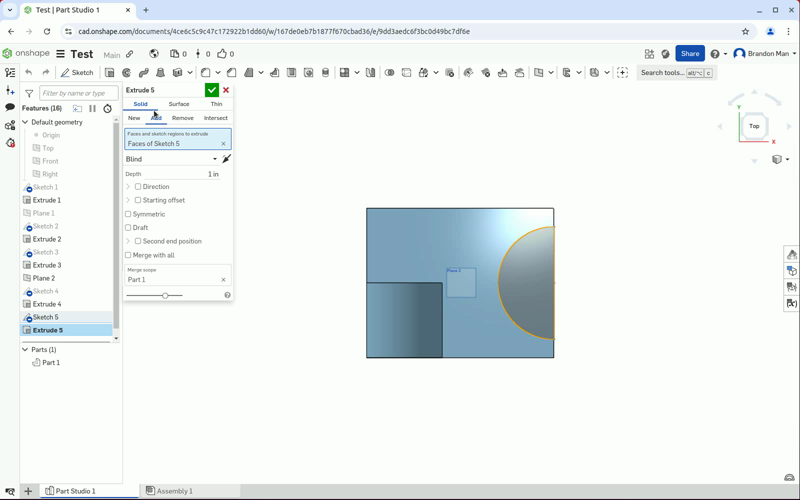
mouse_move(186, 120)
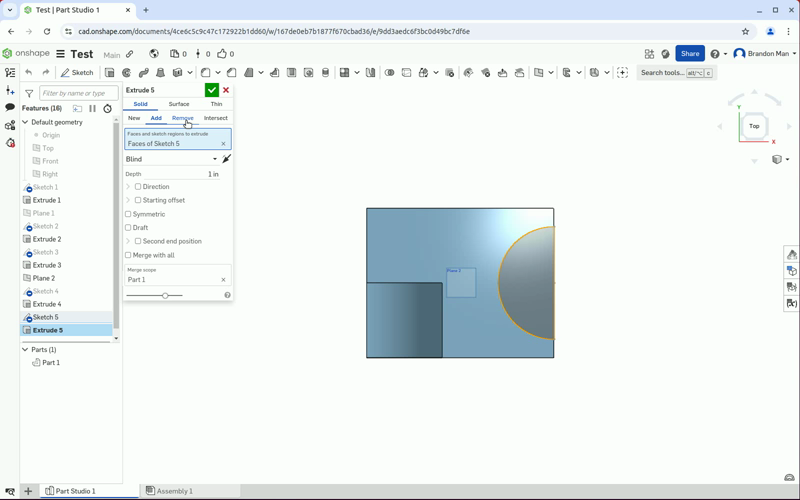
click(186, 120)
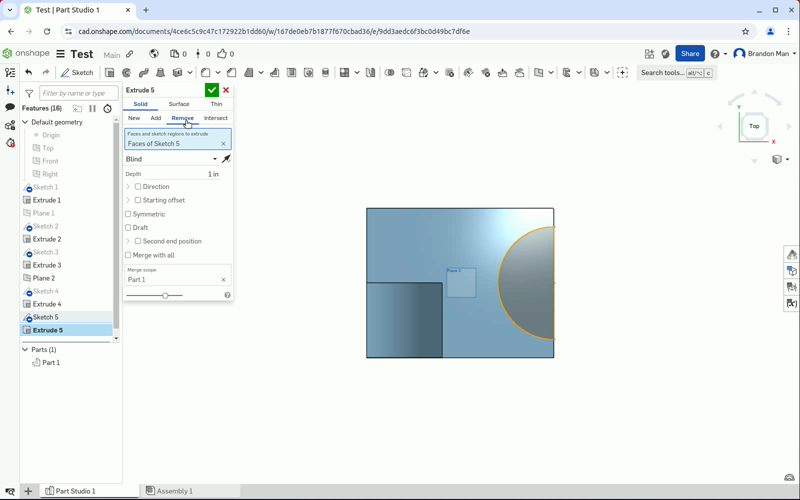
key(tab, 4)
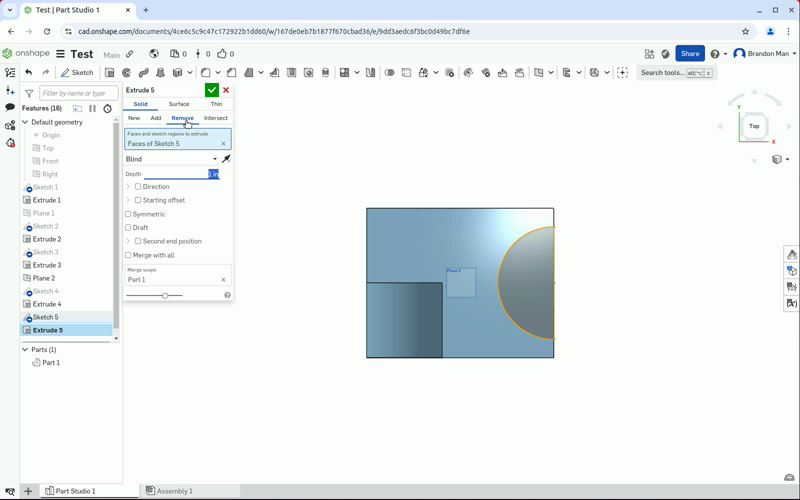
text(15.405)
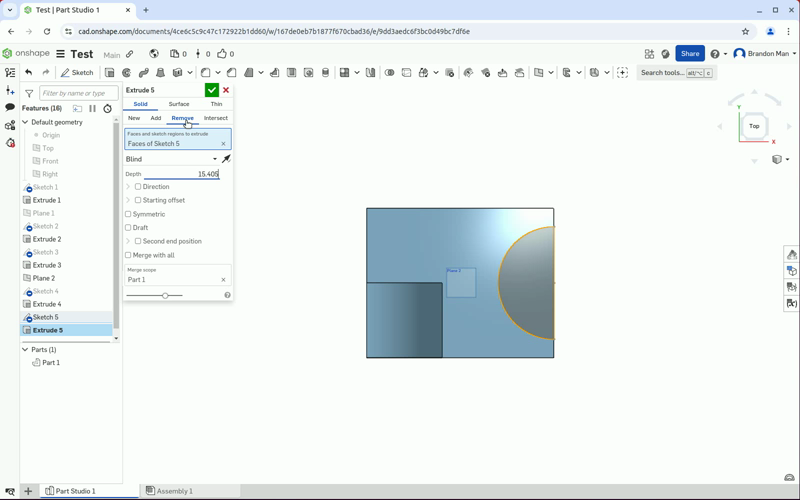
key(tab, 6)
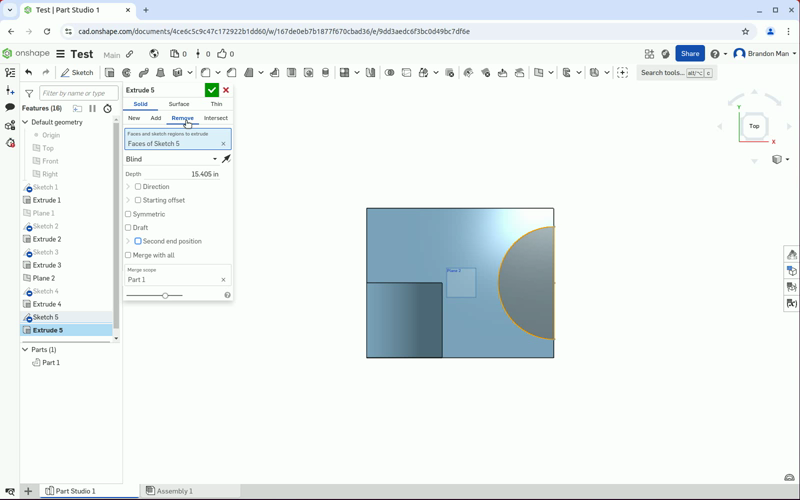
key(space)
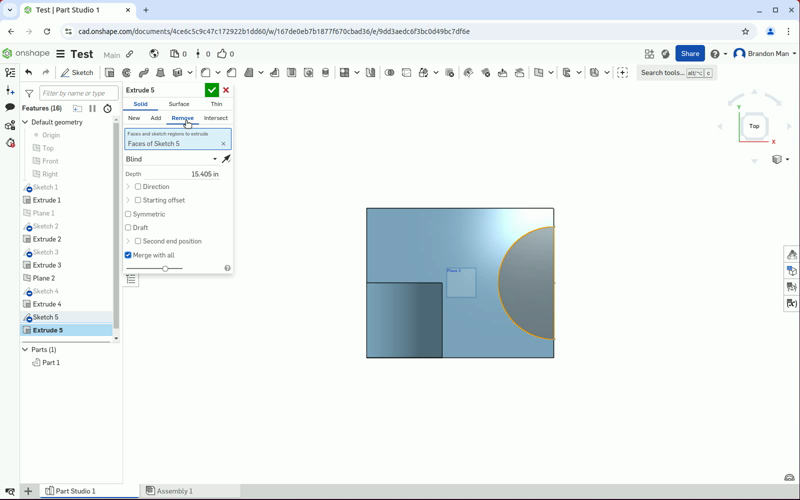
key(enter)
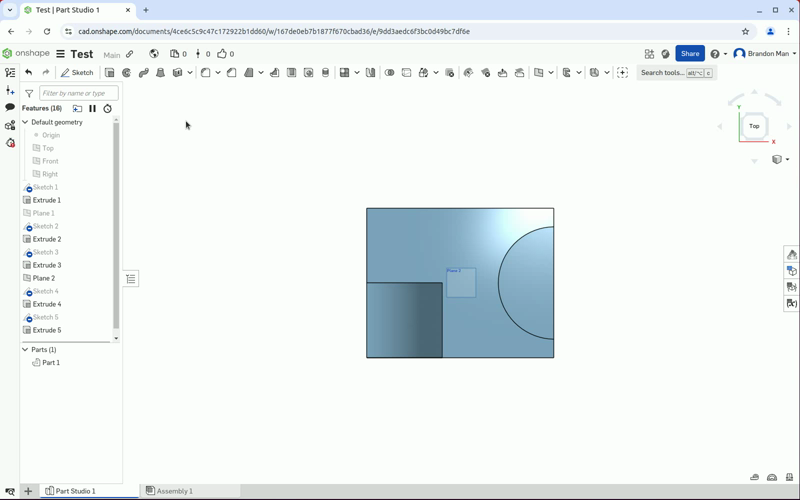
key(shift+h)
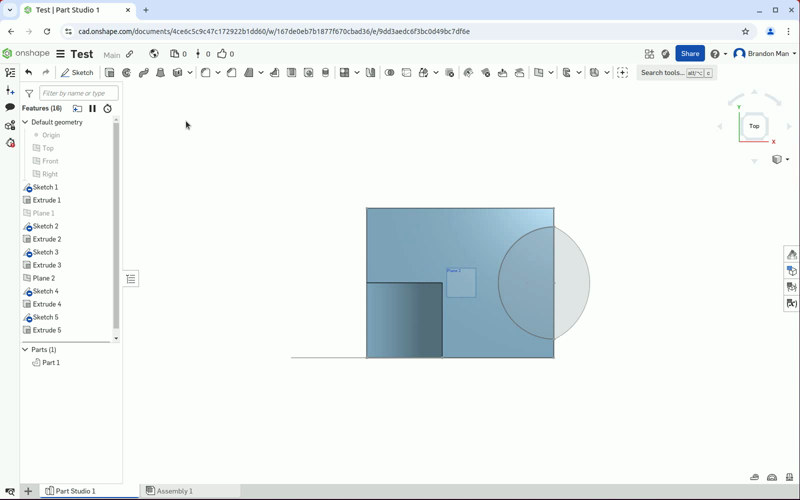
key(shift+h)
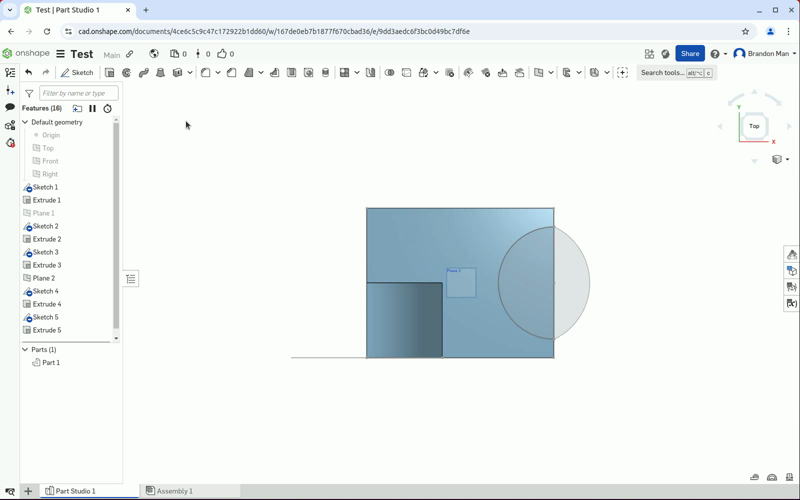
key(shift+7)
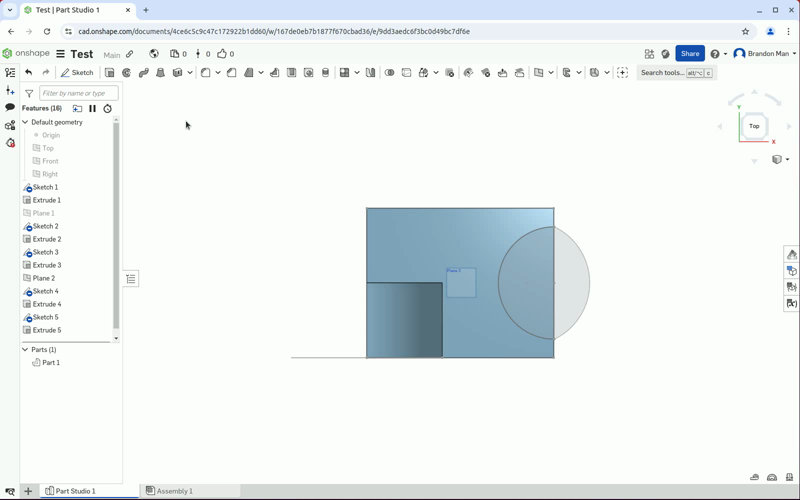
key(up, 3)
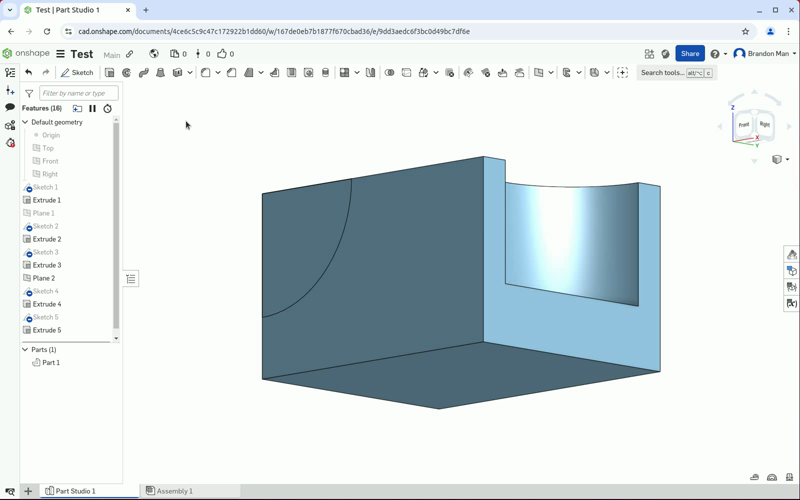
key(left, 3)
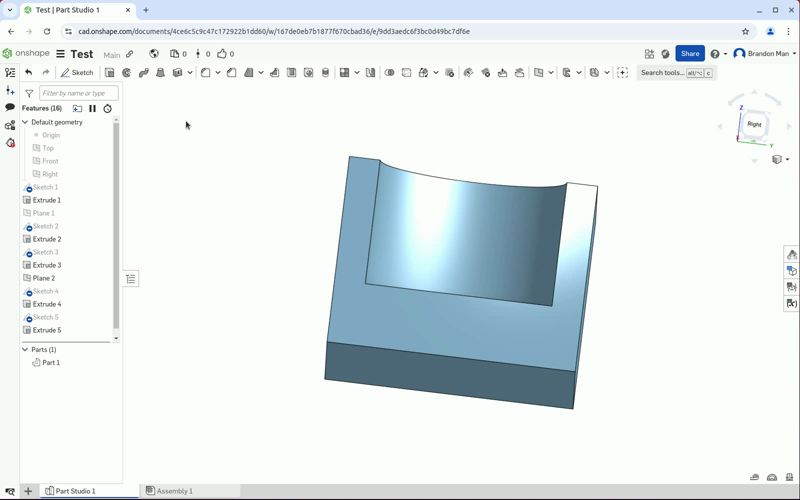
key(right, 3)
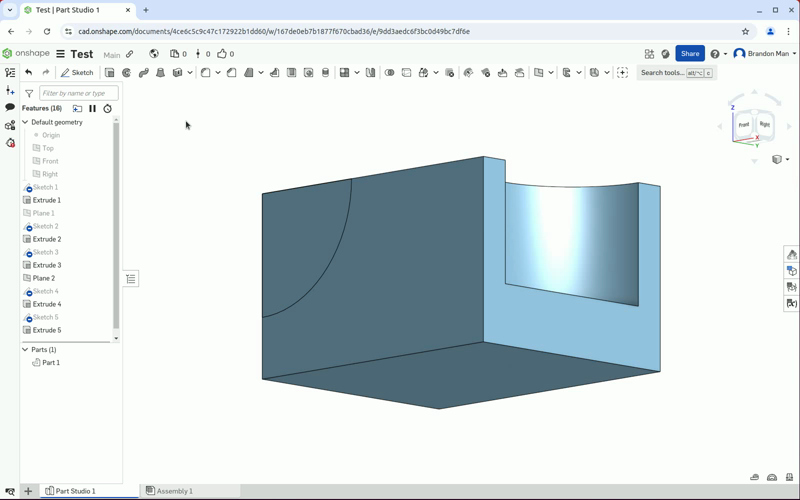
key(down, 3)
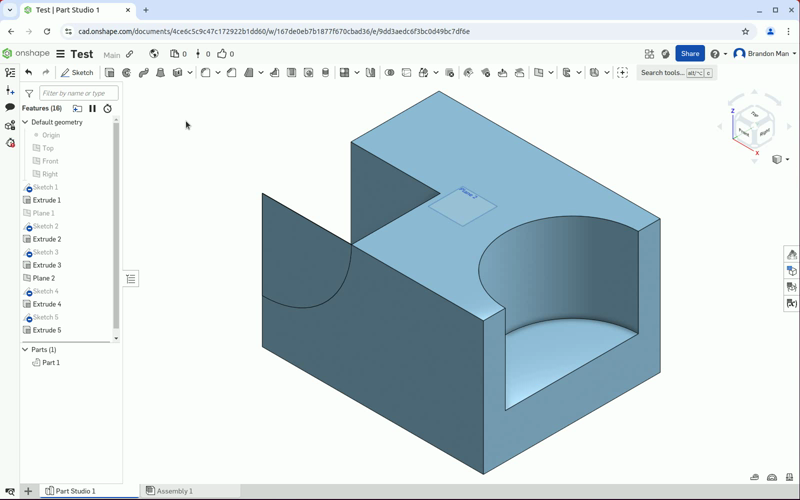
mouse_move(69, 189)
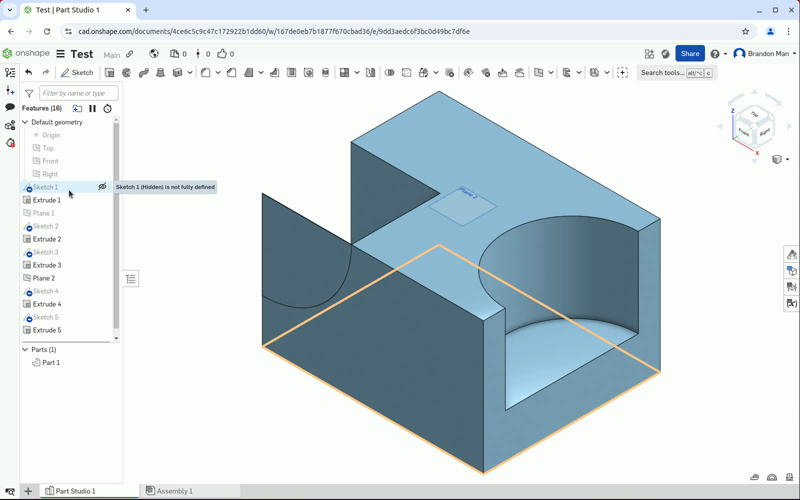
click(69, 189)